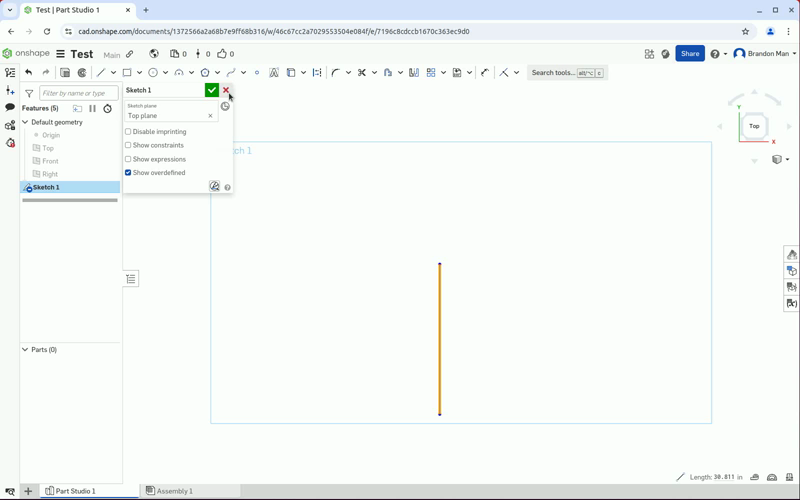
key(shift+h)
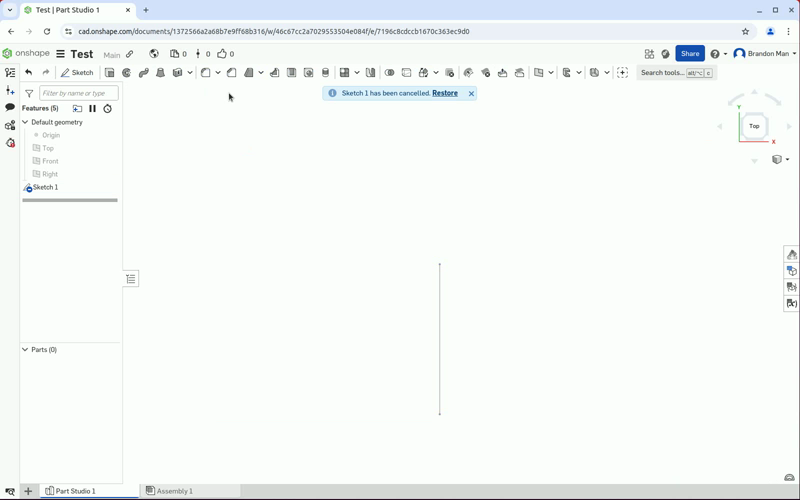
key(shift+s)
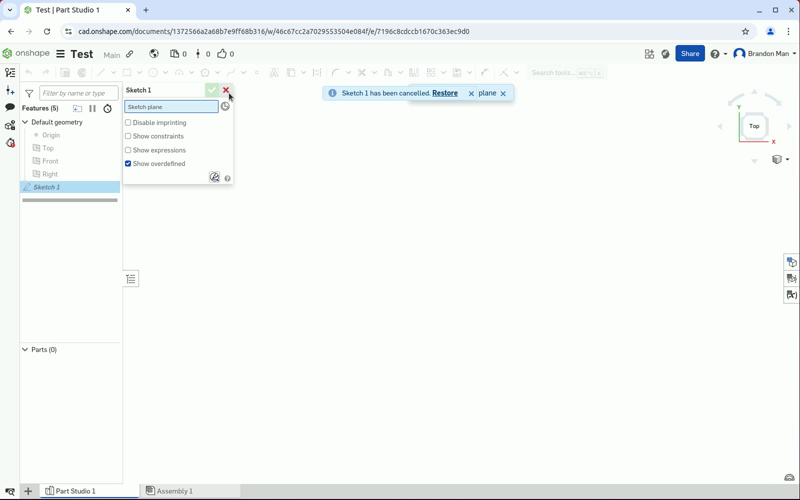
mouse_move(73, 150)
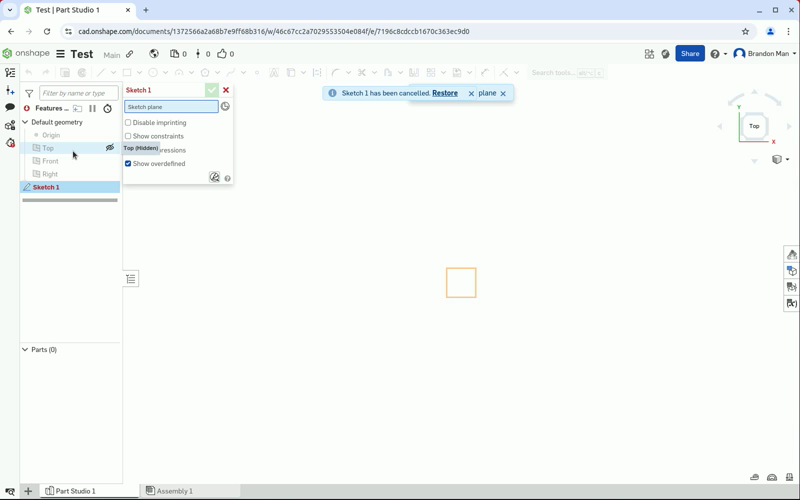
click(73, 150)
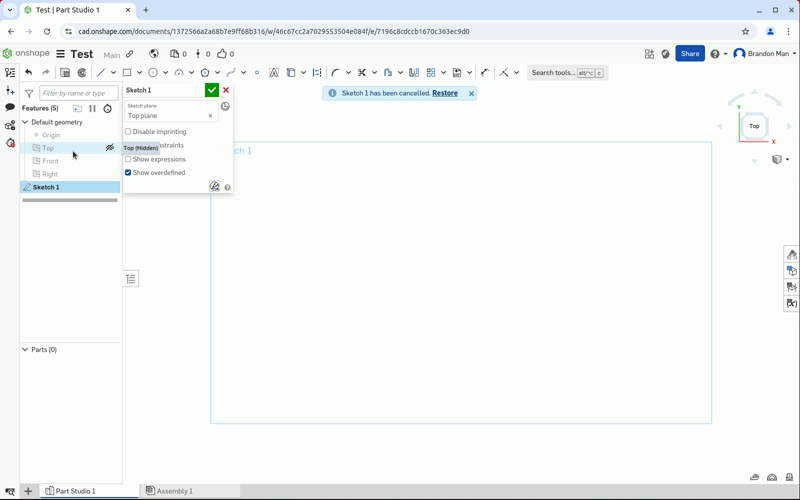
mouse_move(73, 352)
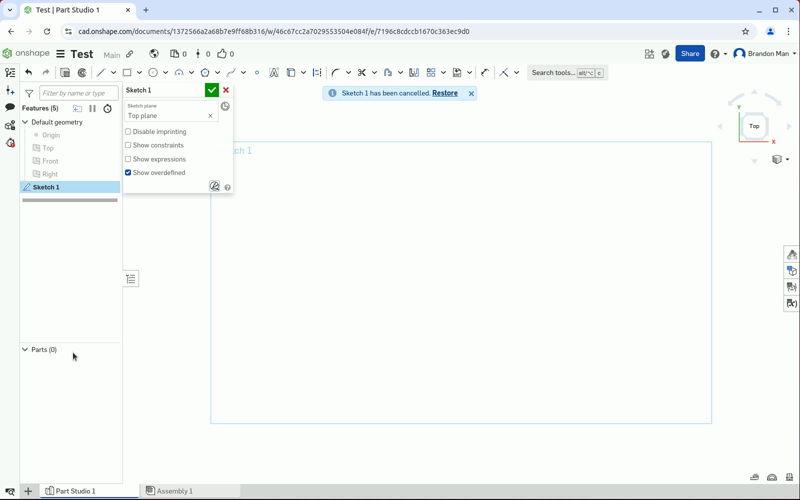
key(y)
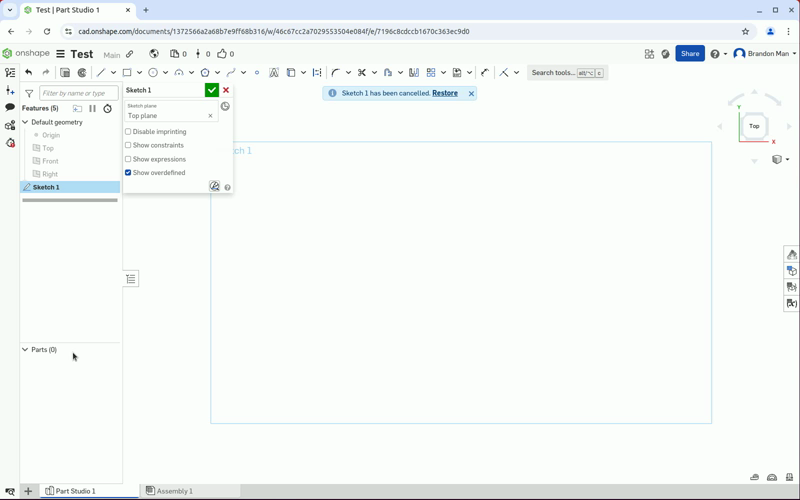
key(c)
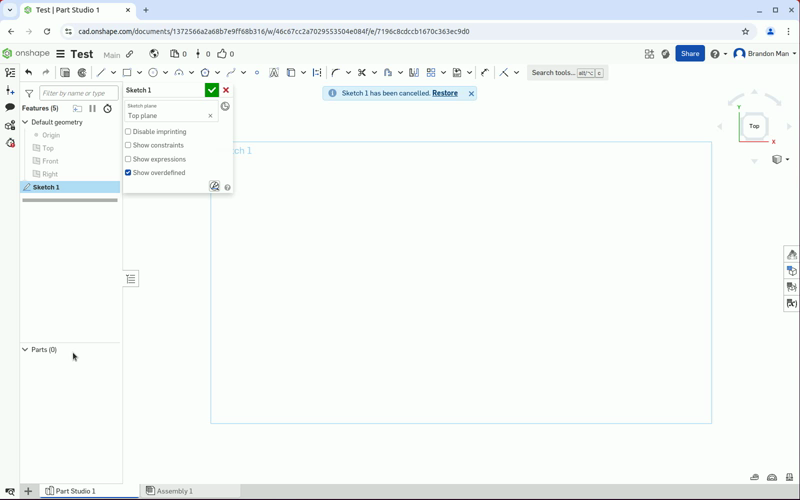
key_down(shift)
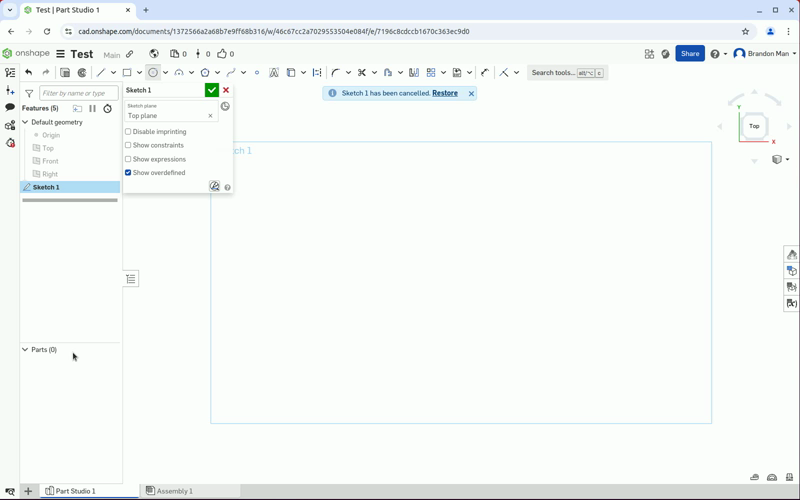
mouse_move(461, 282)
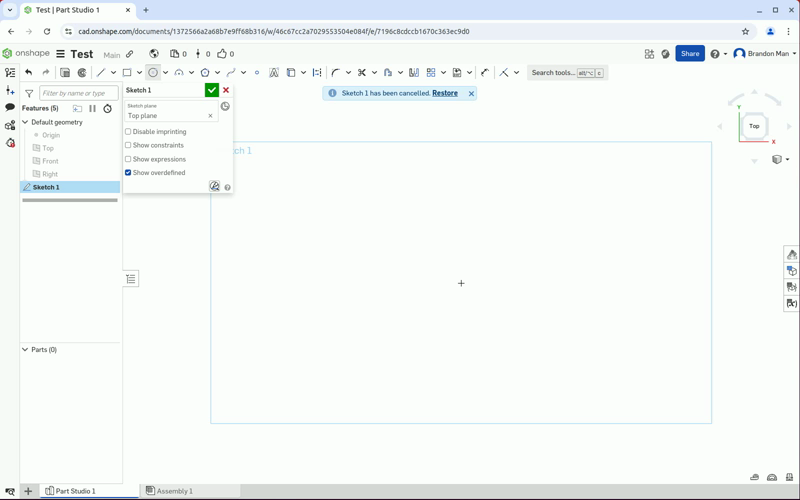
click(461, 282)
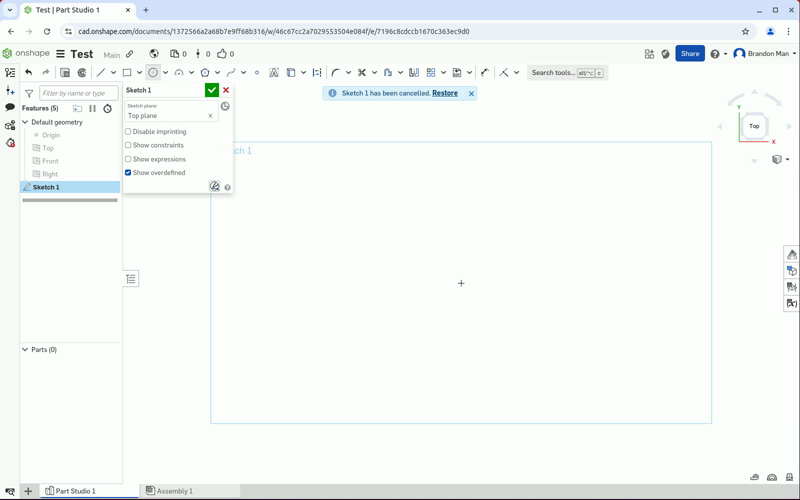
key_up(shift)
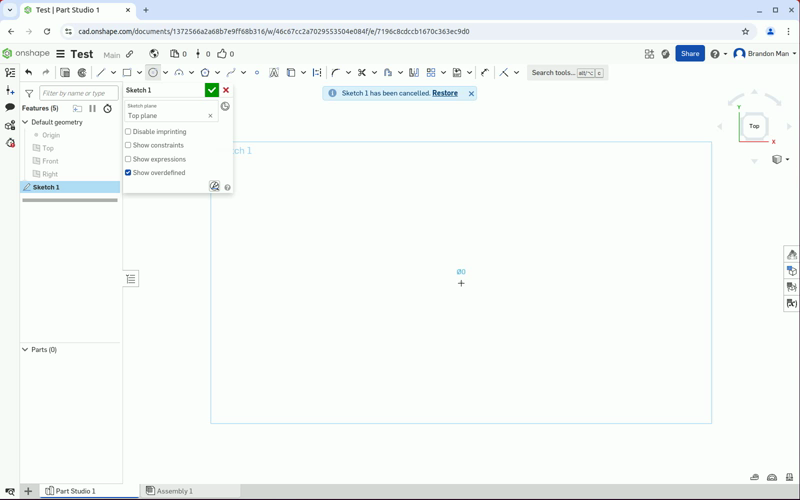
mouse_move(574, 282)
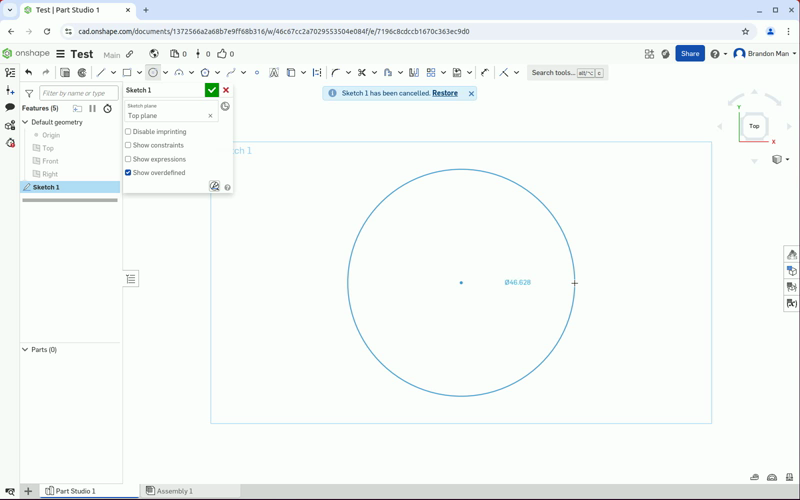
click(574, 282)
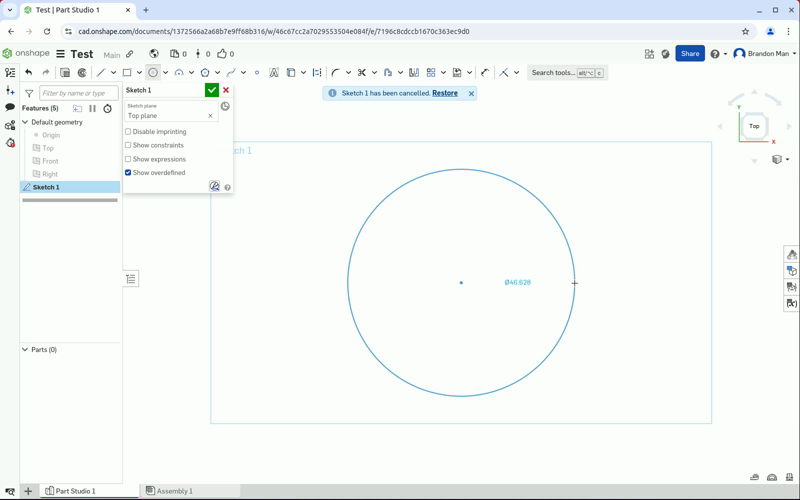
key(esc)
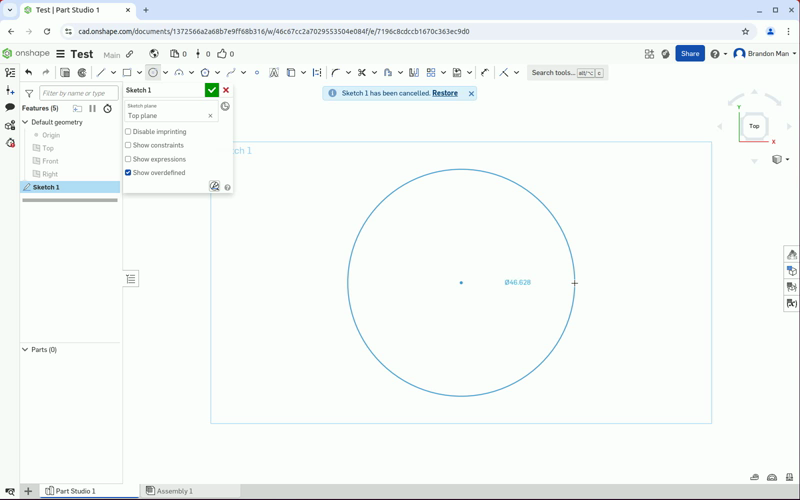
key(c)
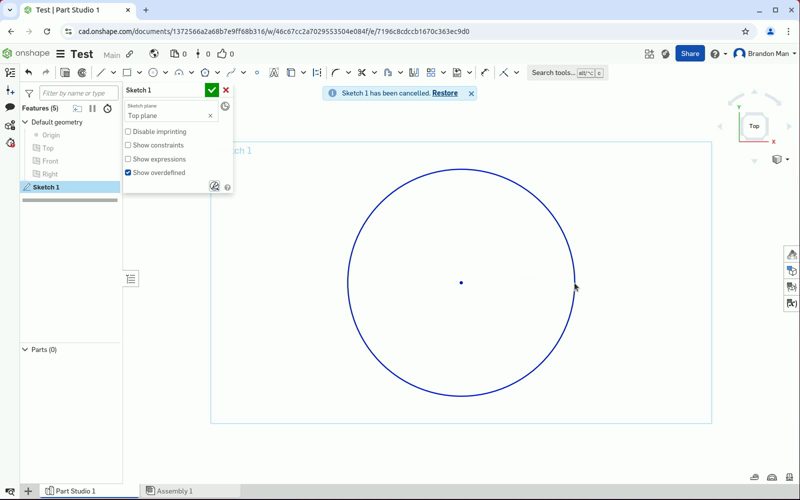
key_down(shift)
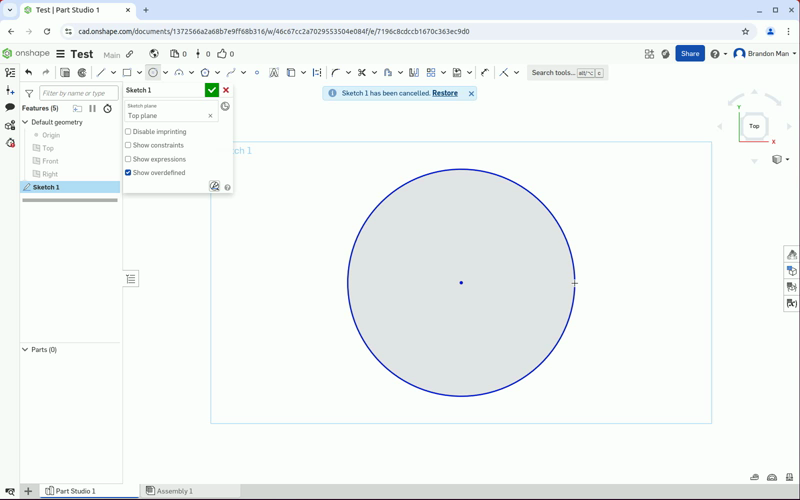
mouse_move(461, 282)
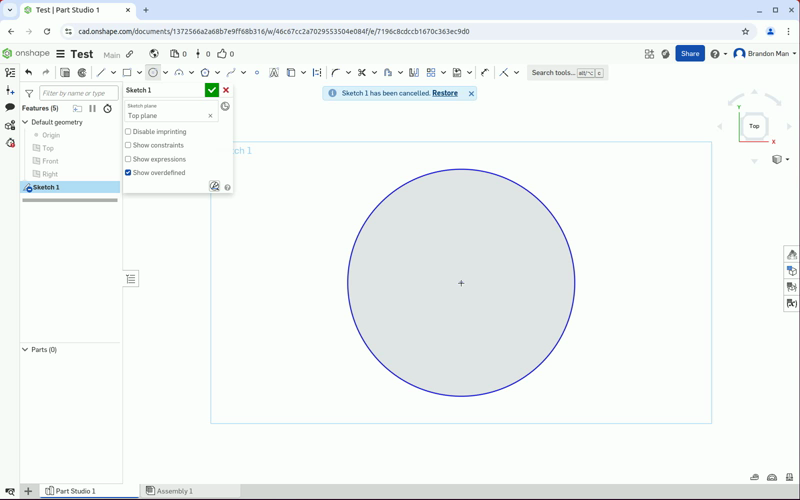
click(461, 282)
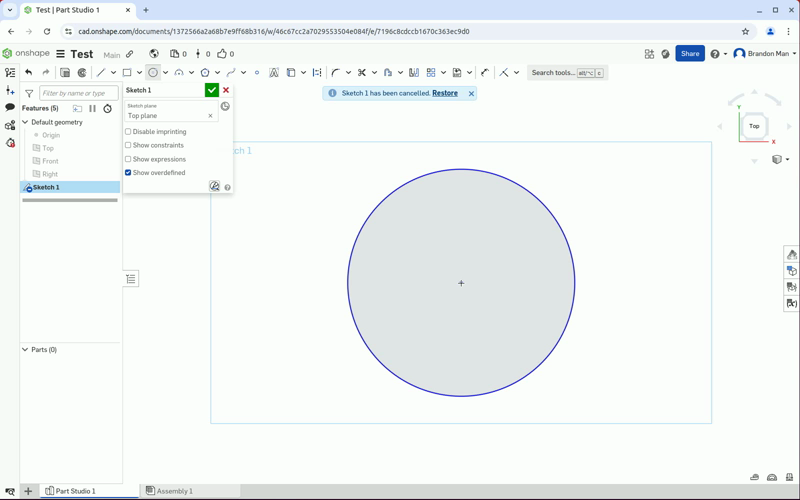
key_up(shift)
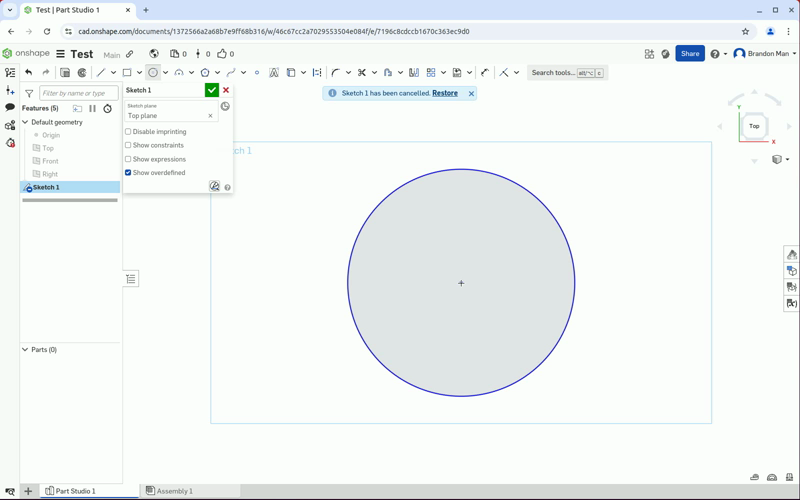
mouse_move(536, 282)
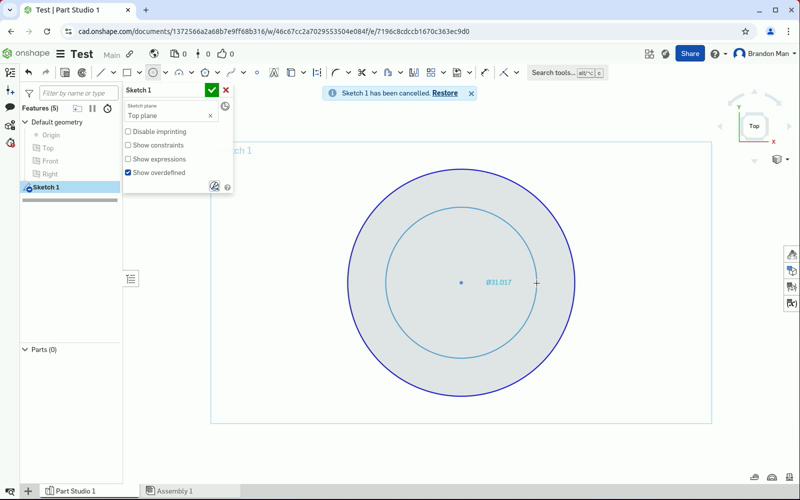
click(536, 282)
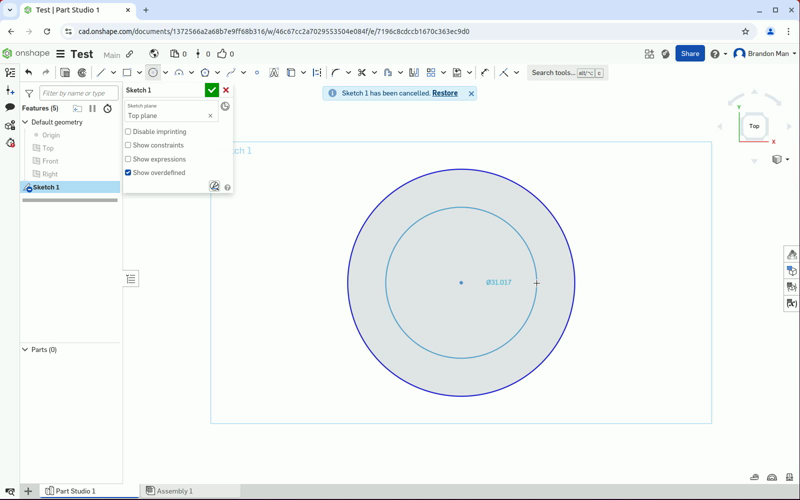
key(esc)
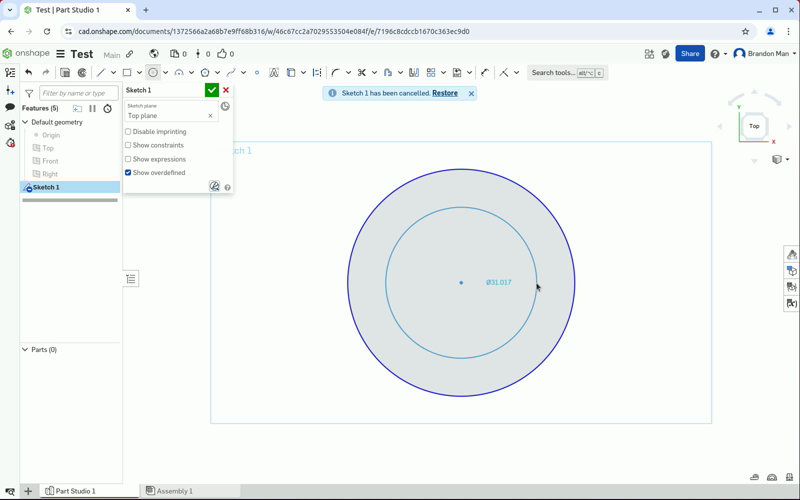
mouse_move(392, 350)
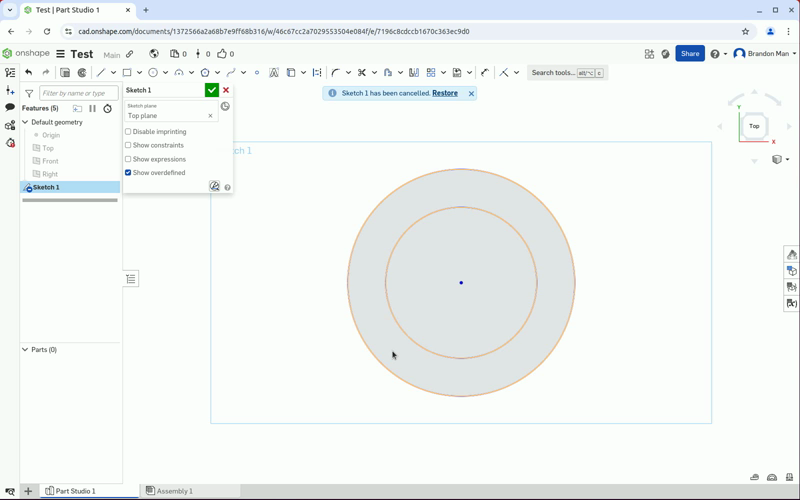
click(392, 350)
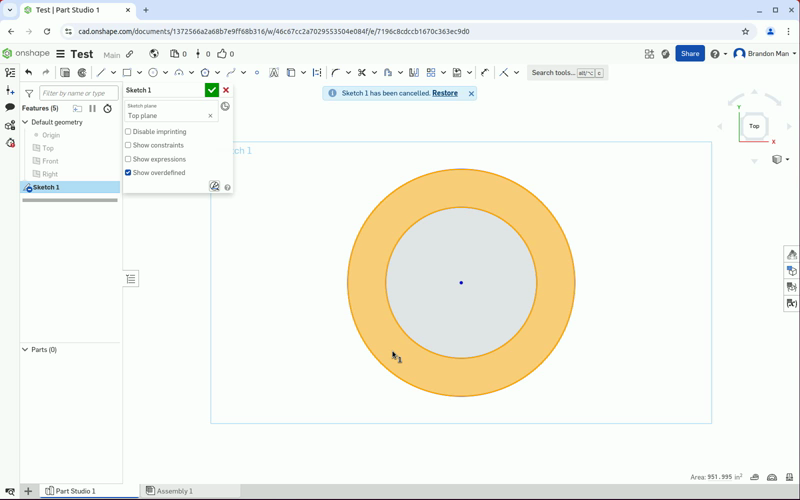
mouse_move(73, 352)
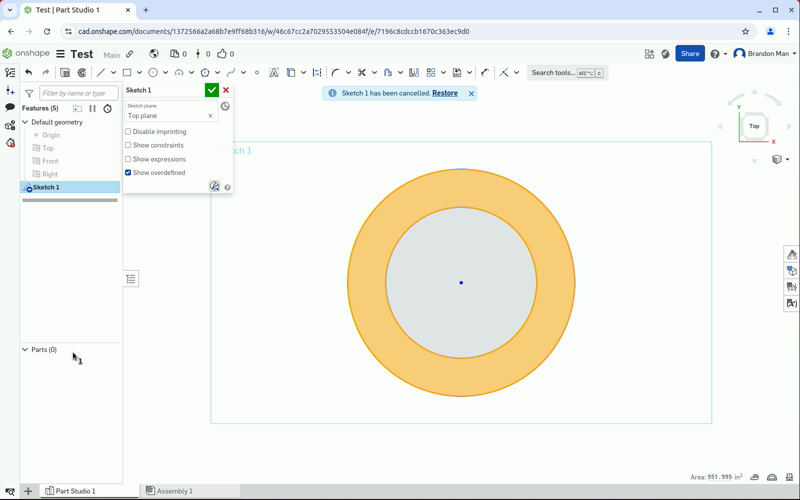
key(shift+y)
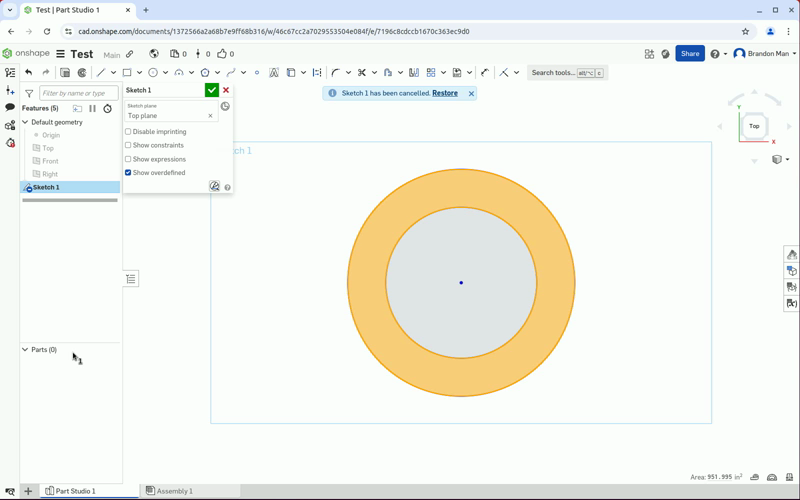
key(shift+e)
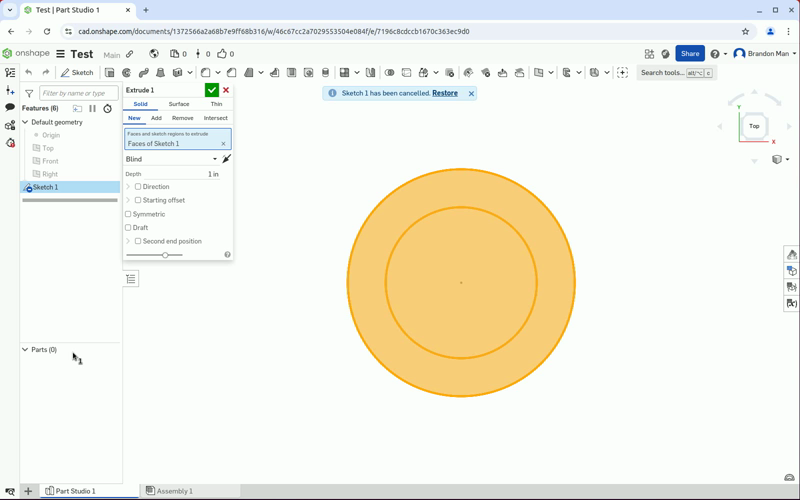
mouse_move(143, 106)
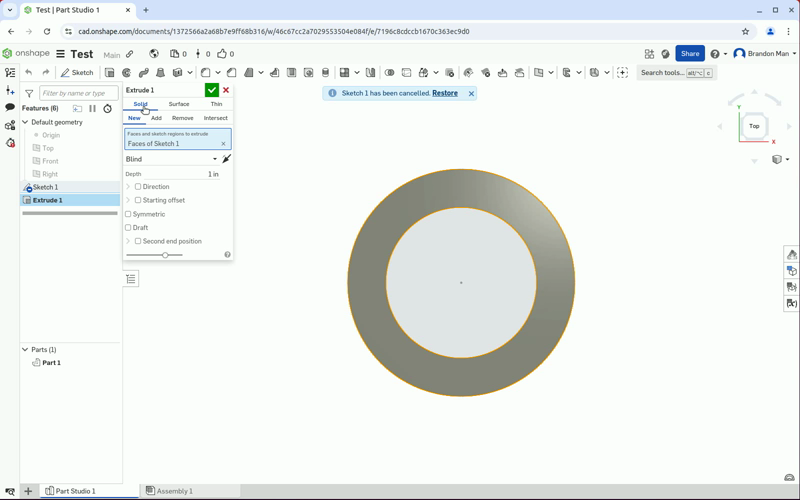
click(143, 106)
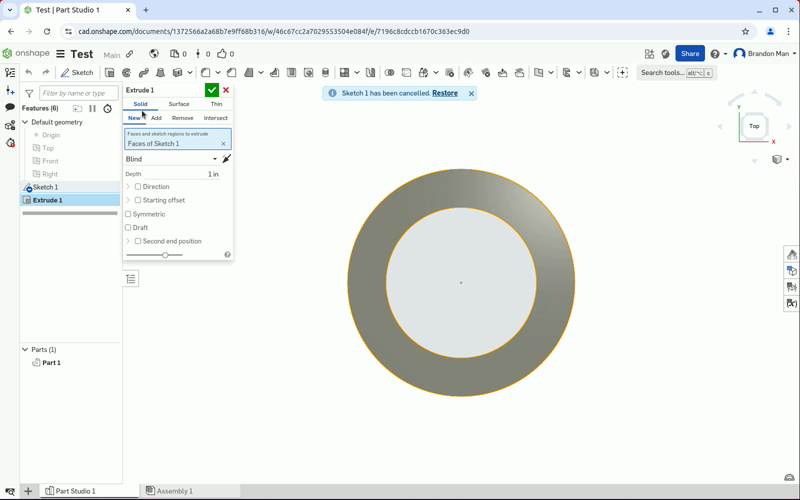
mouse_move(137, 120)
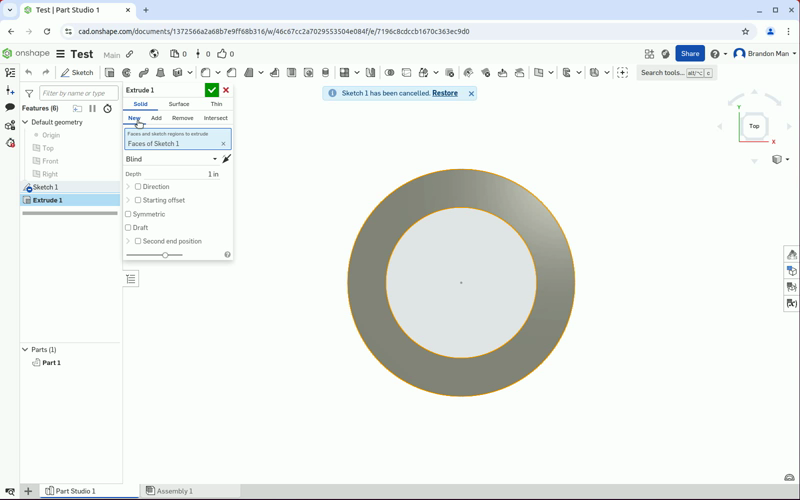
click(137, 120)
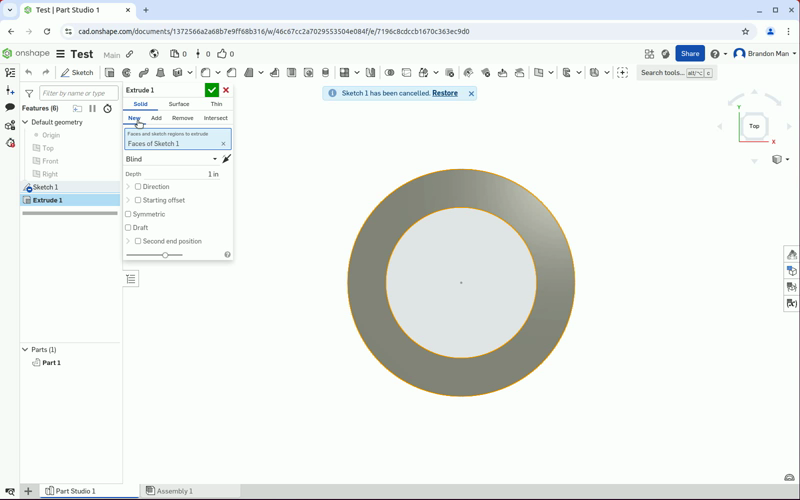
key(tab, 4)
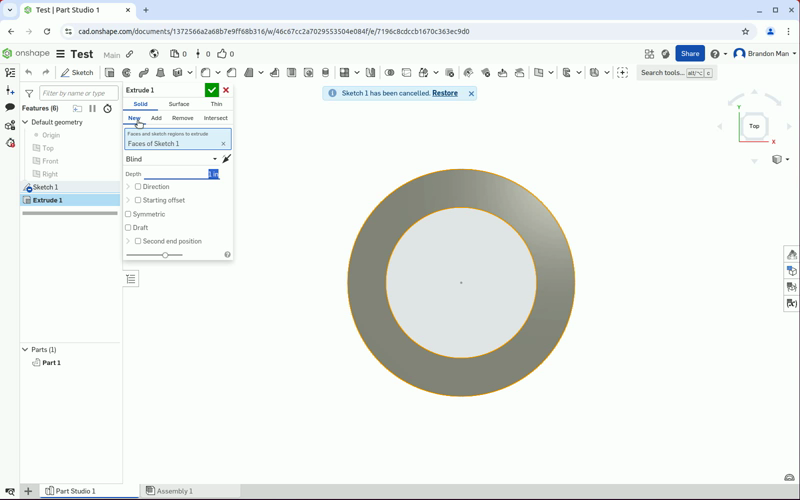
text(4.574)
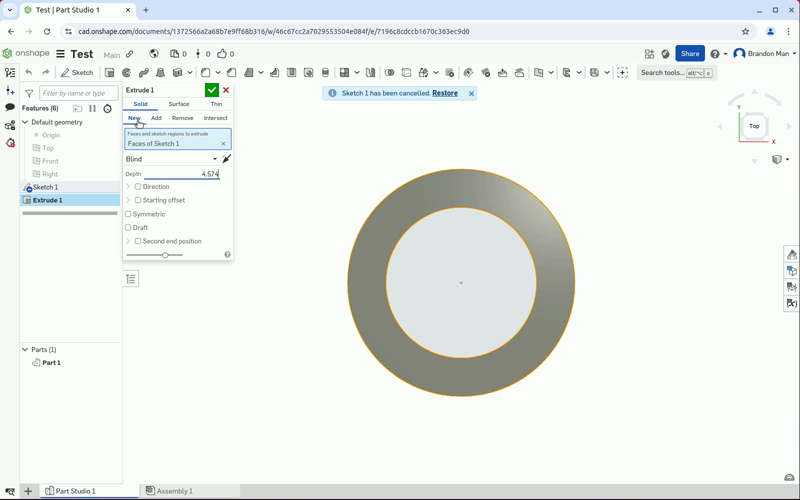
key(enter)
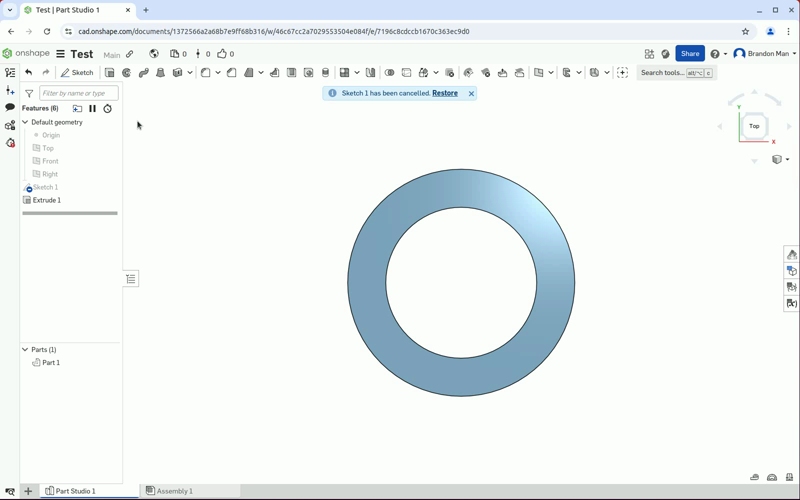
key(shift+h)
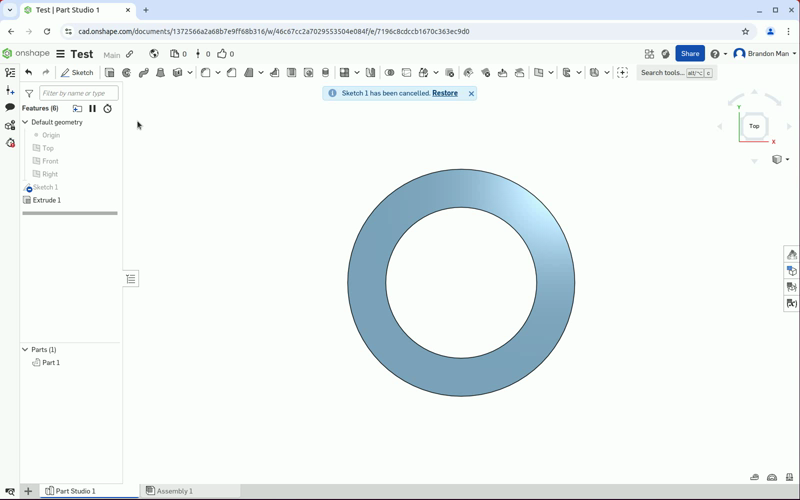
key(shift+h)
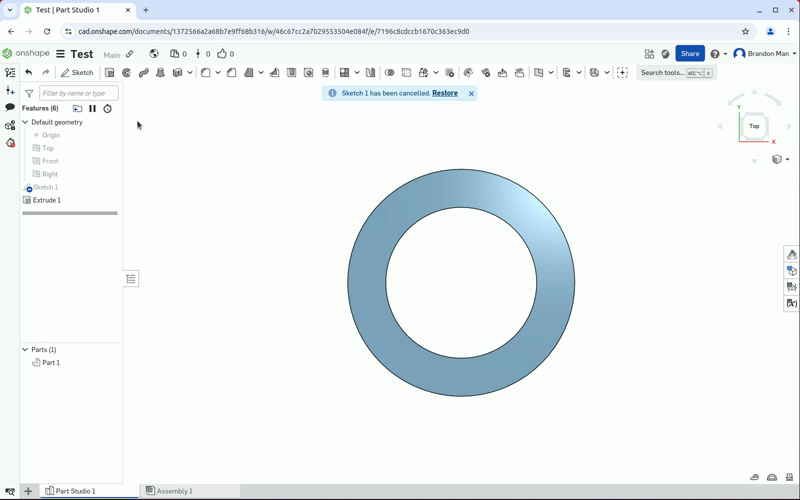
mouse_move(73, 189)
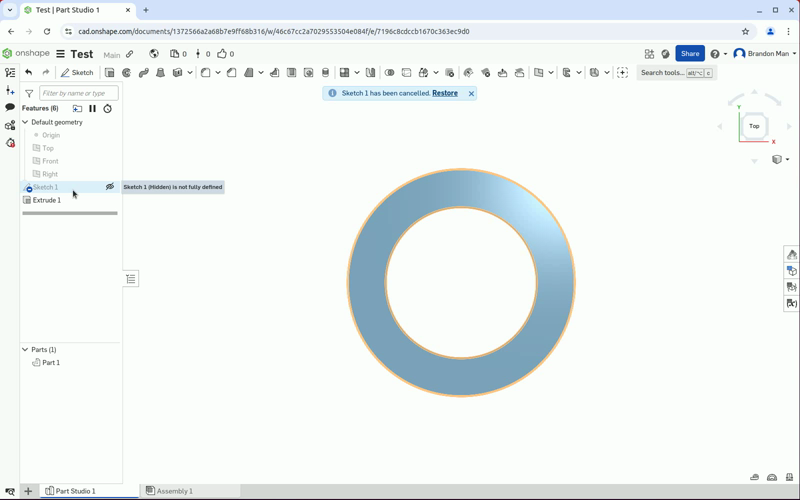
click(73, 189)
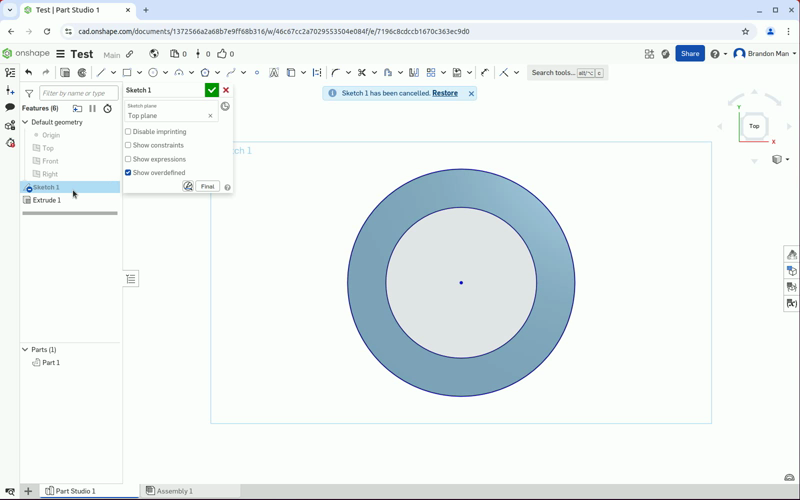
mouse_move(229, 92)
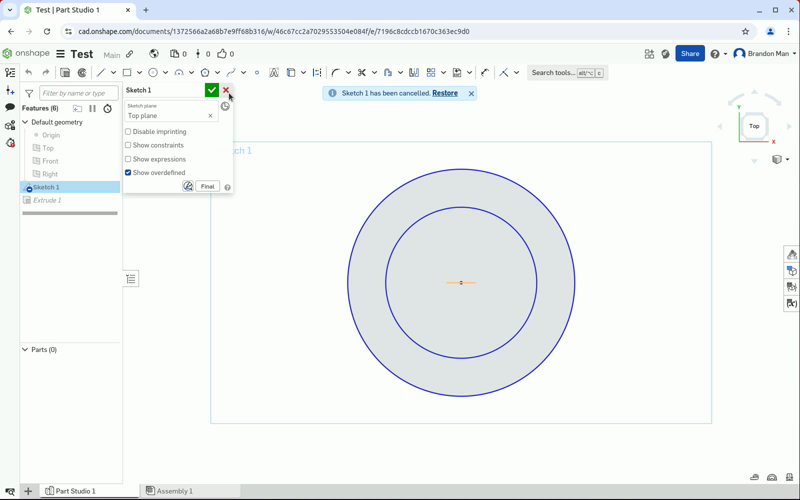
click(229, 92)
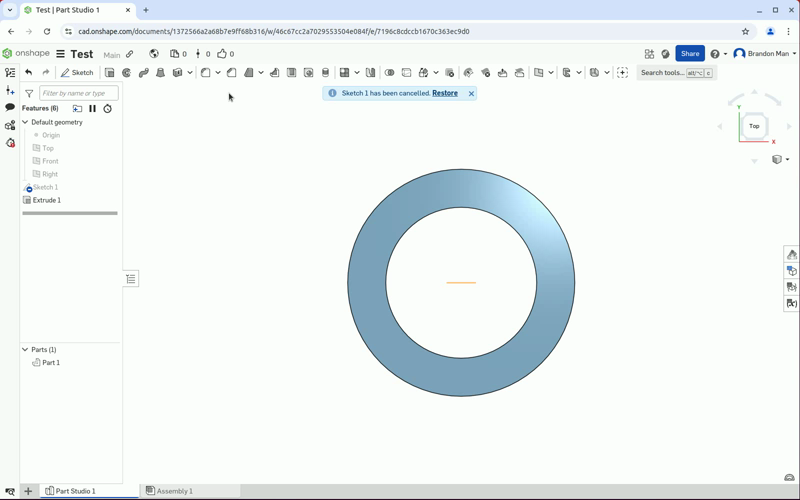
mouse_move(541, 75)
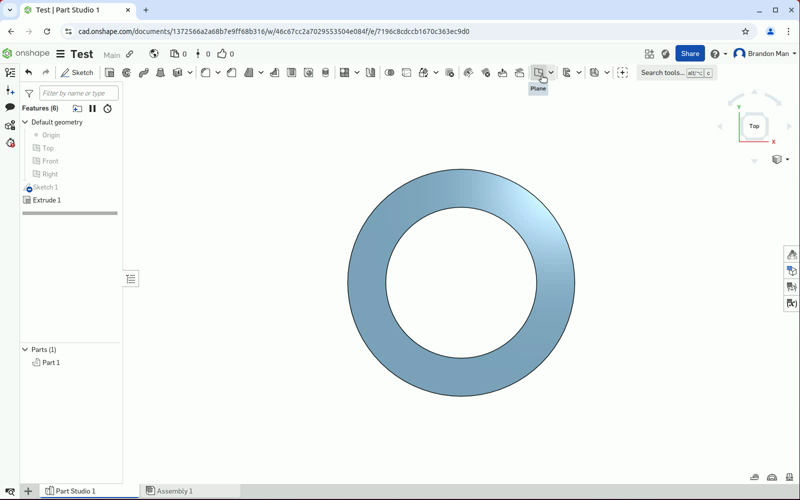
click(541, 75)
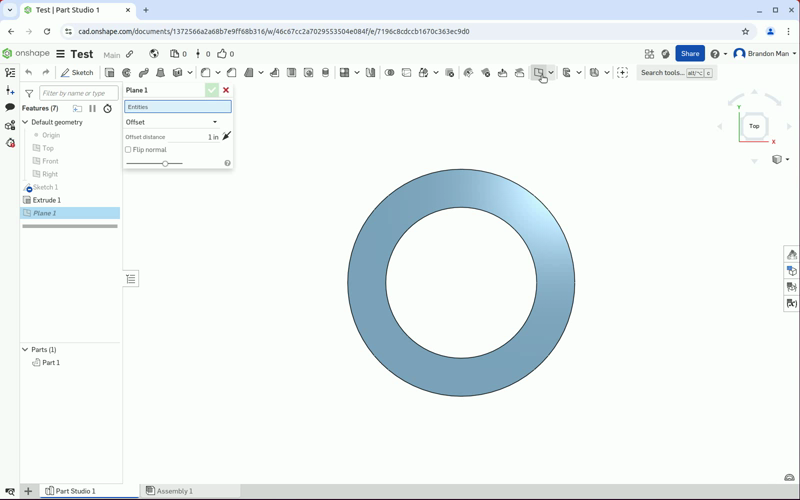
mouse_move(73, 150)
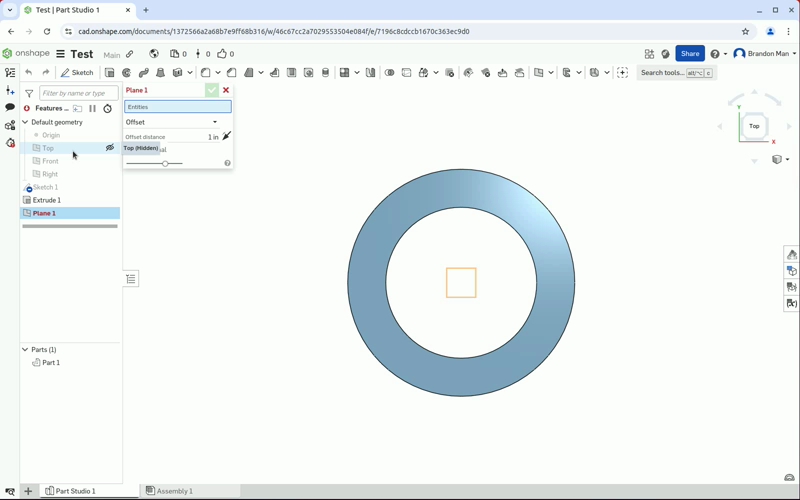
click(73, 150)
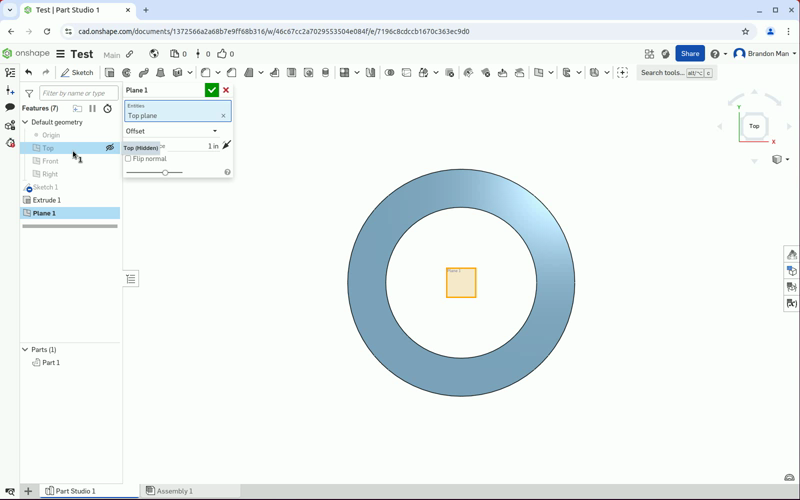
key(tab, 2)
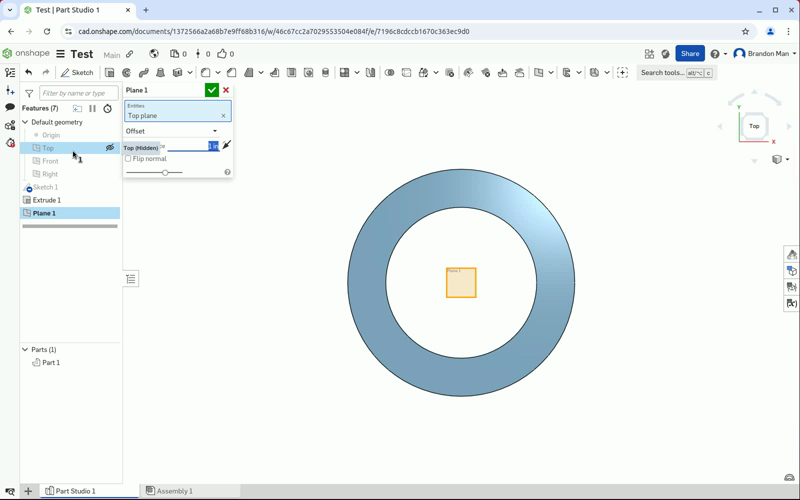
text(4.56)
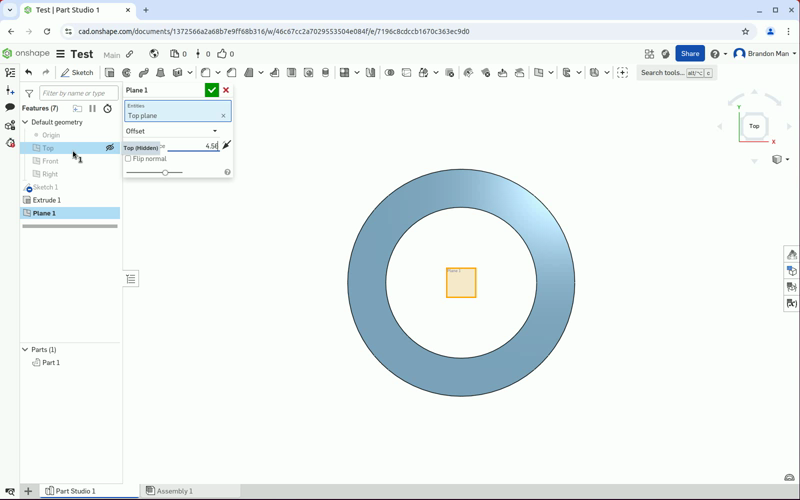
key(enter, 2)
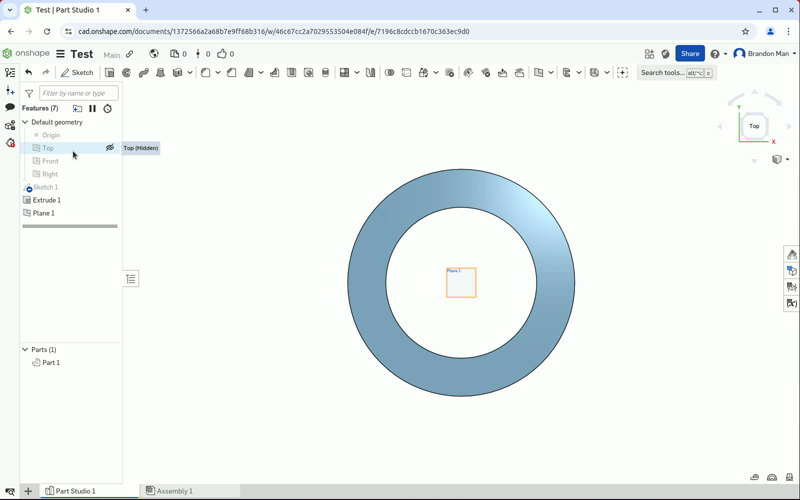
key(shift+s)
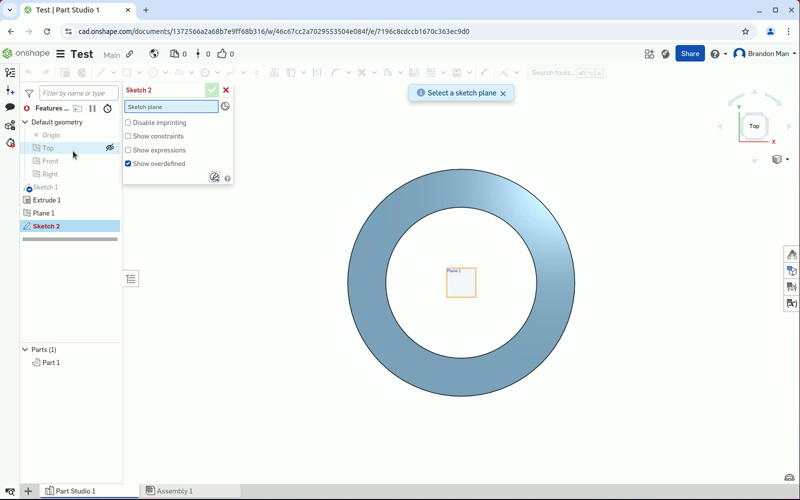
mouse_move(73, 215)
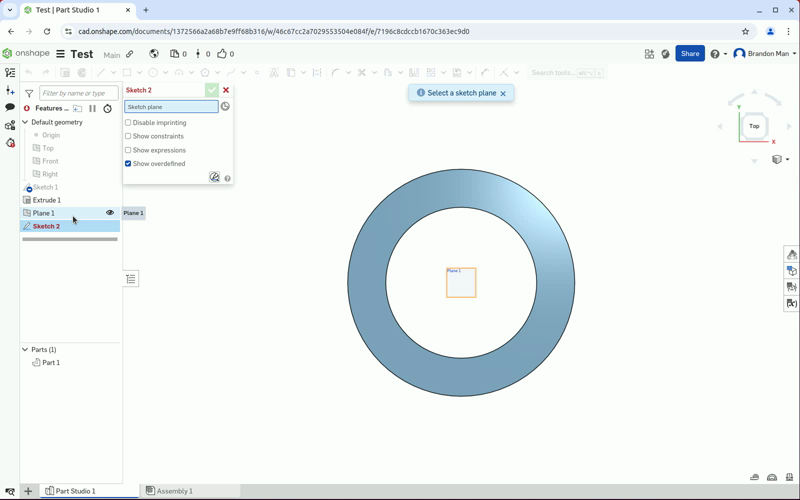
click(73, 215)
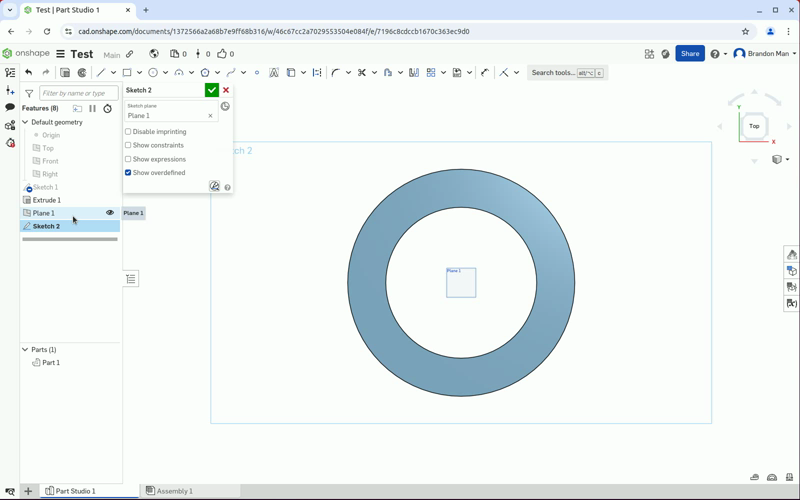
mouse_move(73, 352)
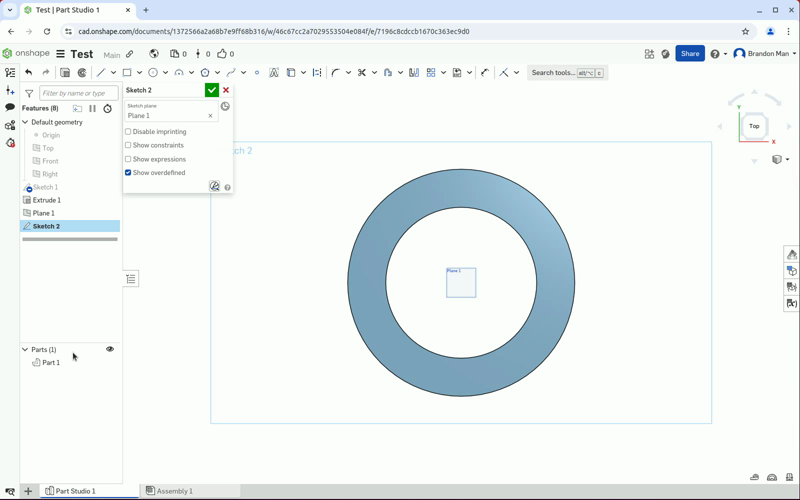
key(y)
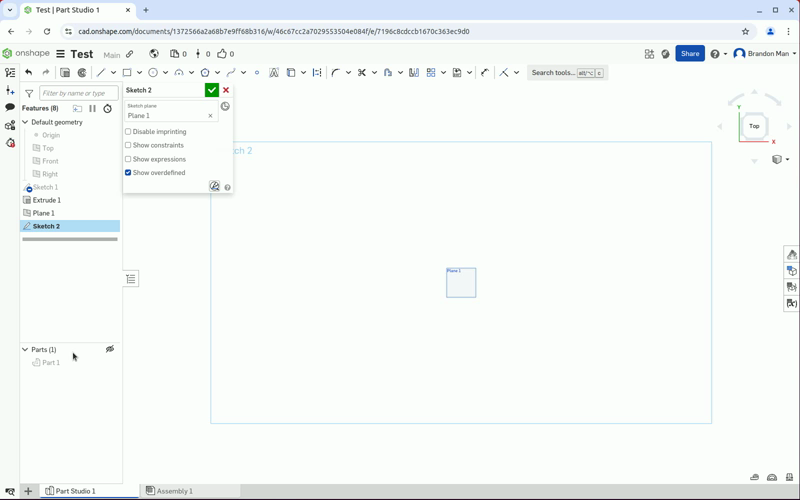
key(a)
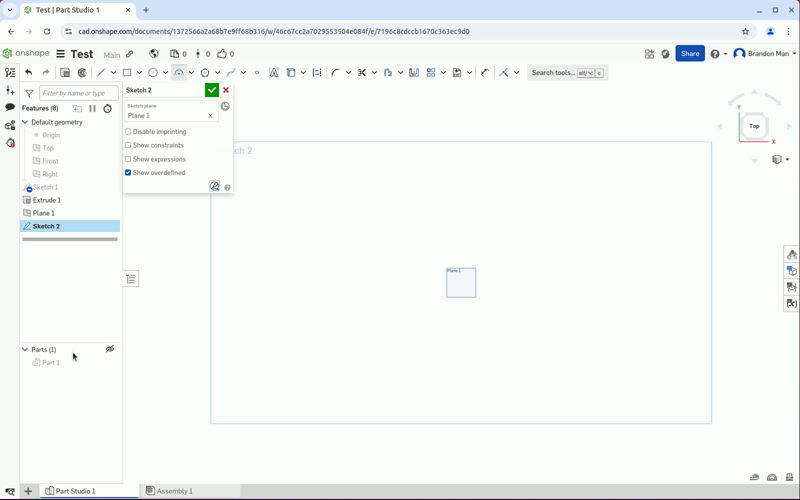
key_down(shift)
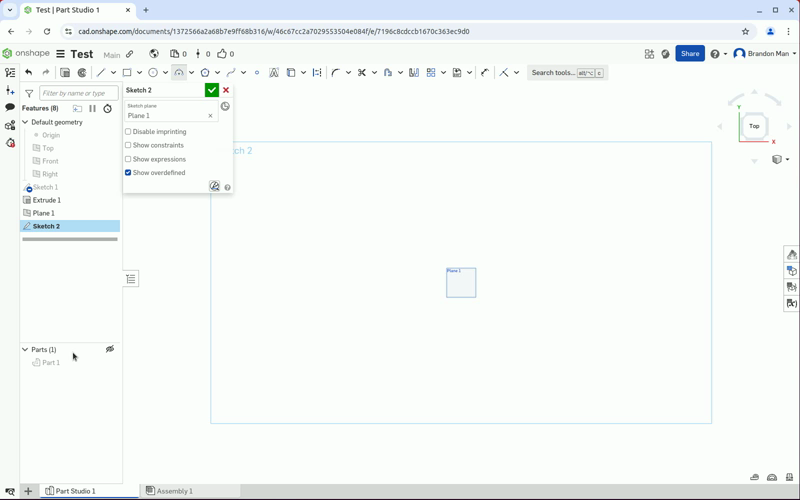
mouse_move(456, 170)
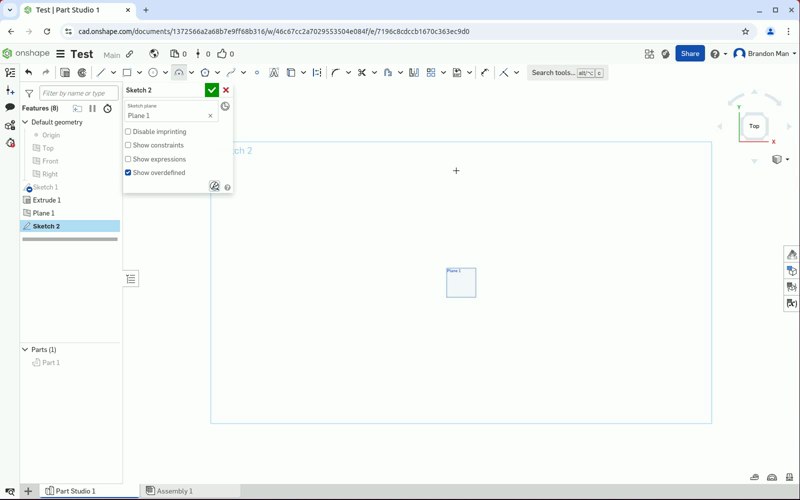
click(456, 170)
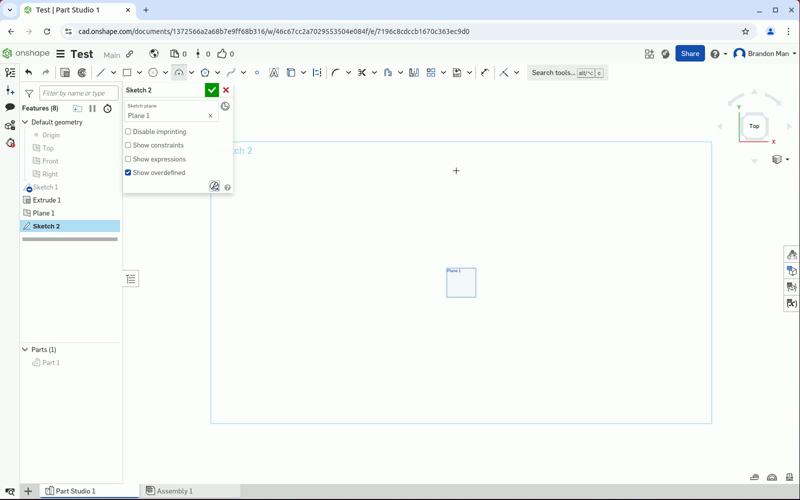
key_up(shift)
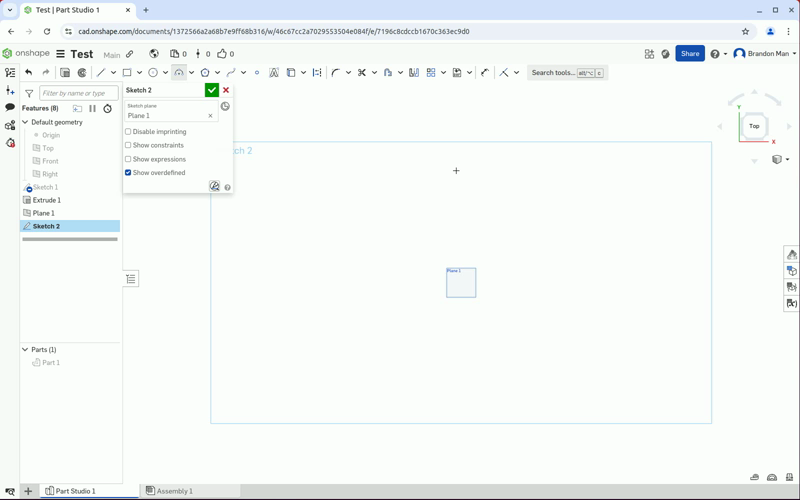
key_down(shift)
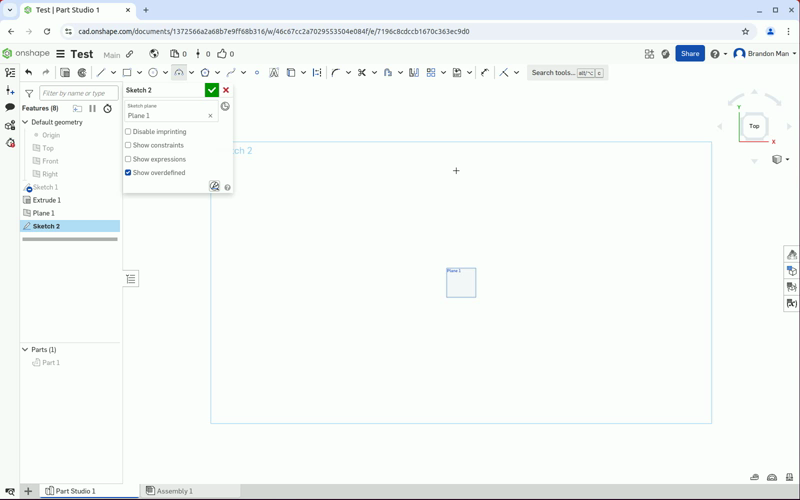
mouse_move(465, 170)
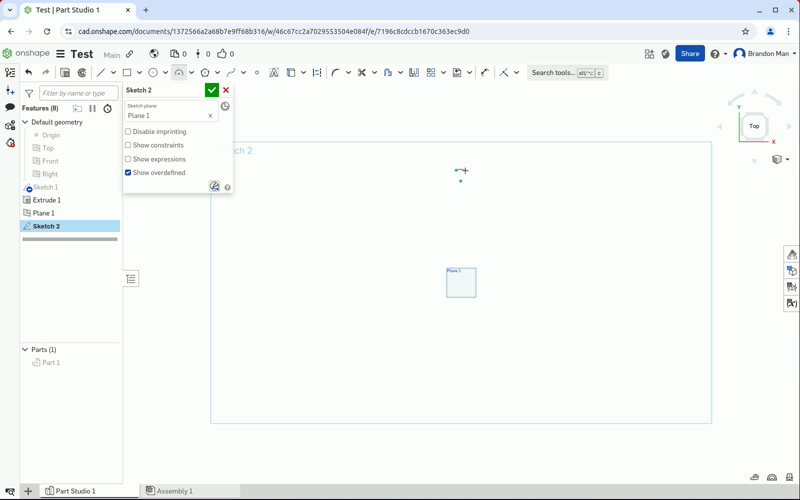
click(465, 170)
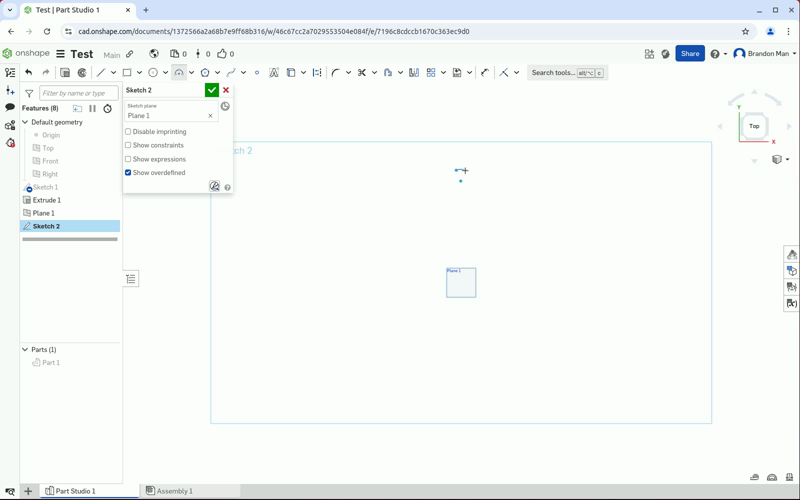
mouse_move(460, 169)
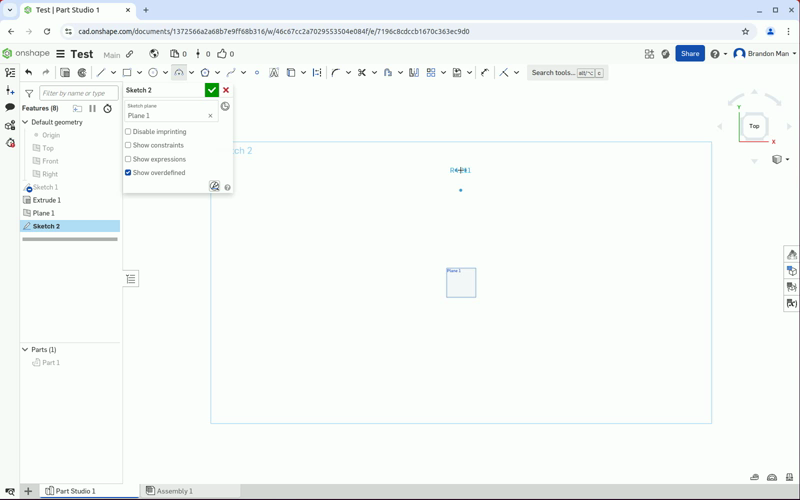
click(460, 169)
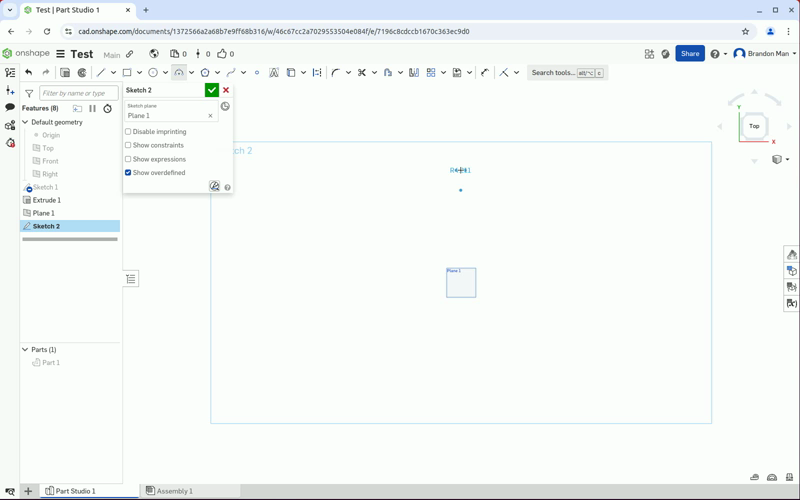
key_up(shift)
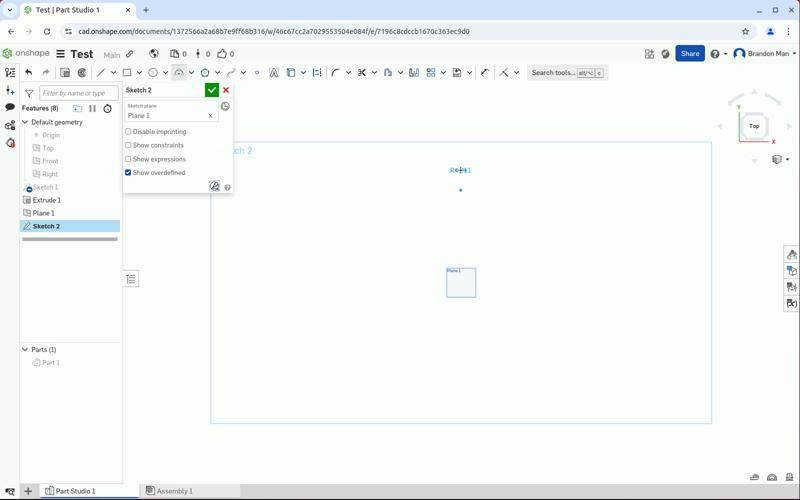
key(esc)
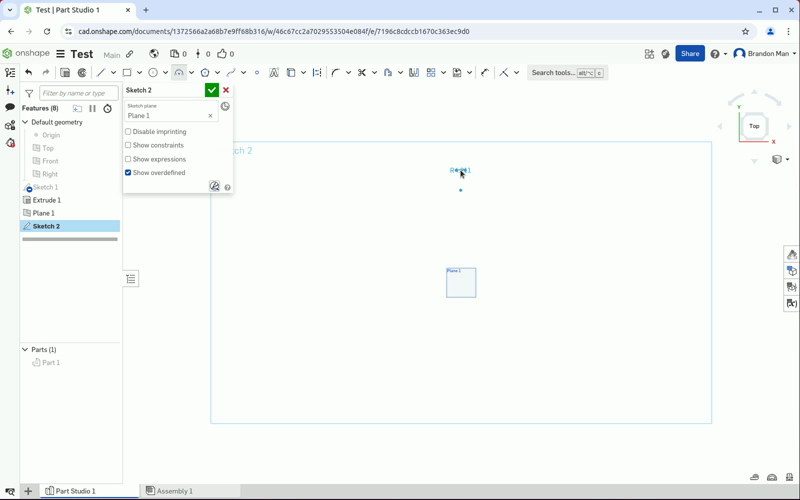
key(l)
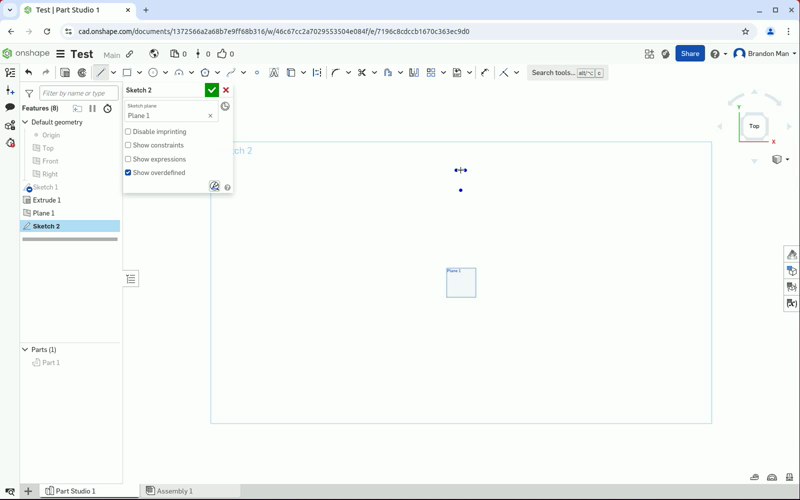
mouse_move(465, 170)
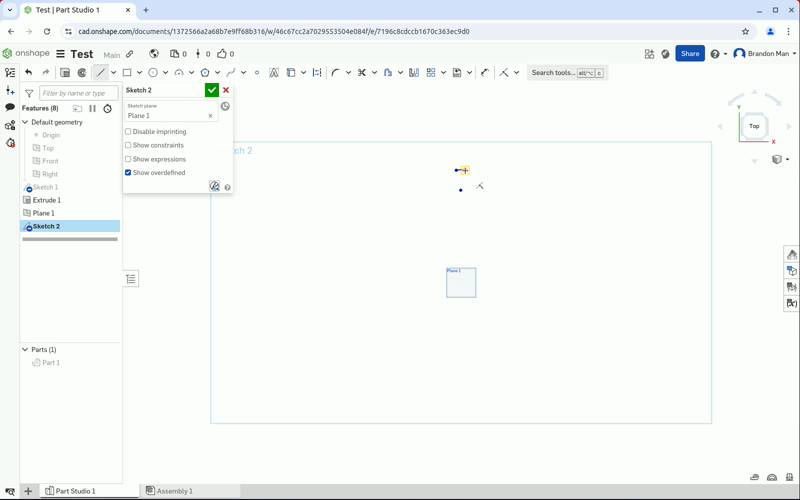
click(465, 170)
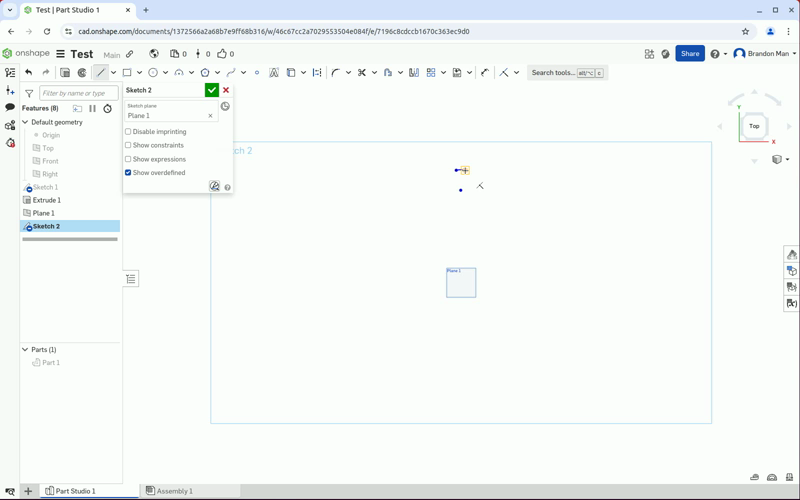
key_down(shift)
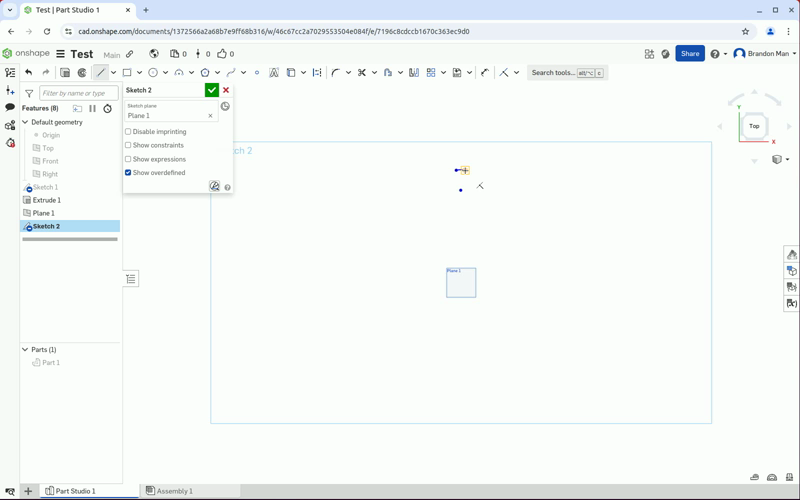
mouse_move(495, 170)
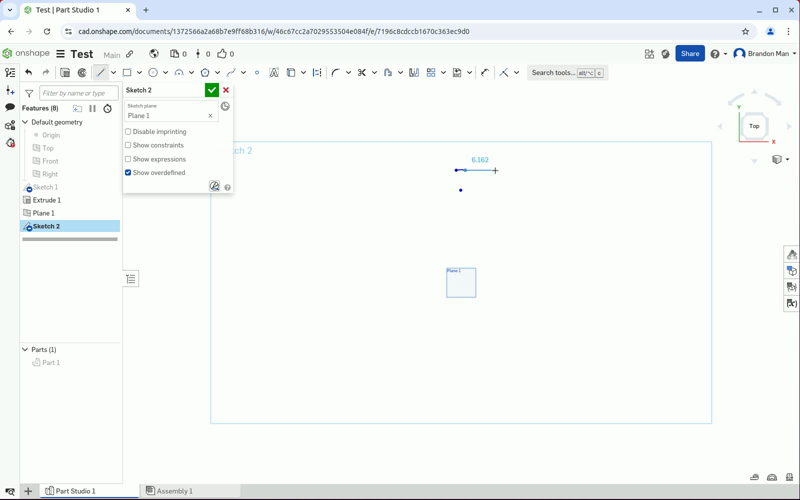
mouse_move(465, 155)
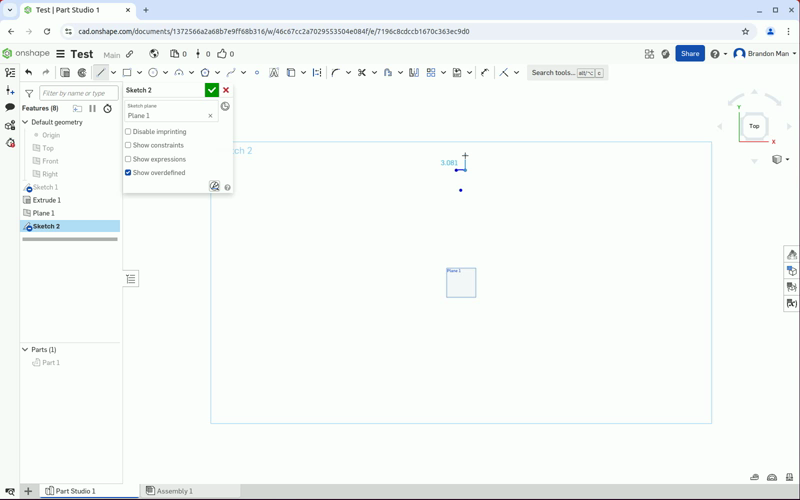
click(465, 155)
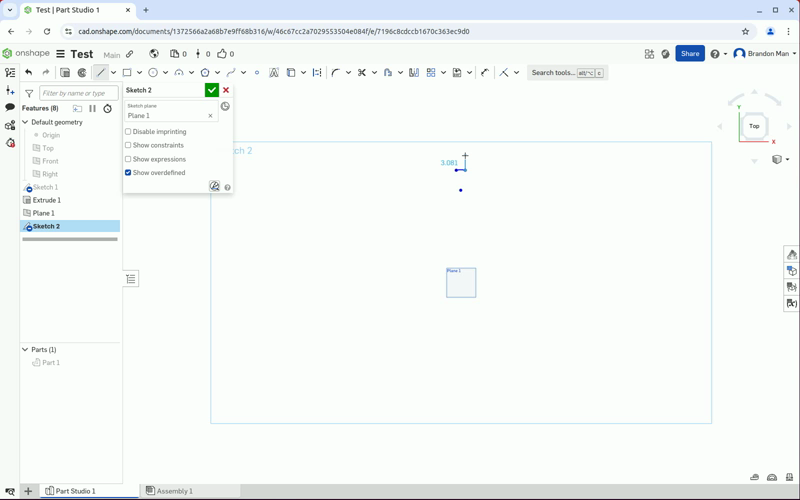
key_up(shift)
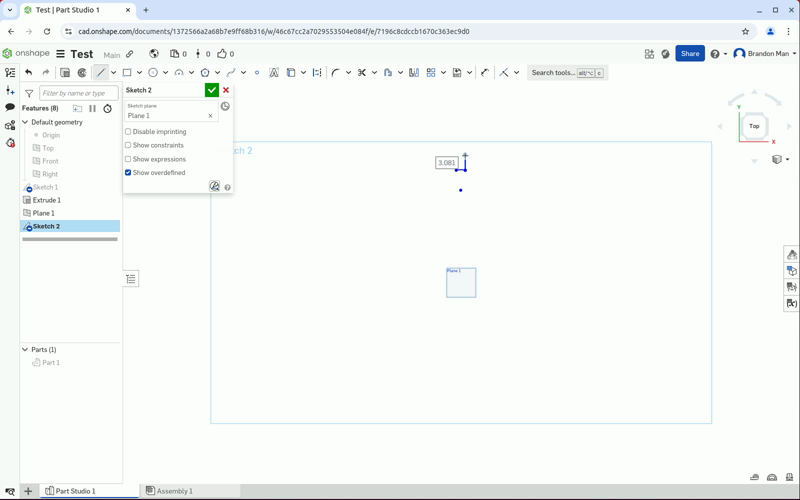
key_down(shift)
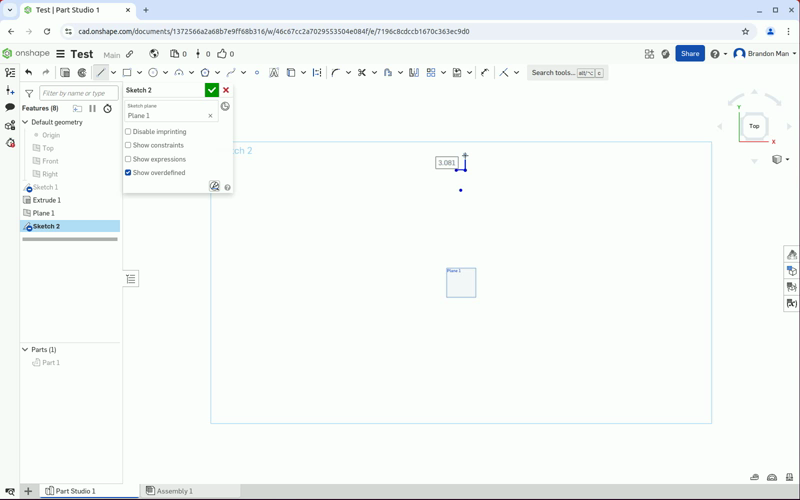
mouse_move(495, 155)
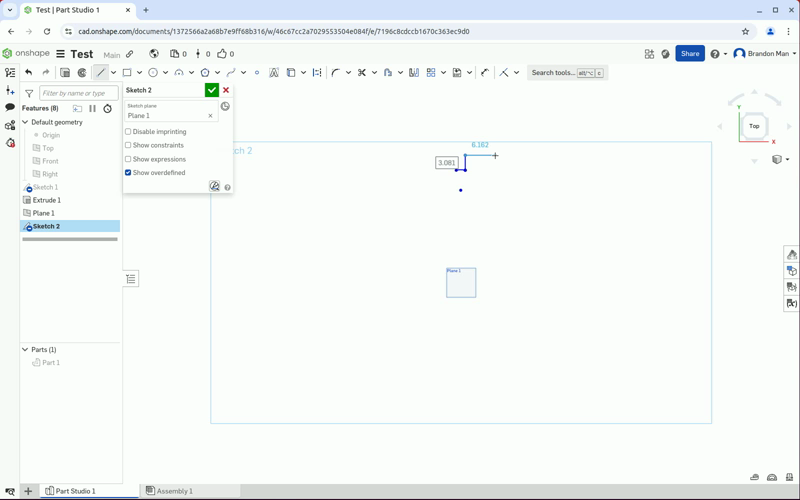
mouse_move(456, 155)
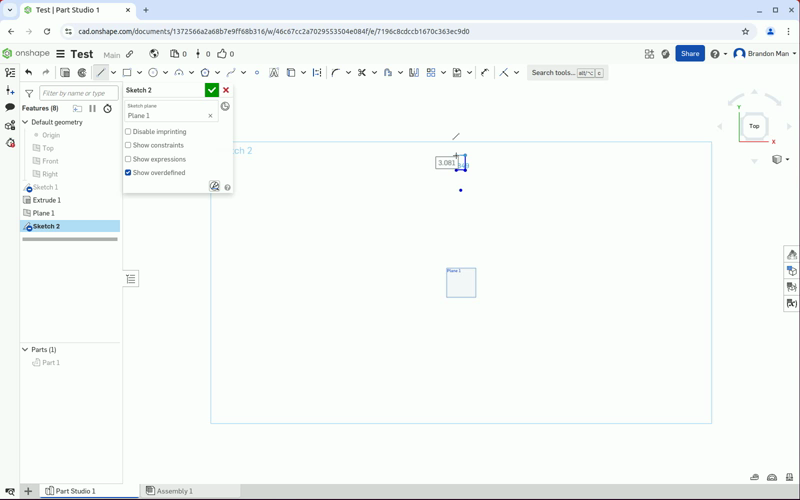
click(456, 155)
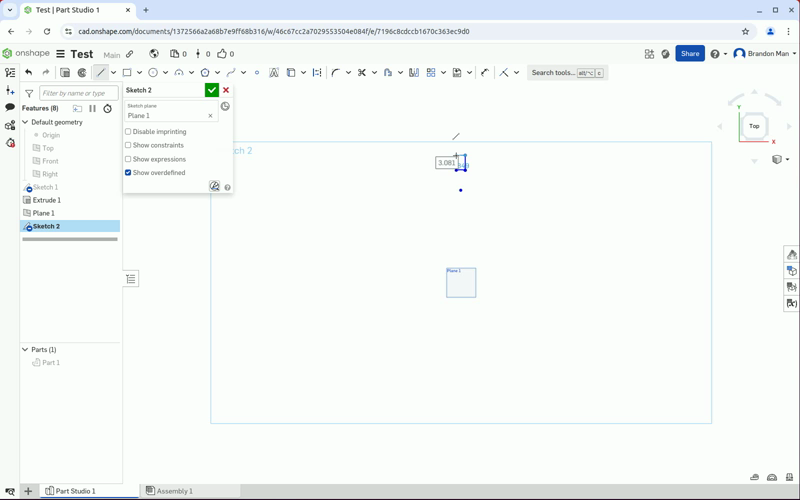
key_up(shift)
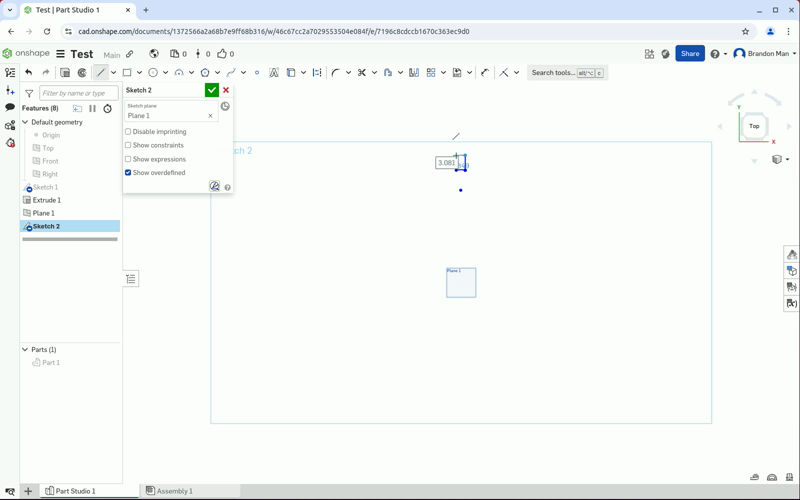
mouse_move(486, 155)
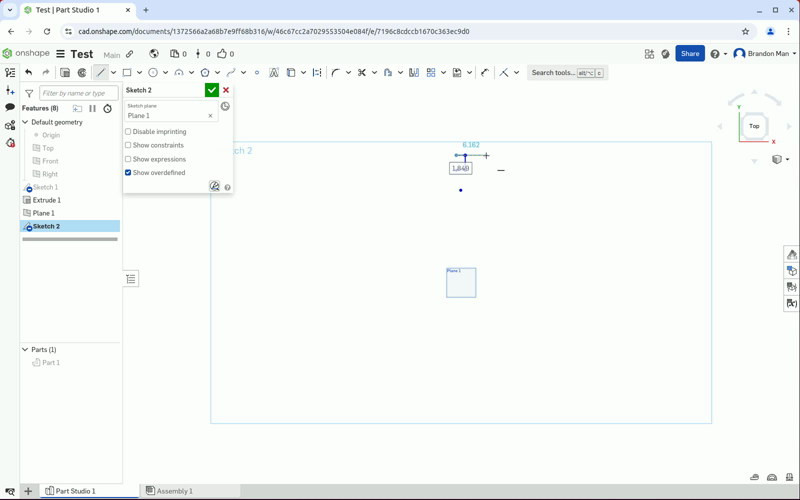
key_down(shift)
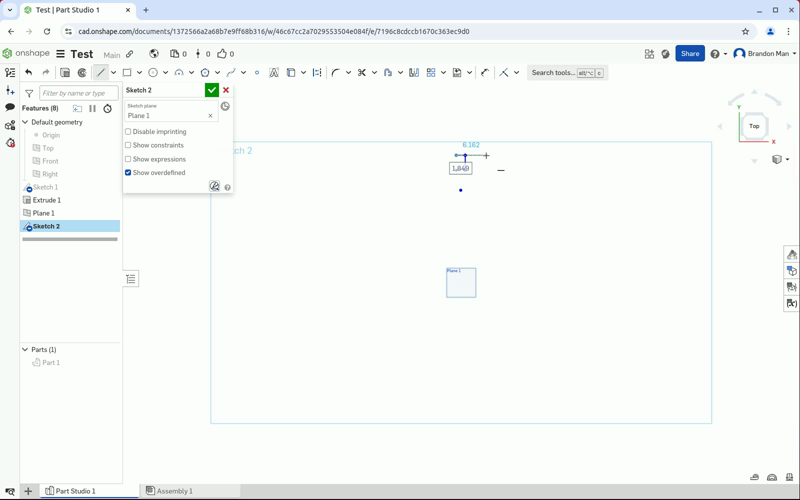
mouse_move(456, 170)
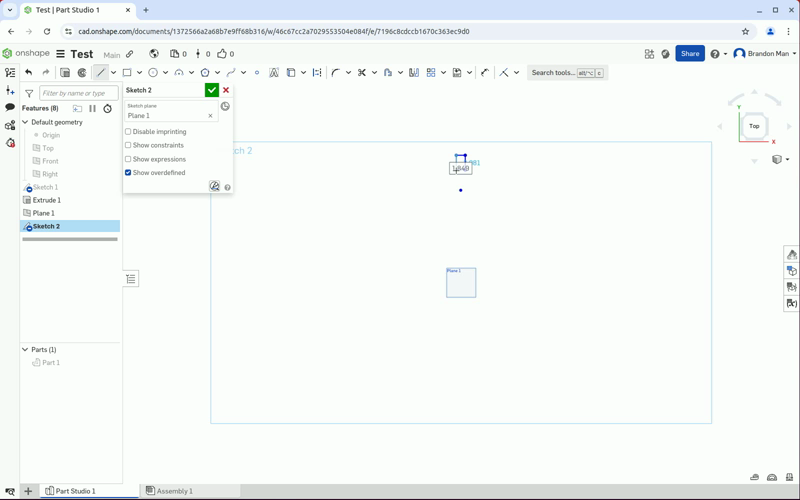
key_up(shift)
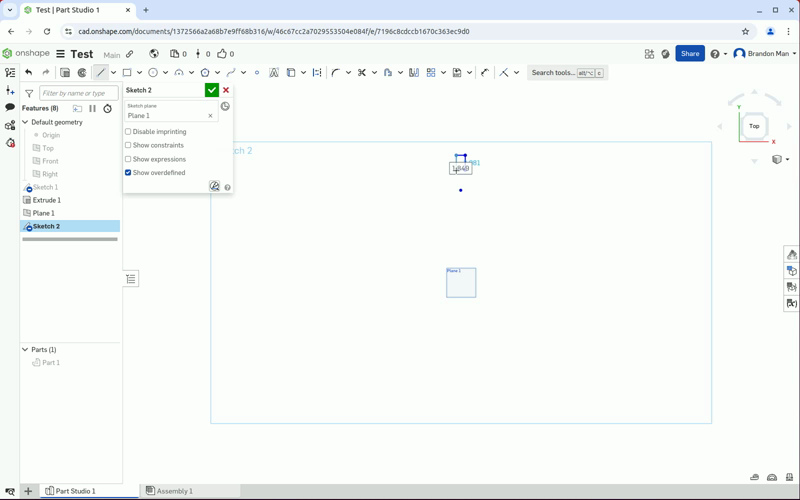
click(456, 170)
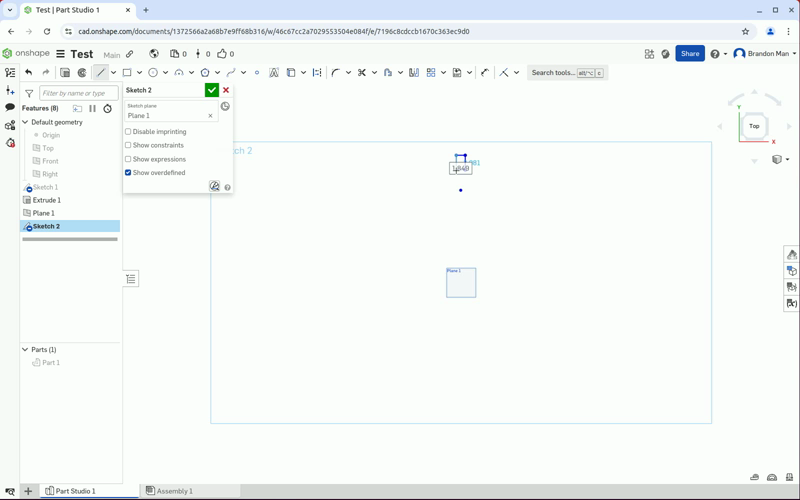
key(esc)
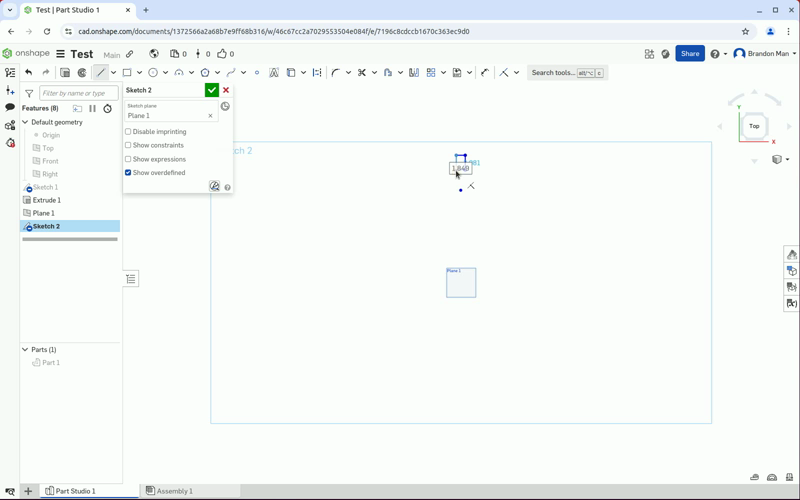
mouse_move(463, 156)
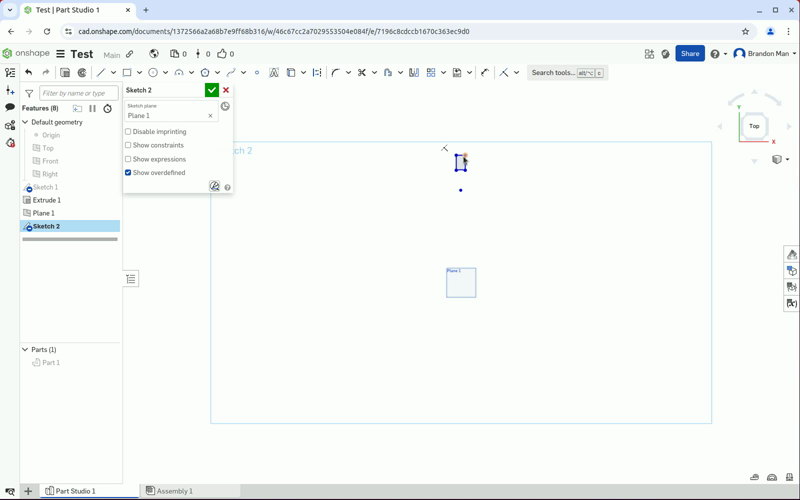
scroll(6)
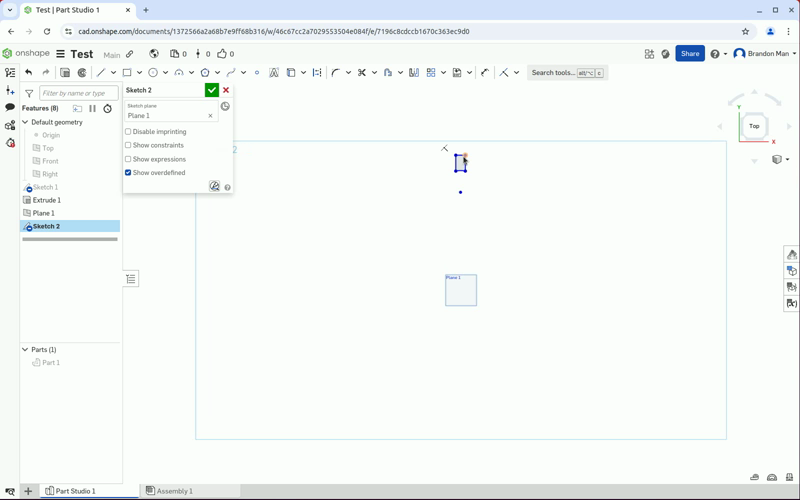
scroll(6)
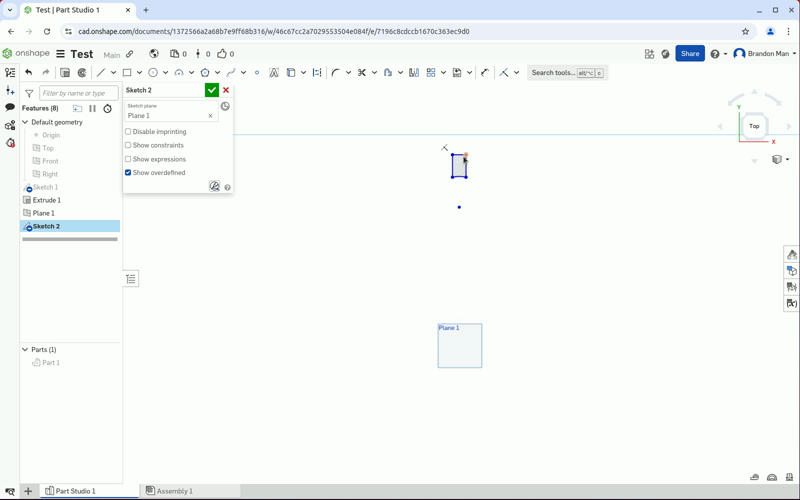
scroll(6)
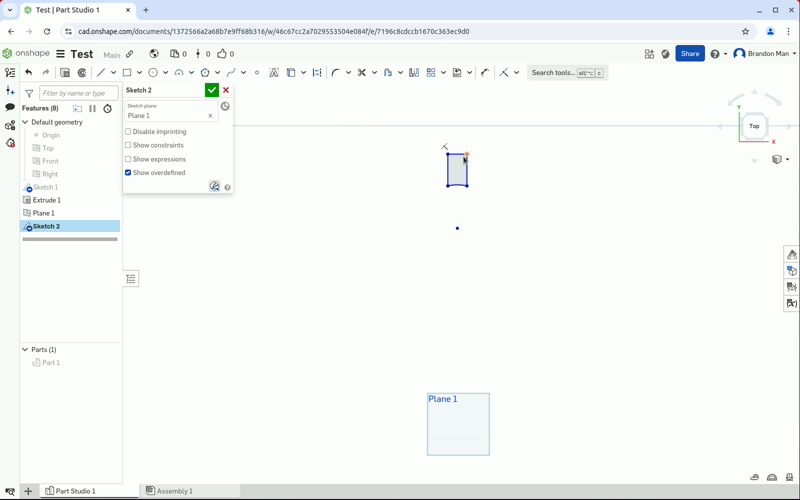
scroll(6)
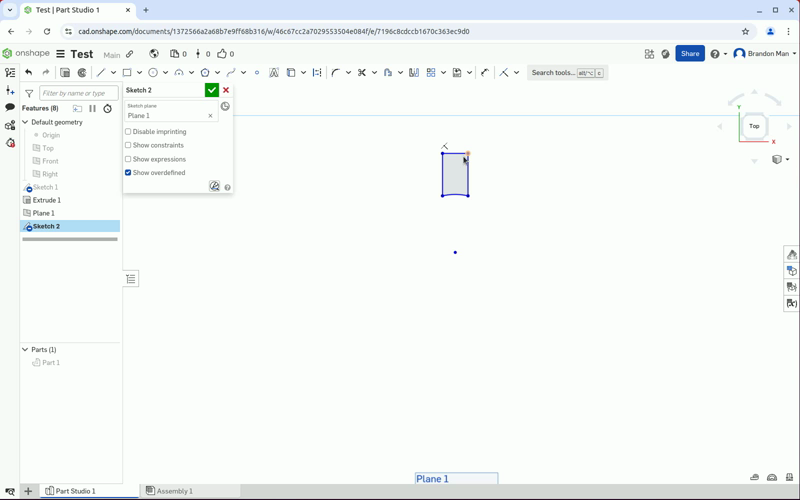
scroll(6)
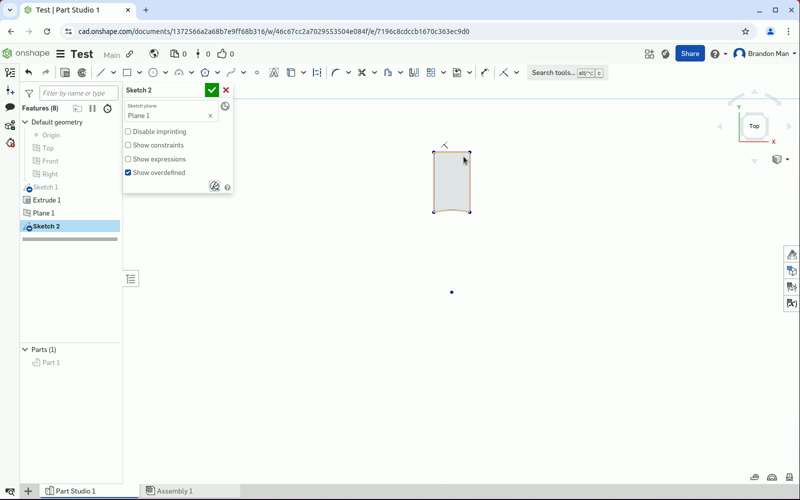
scroll(6)
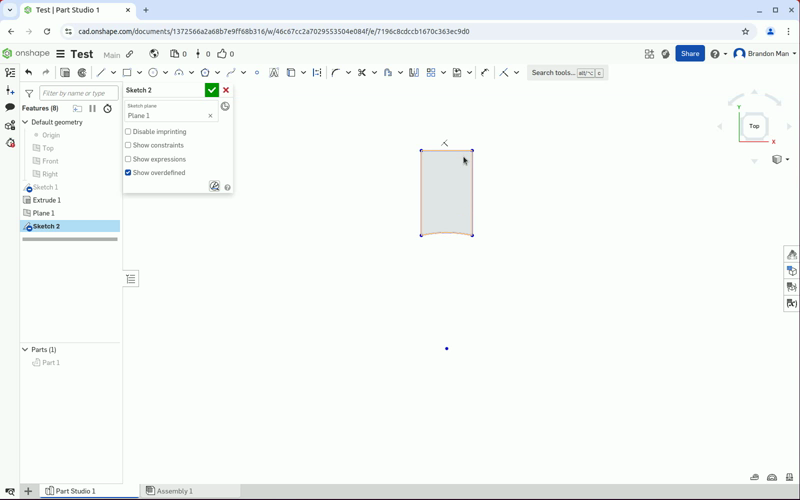
scroll(6)
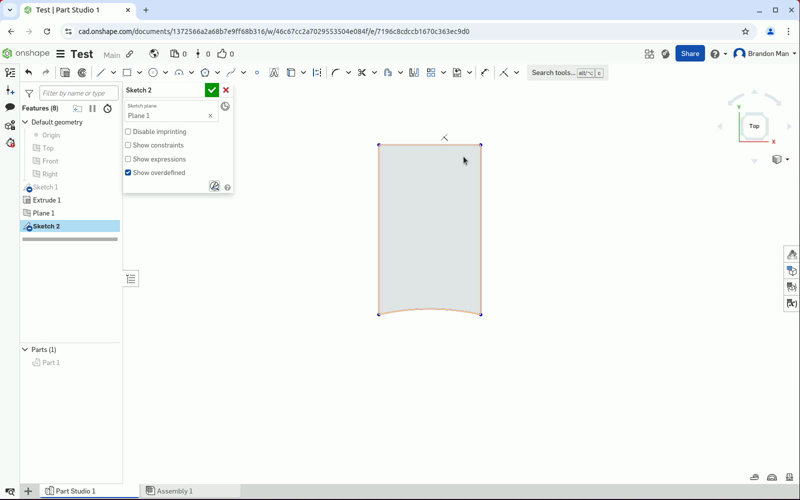
click(463, 156)
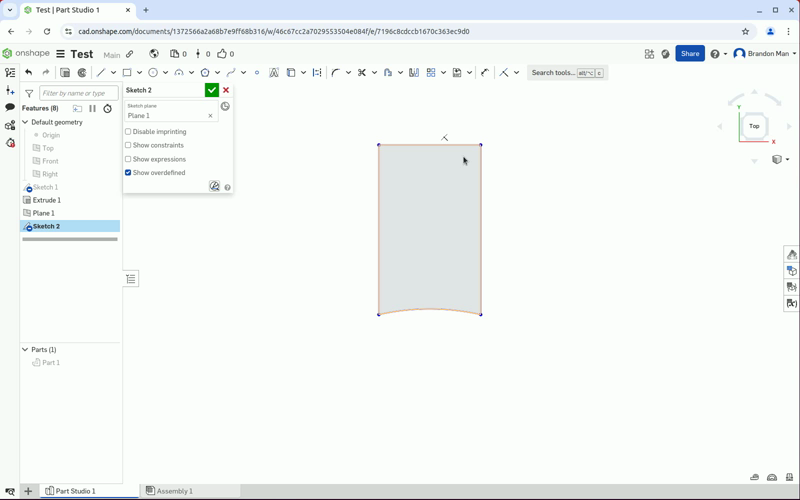
scroll(-6)
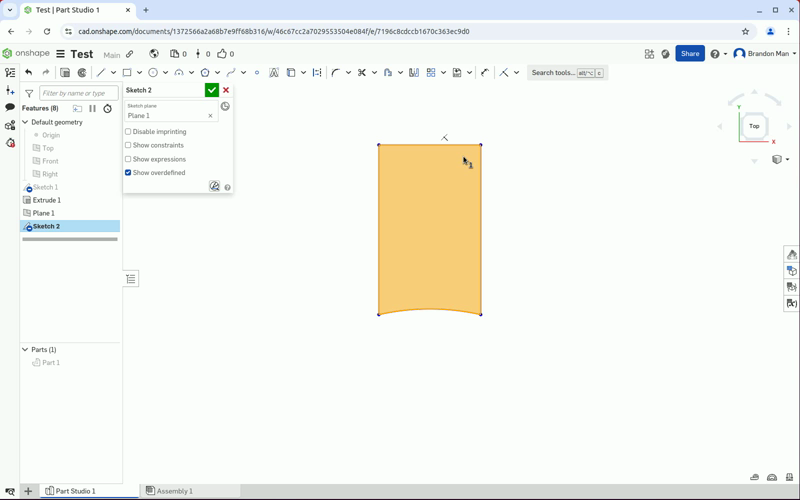
scroll(-6)
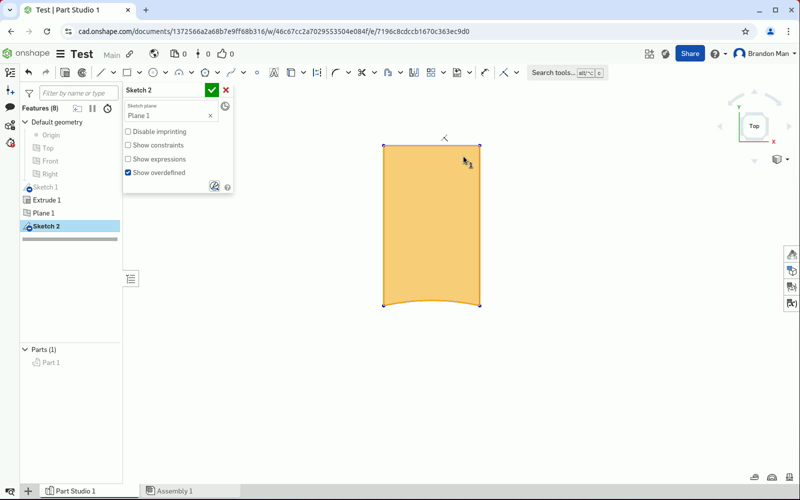
scroll(-6)
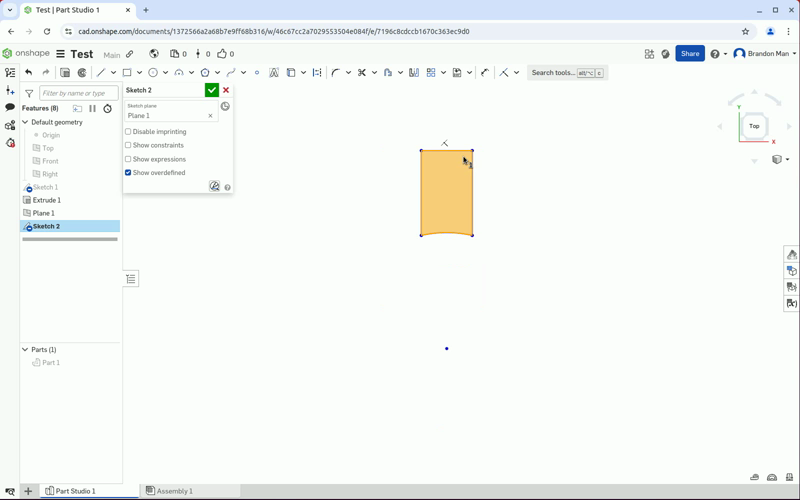
scroll(-6)
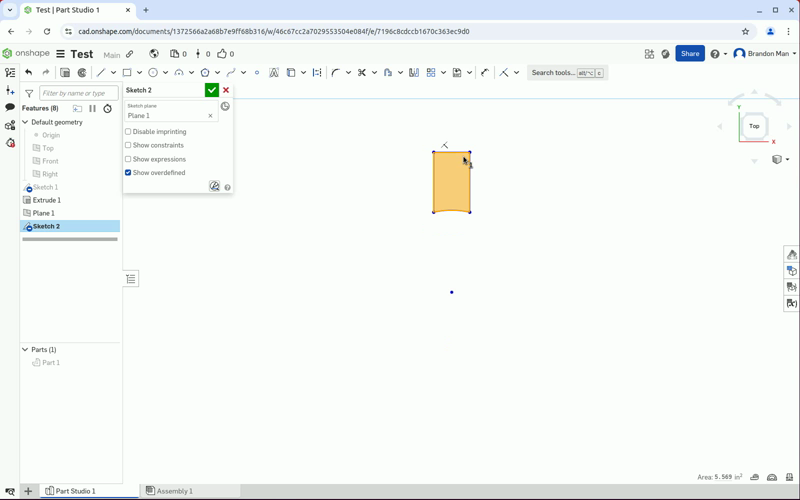
scroll(-6)
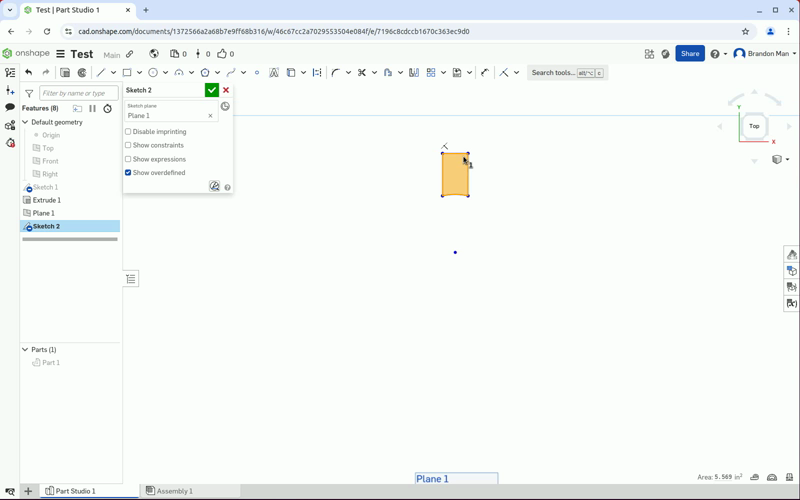
scroll(-6)
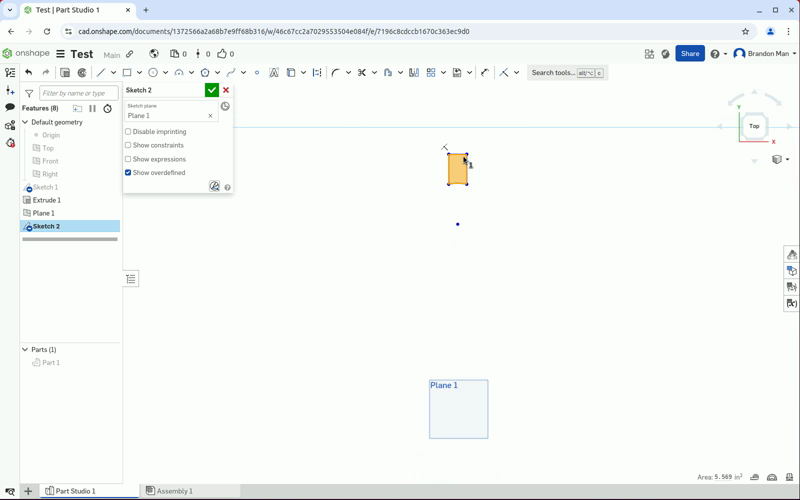
scroll(-6)
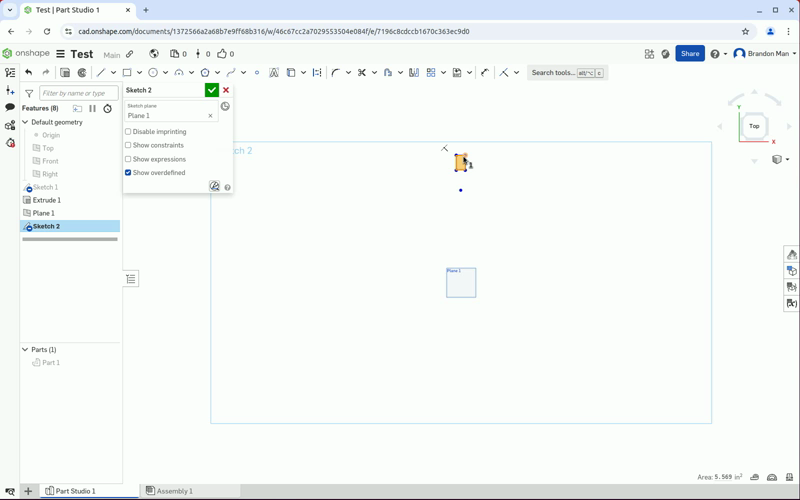
mouse_move(73, 352)
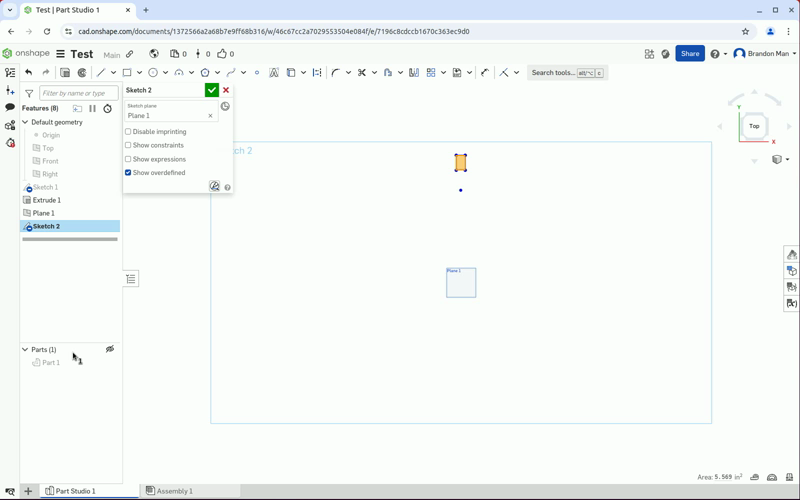
key(shift+y)
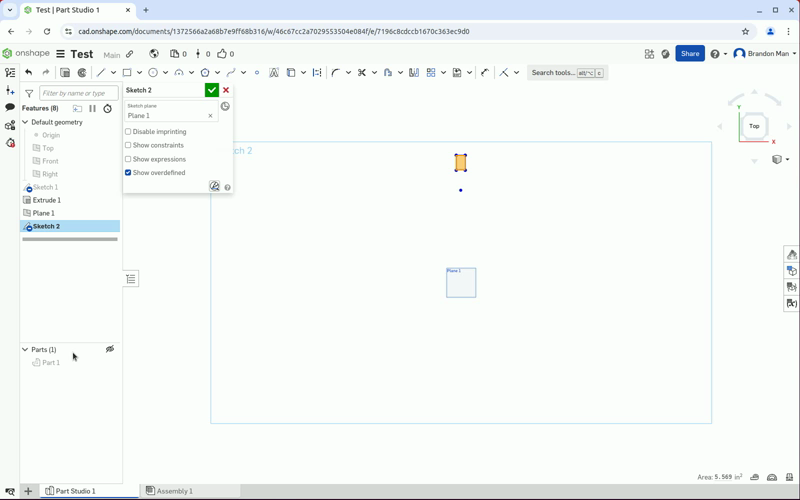
key(shift+e)
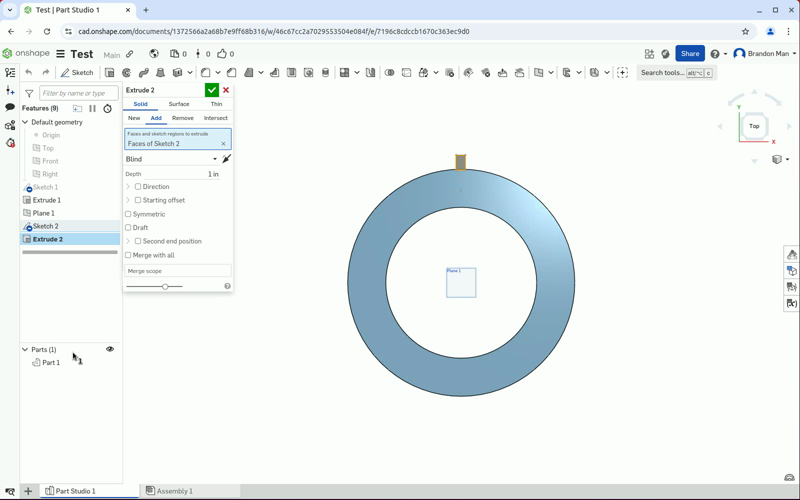
mouse_move(143, 106)
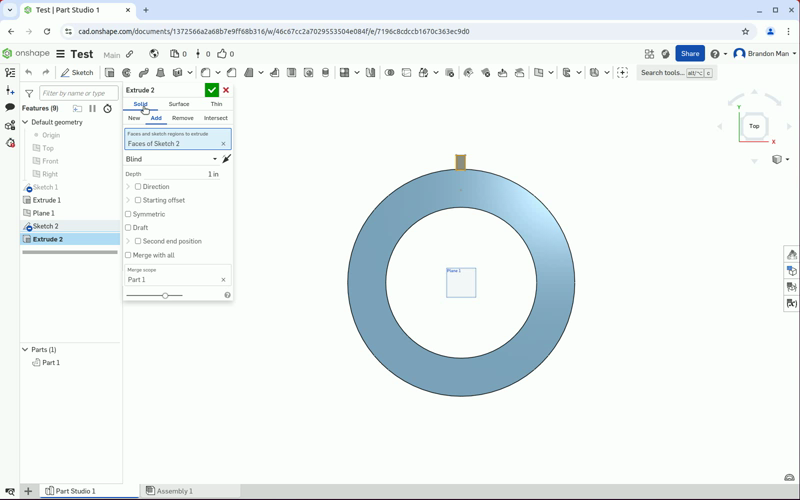
click(143, 106)
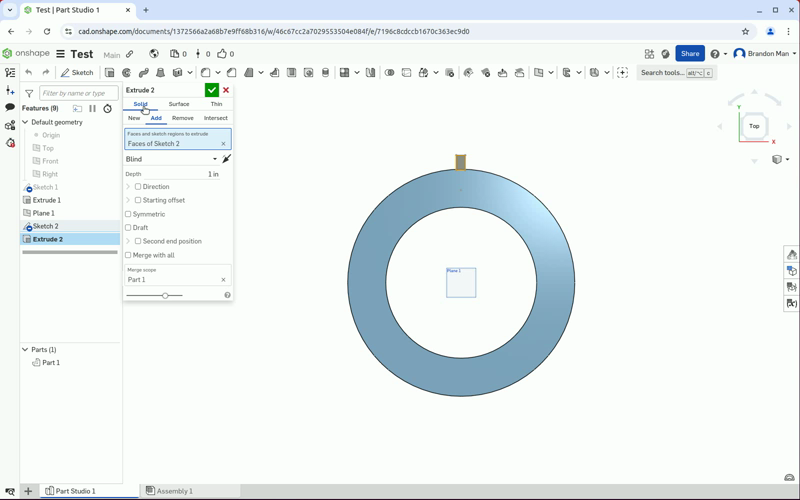
mouse_move(186, 120)
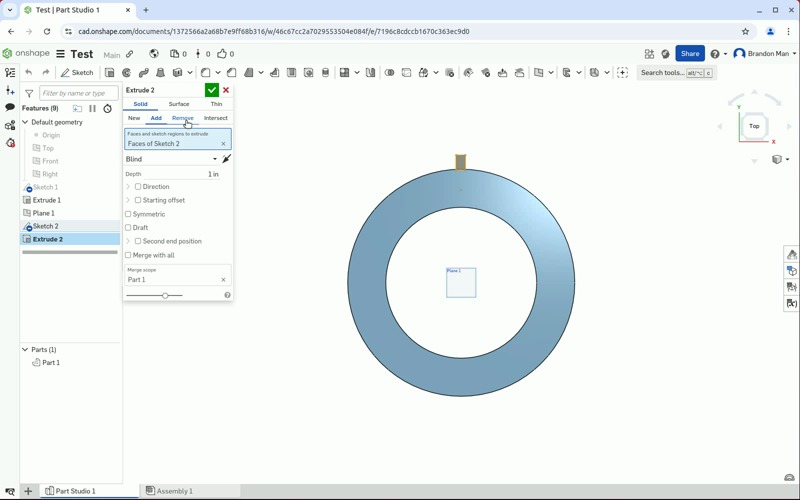
click(186, 120)
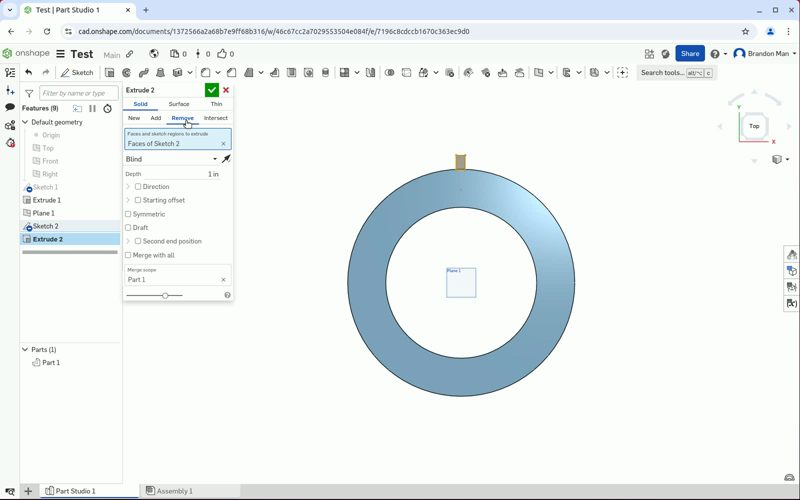
key(tab, 4)
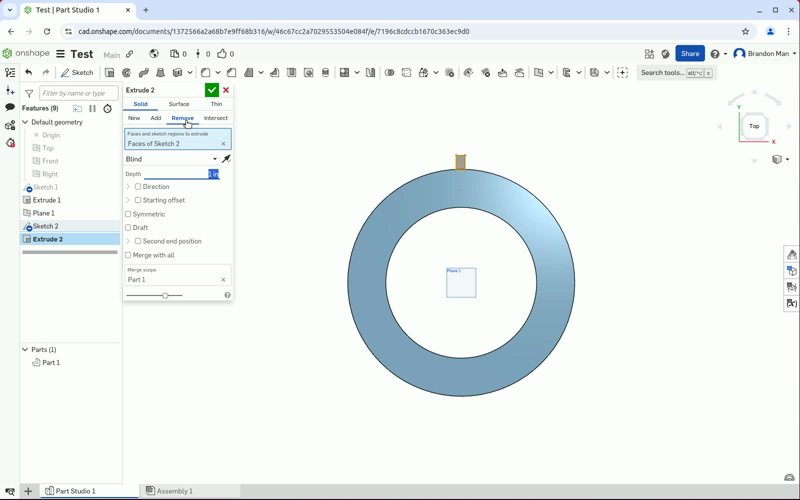
text(22.627)
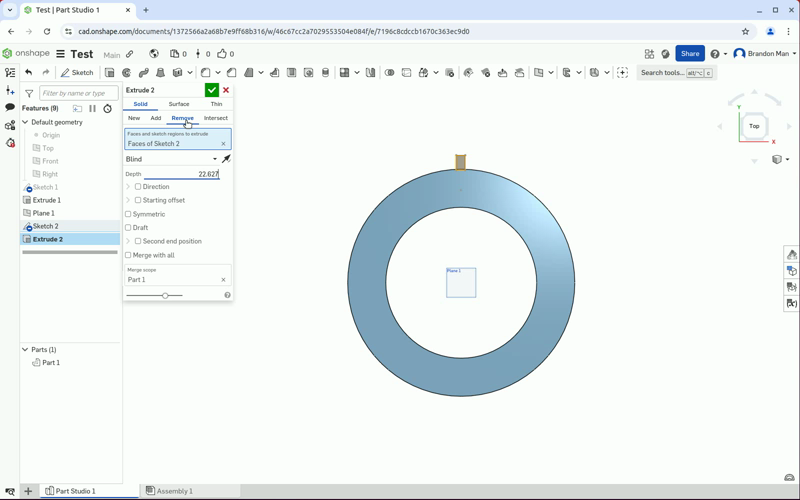
key(tab, 6)
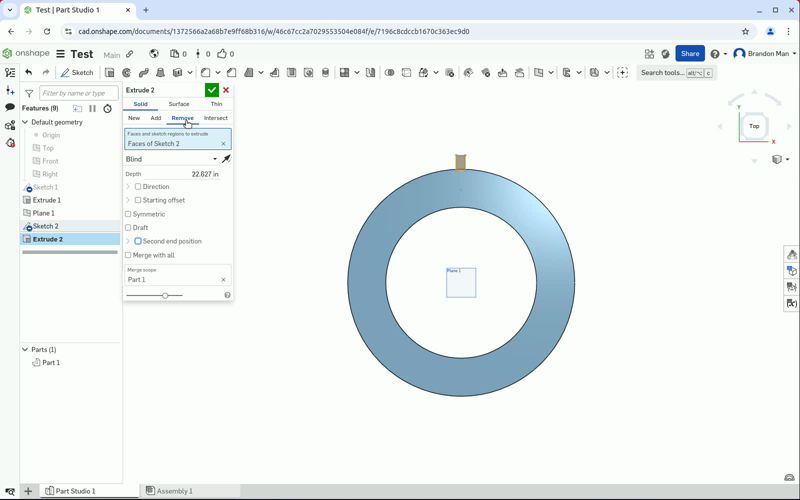
key(space)
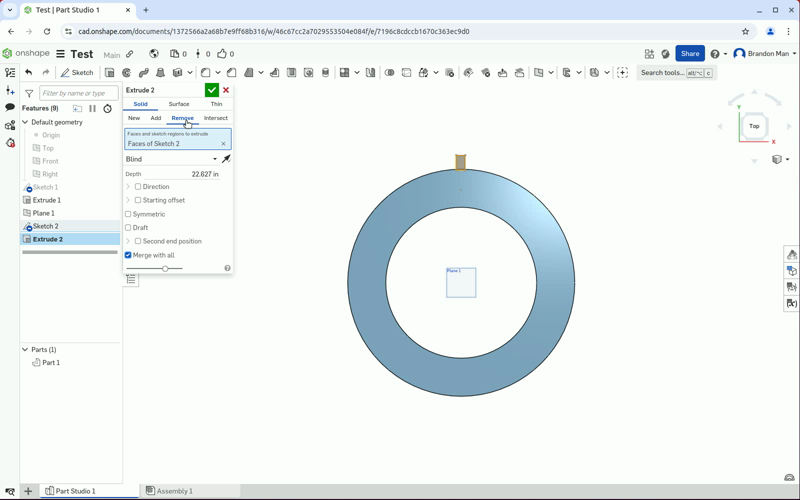
key(enter)
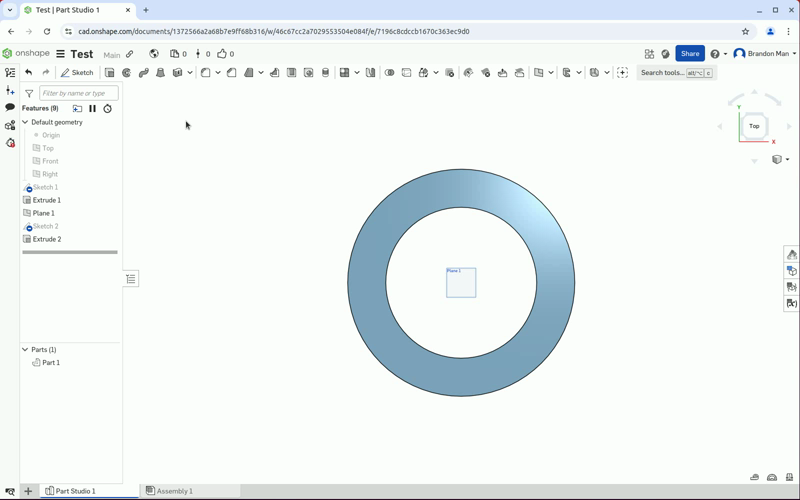
key(shift+h)
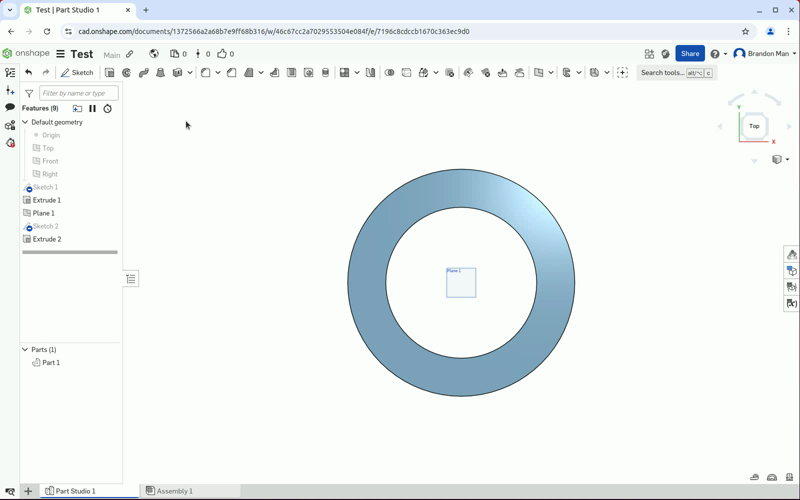
key(shift+h)
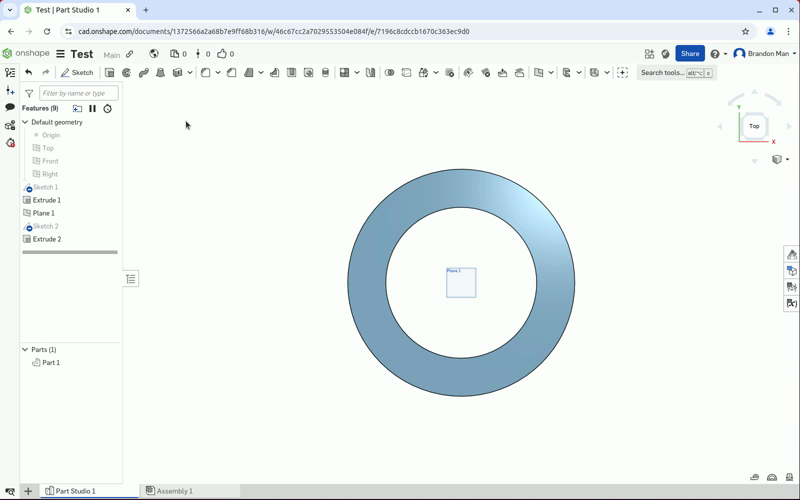
mouse_move(73, 189)
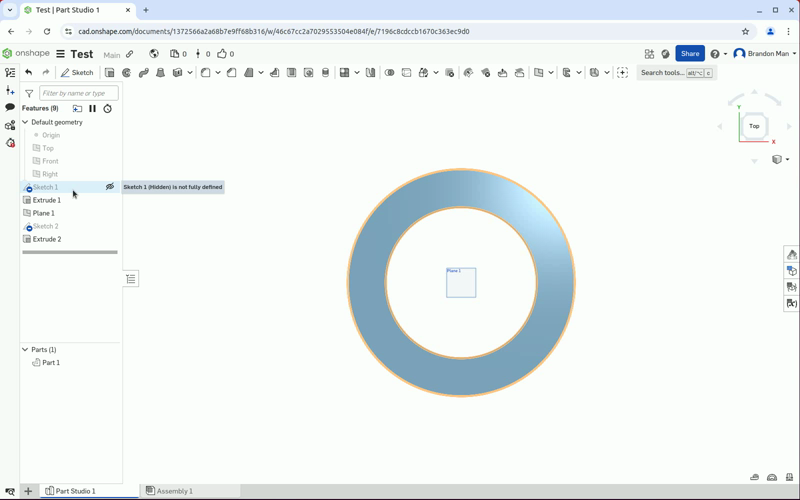
click(73, 189)
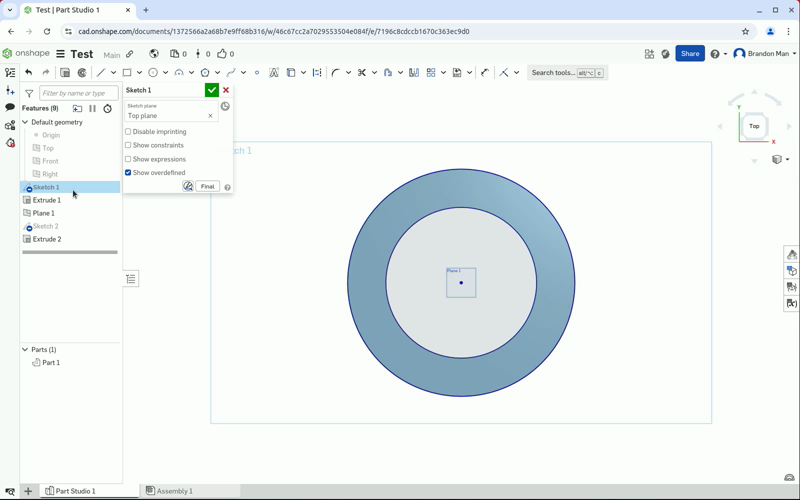
mouse_move(229, 92)
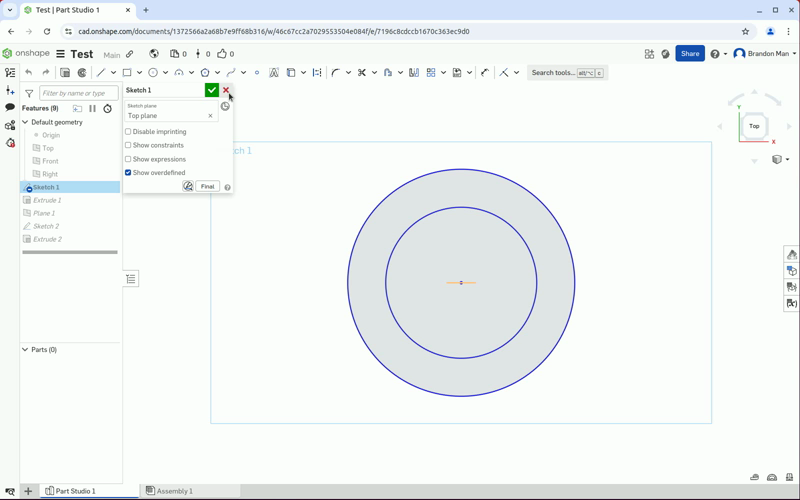
click(229, 92)
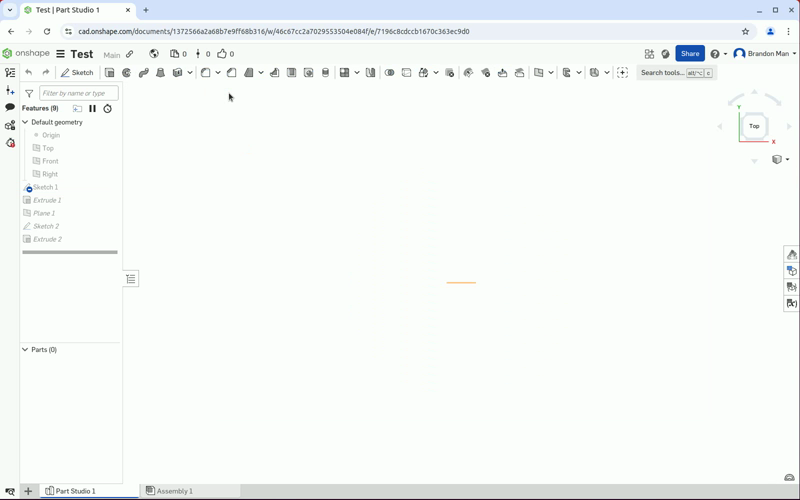
key(shift+s)
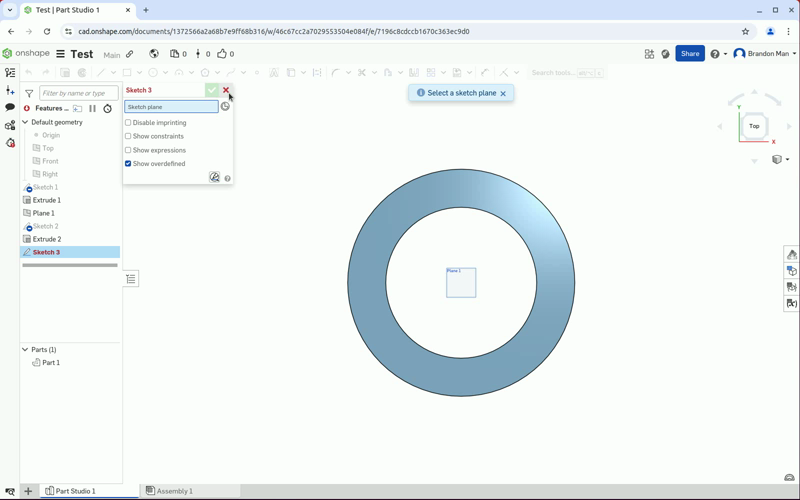
mouse_move(73, 215)
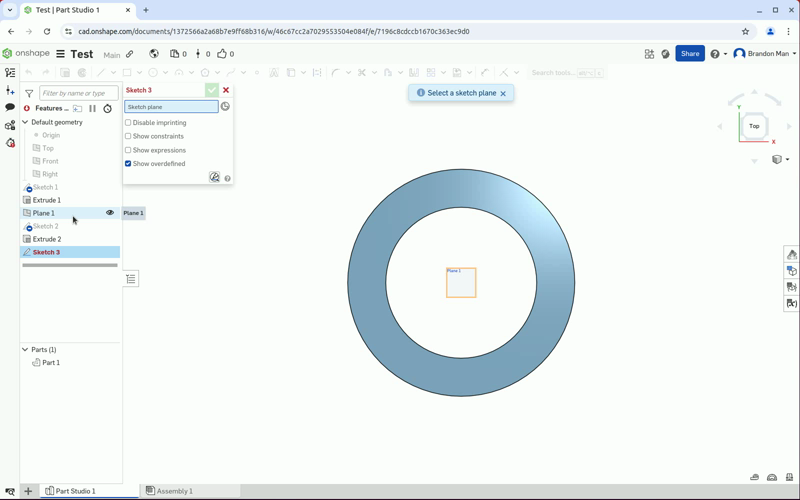
click(73, 215)
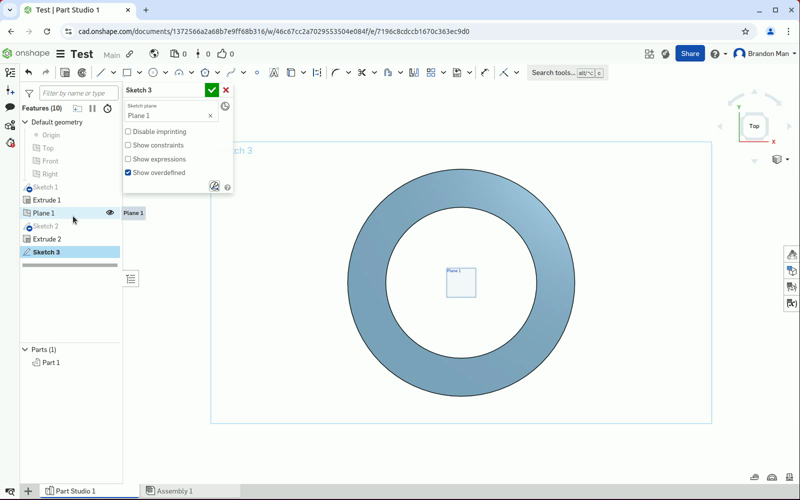
mouse_move(73, 352)
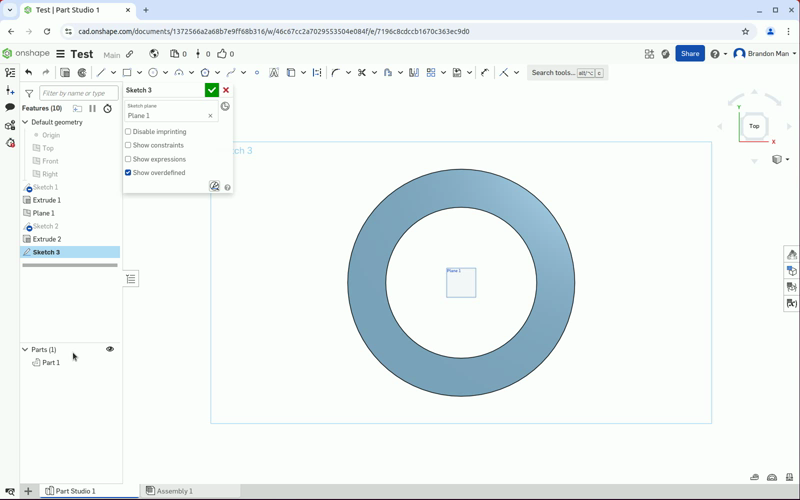
key(y)
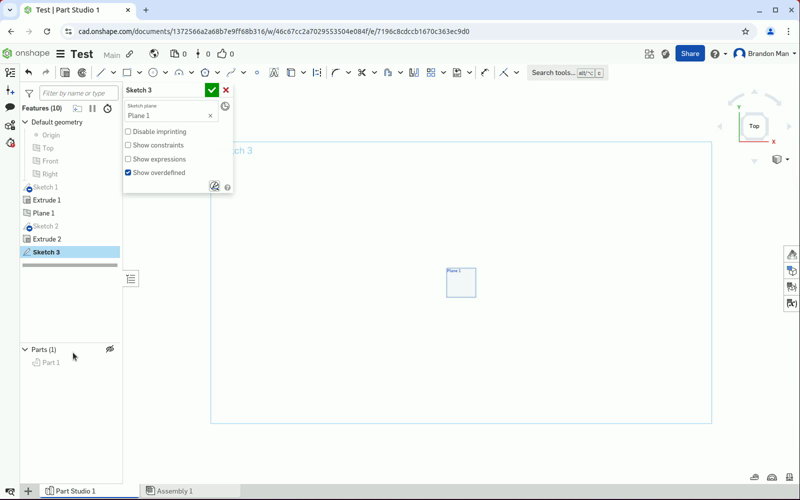
key(a)
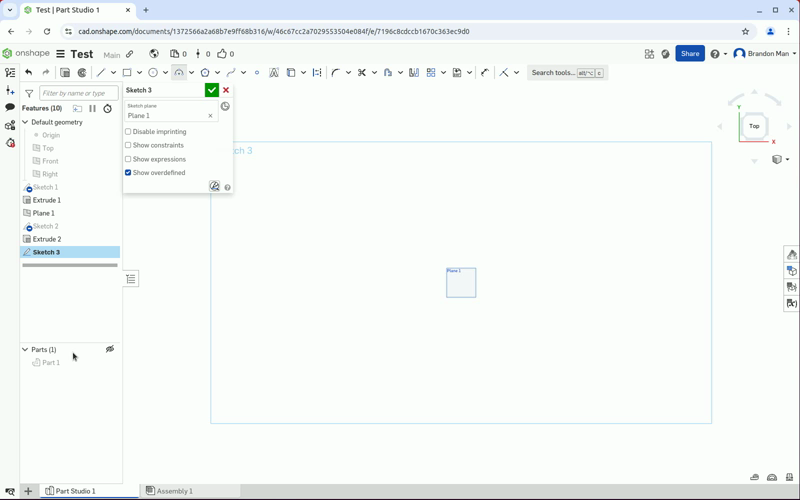
key_down(shift)
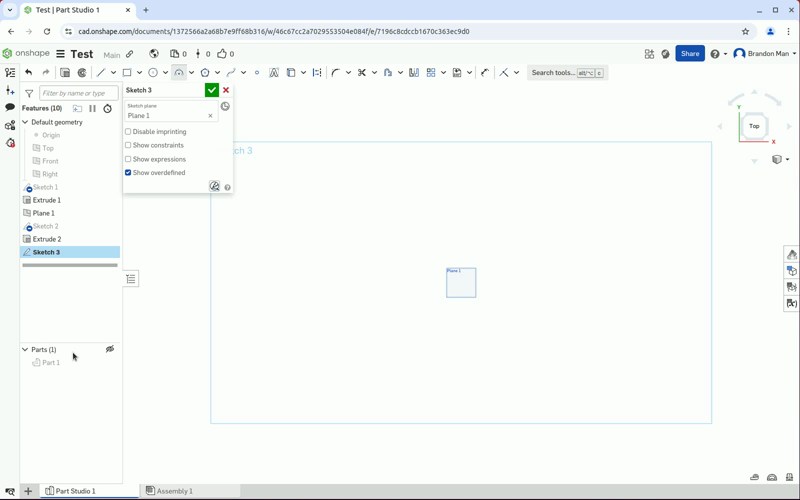
mouse_move(456, 207)
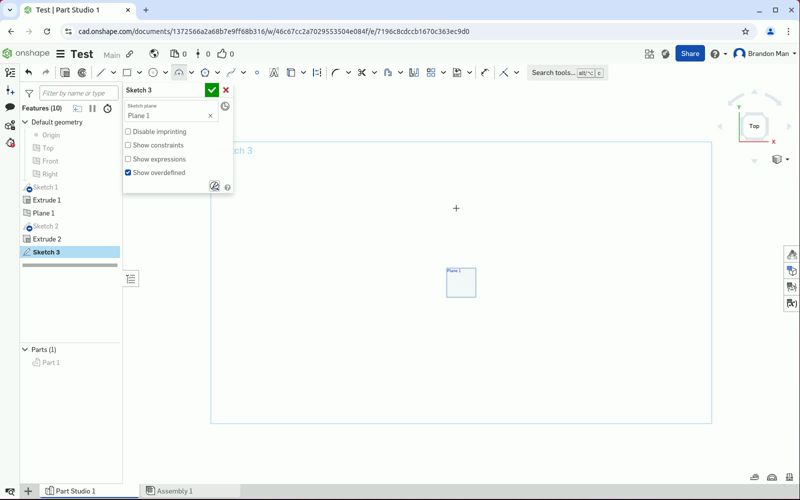
click(456, 207)
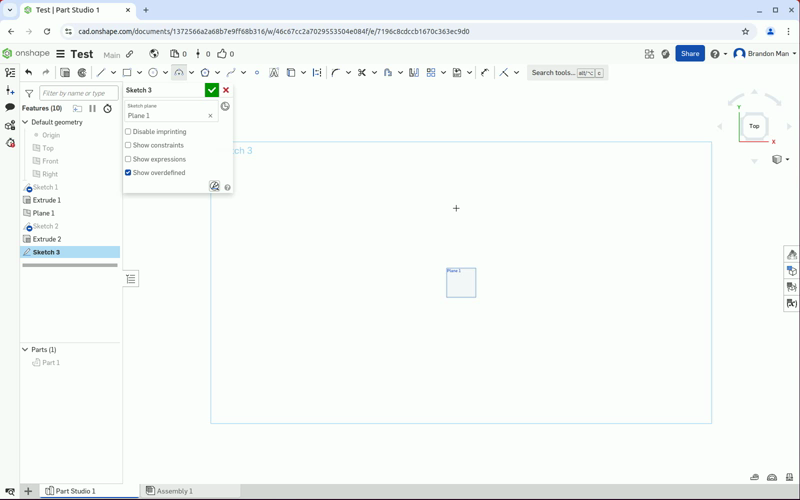
key_up(shift)
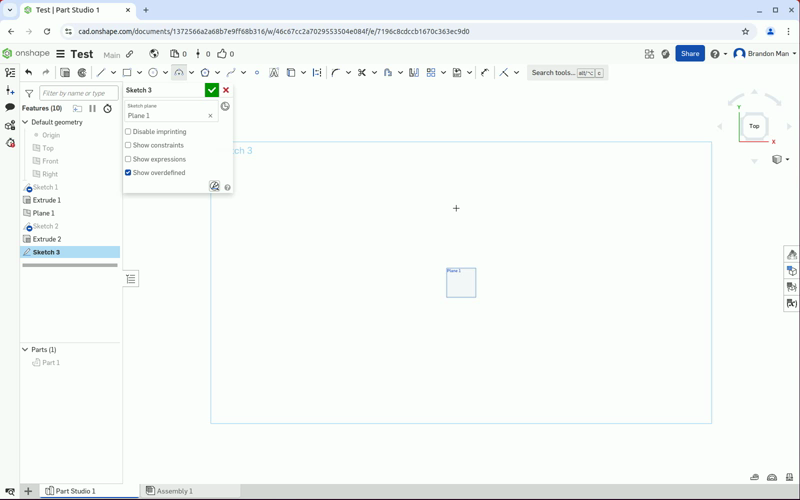
key_down(shift)
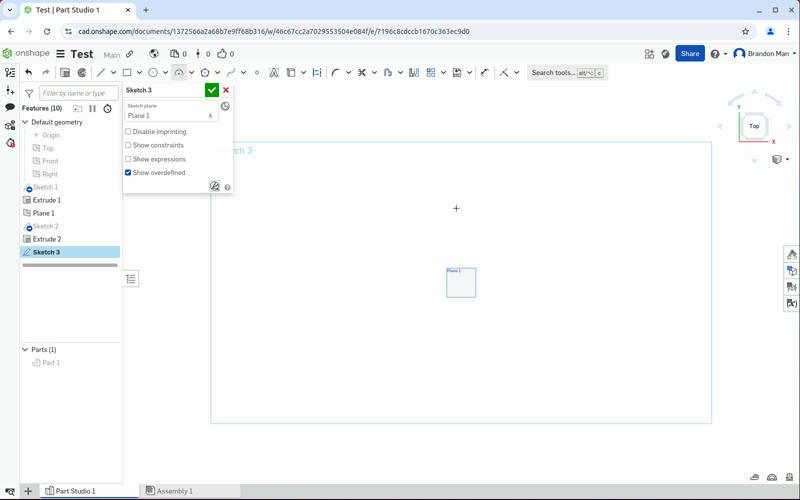
mouse_move(464, 207)
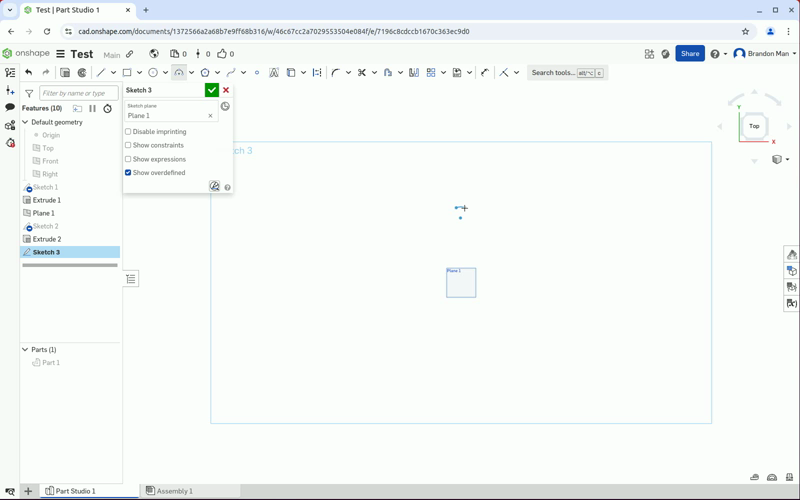
click(464, 207)
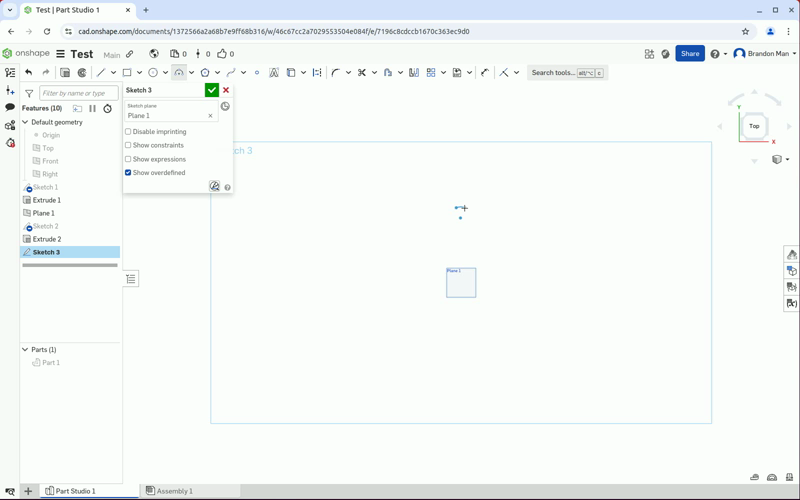
mouse_move(460, 208)
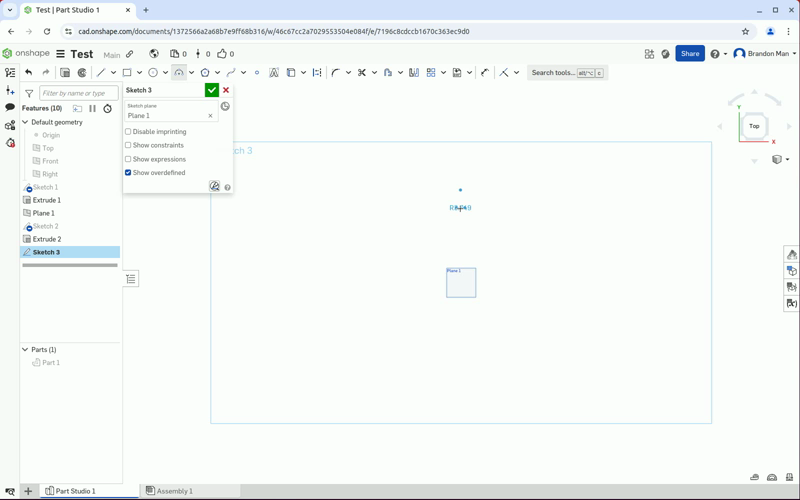
click(460, 208)
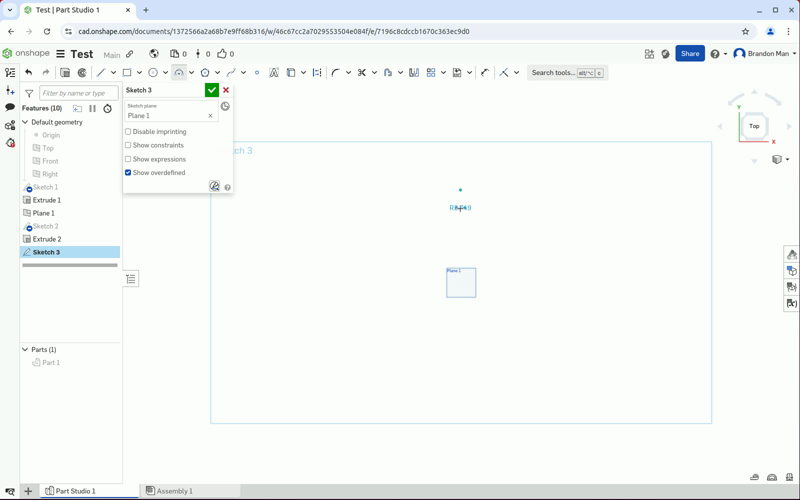
key_up(shift)
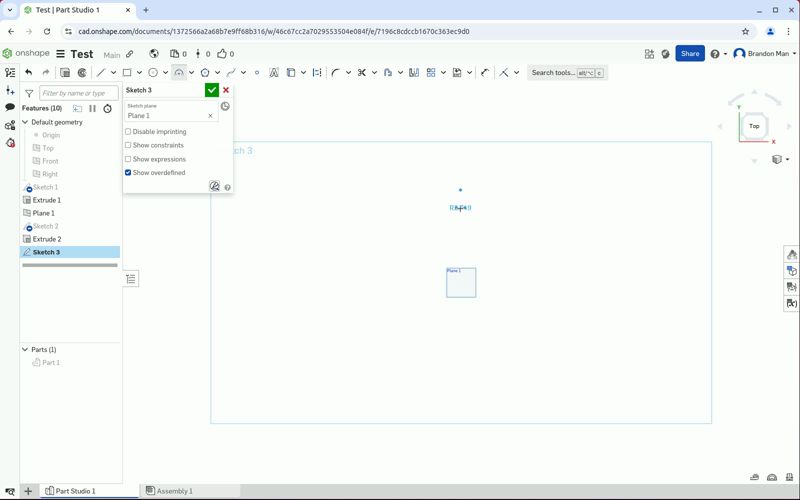
key(esc)
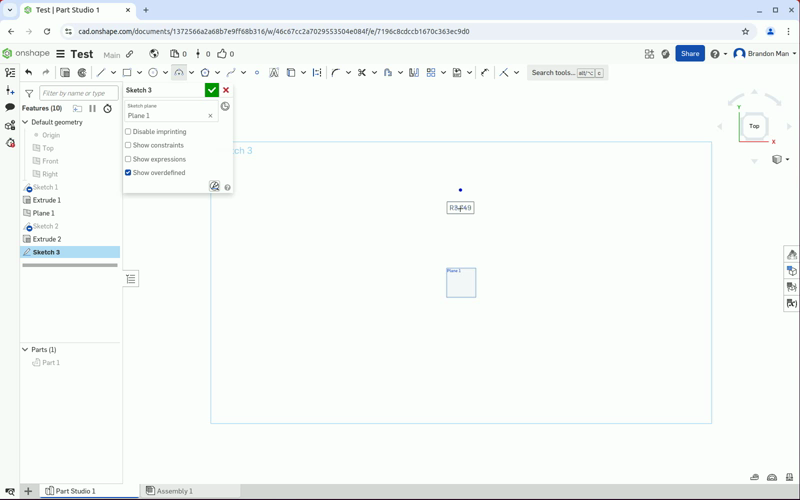
key(l)
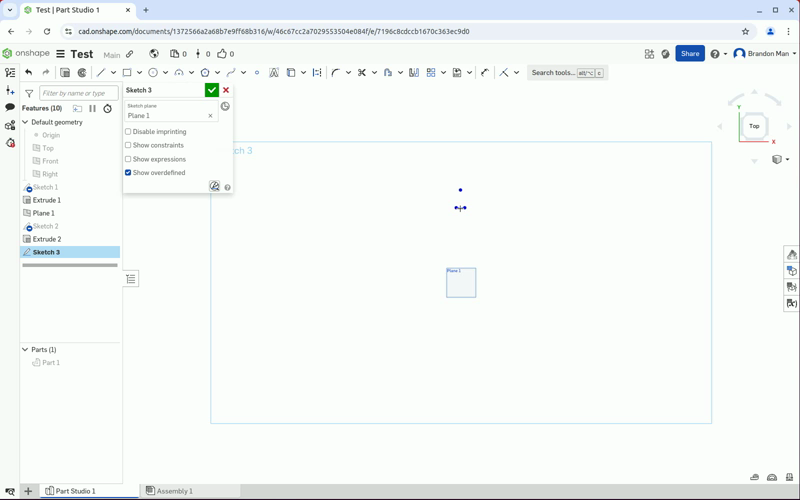
mouse_move(464, 207)
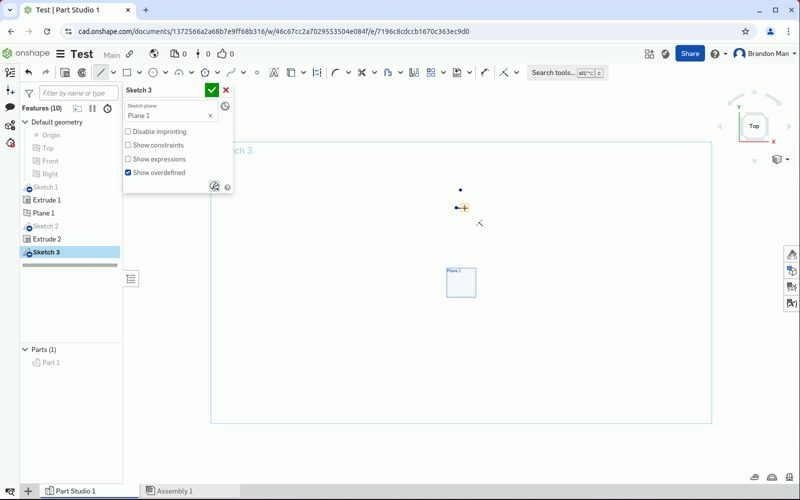
click(464, 207)
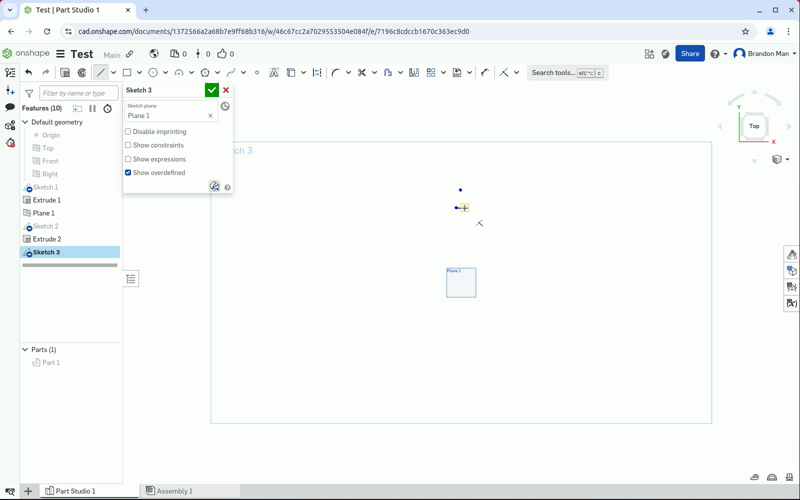
key_down(shift)
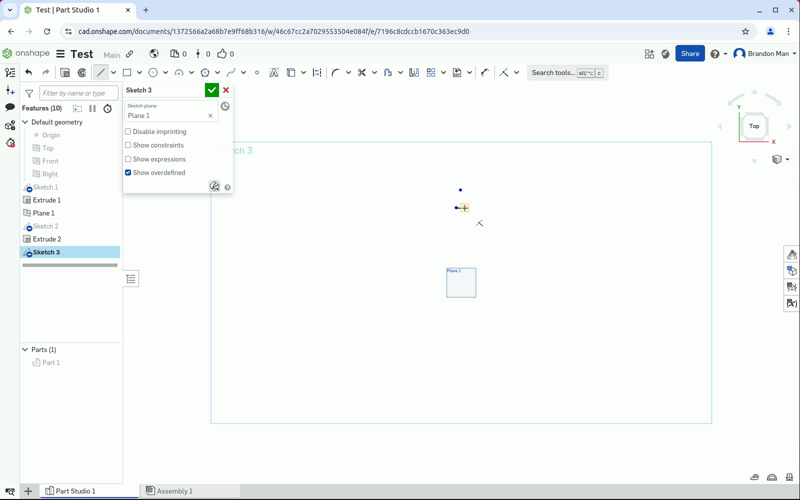
mouse_move(495, 207)
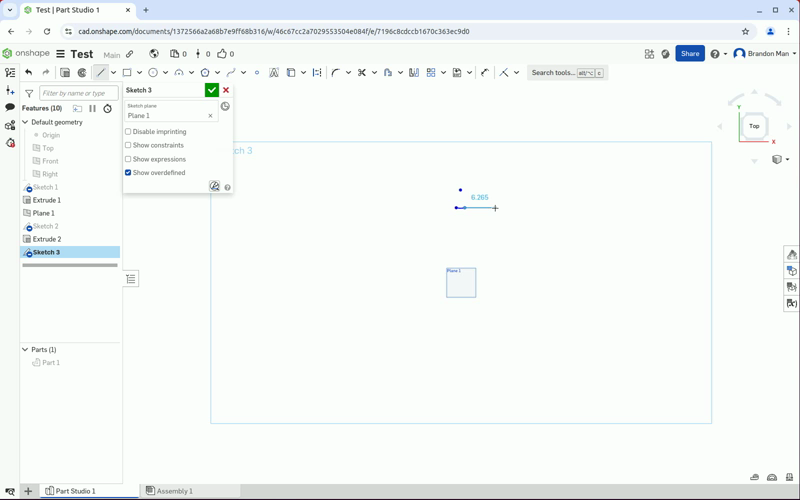
mouse_move(464, 169)
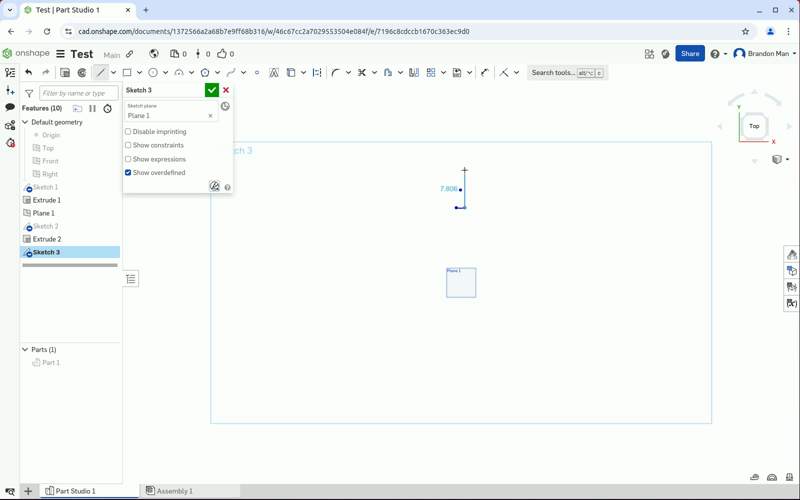
click(464, 169)
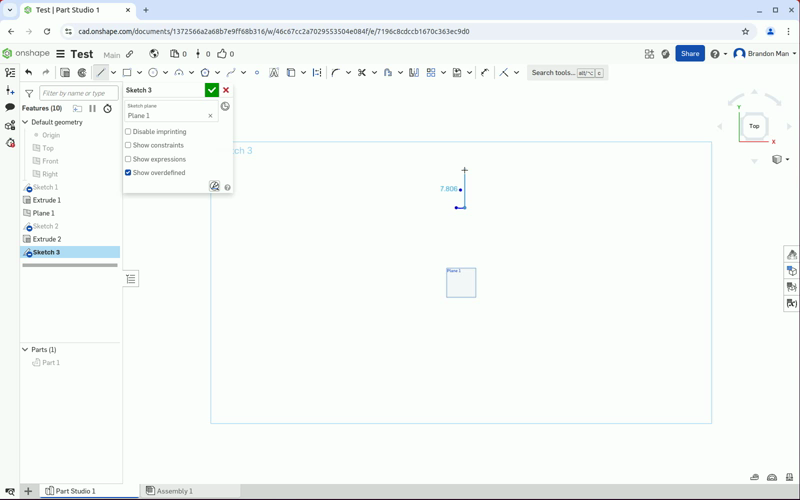
key_up(shift)
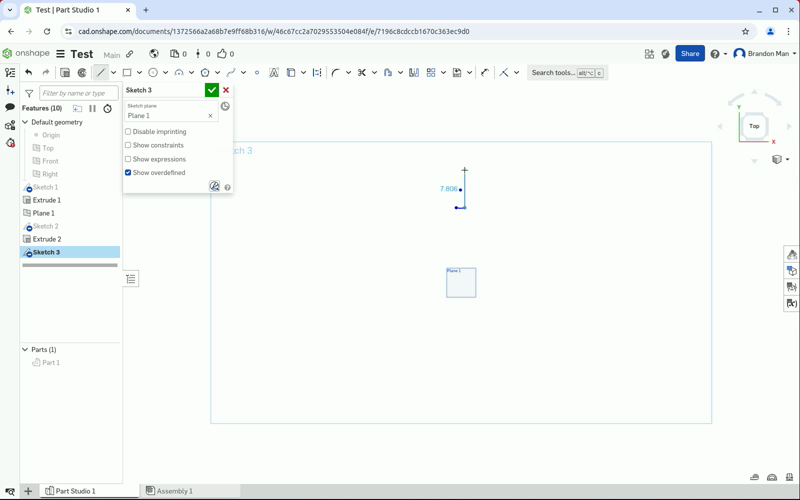
key(esc)
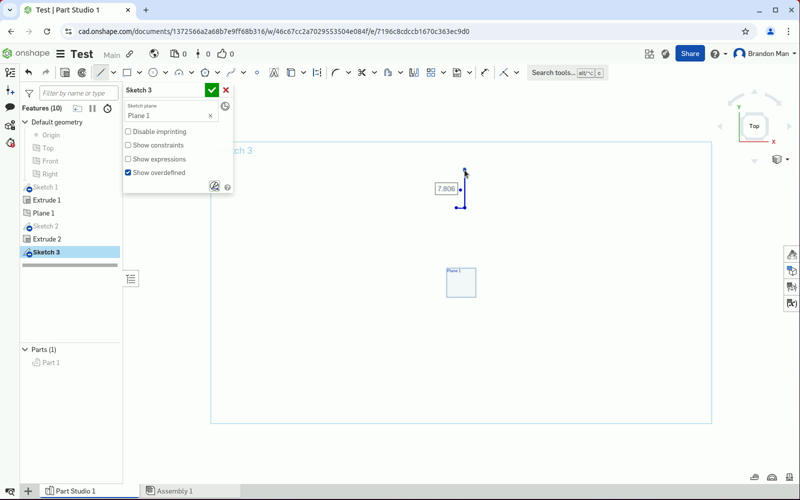
key(a)
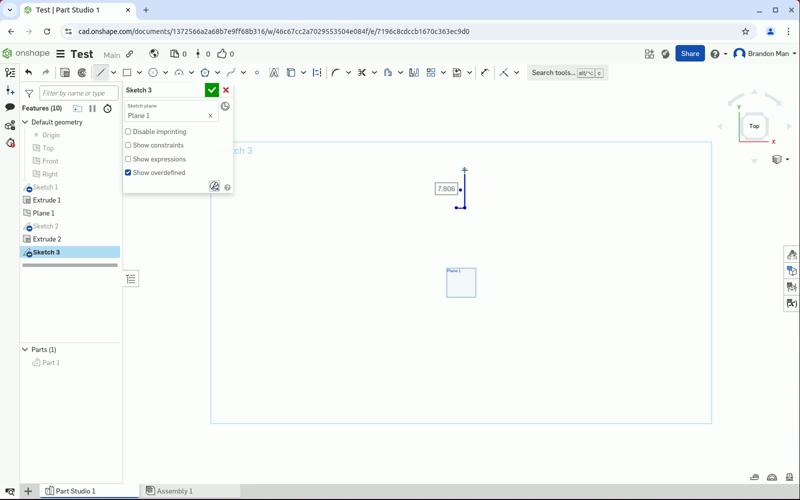
mouse_move(464, 169)
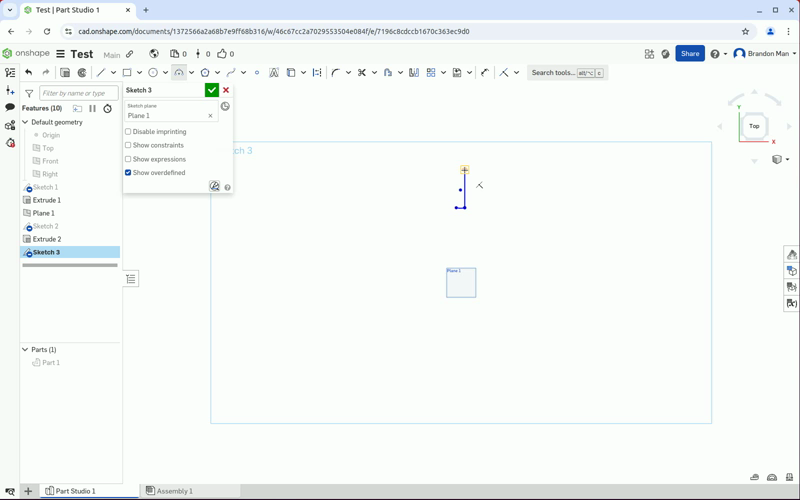
click(464, 169)
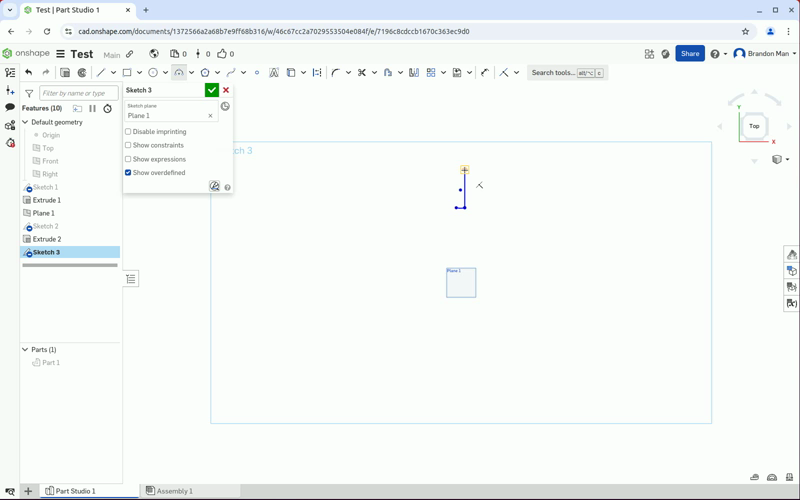
key_down(shift)
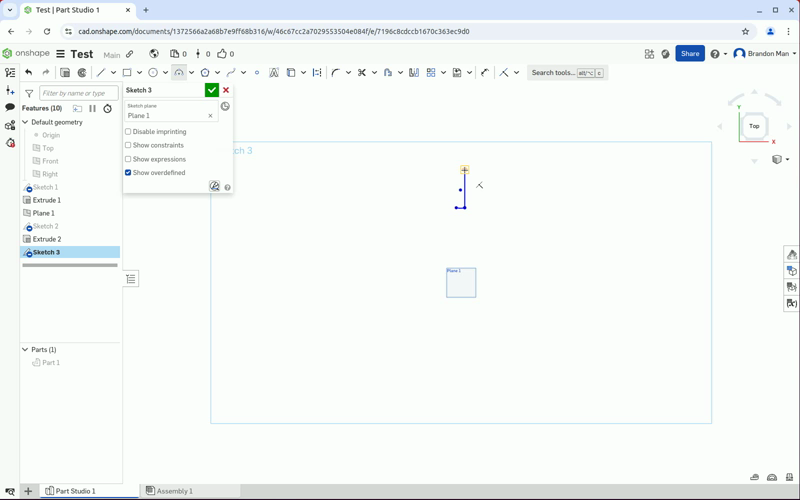
mouse_move(456, 169)
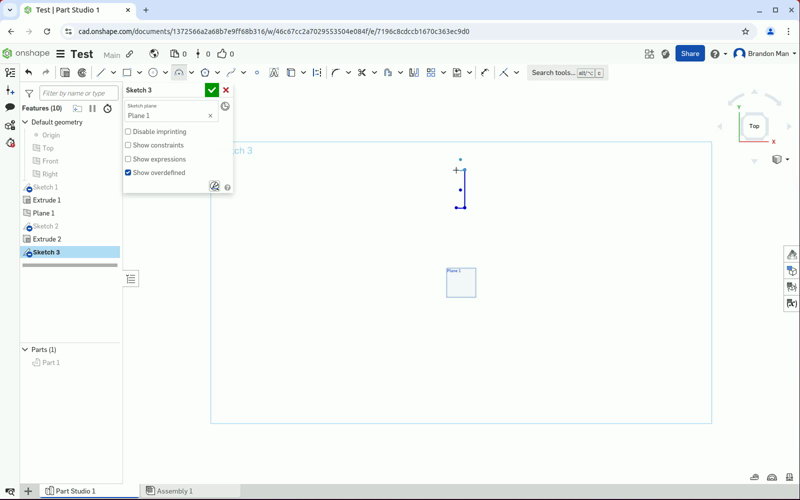
click(456, 169)
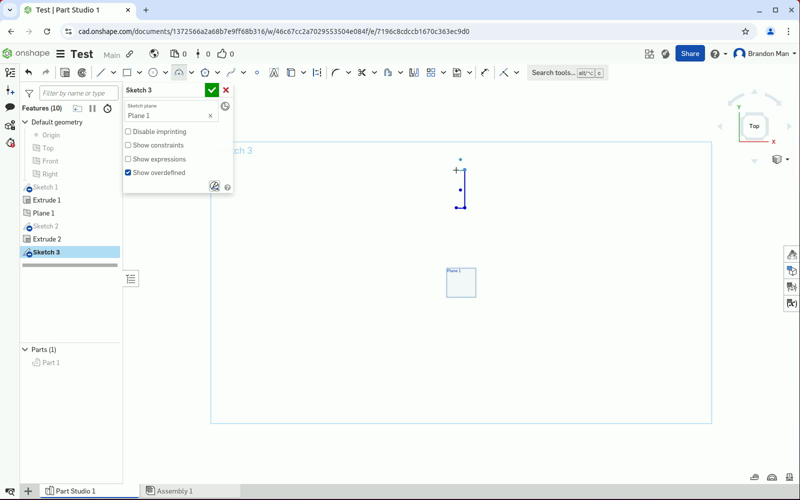
mouse_move(460, 168)
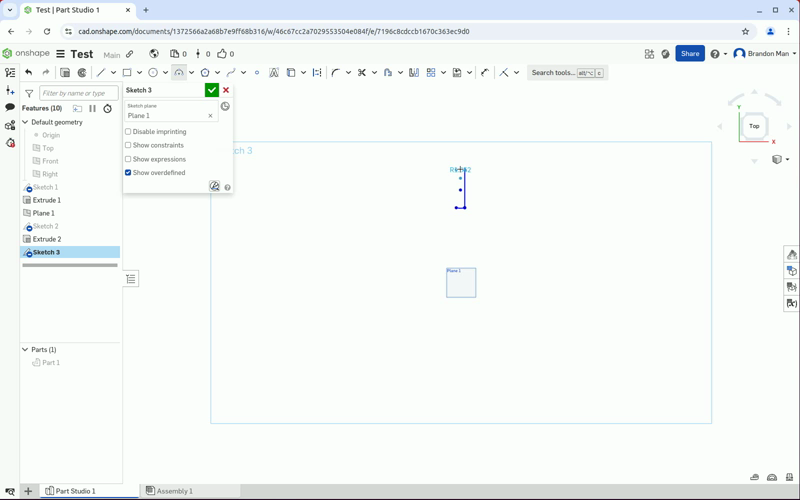
click(460, 168)
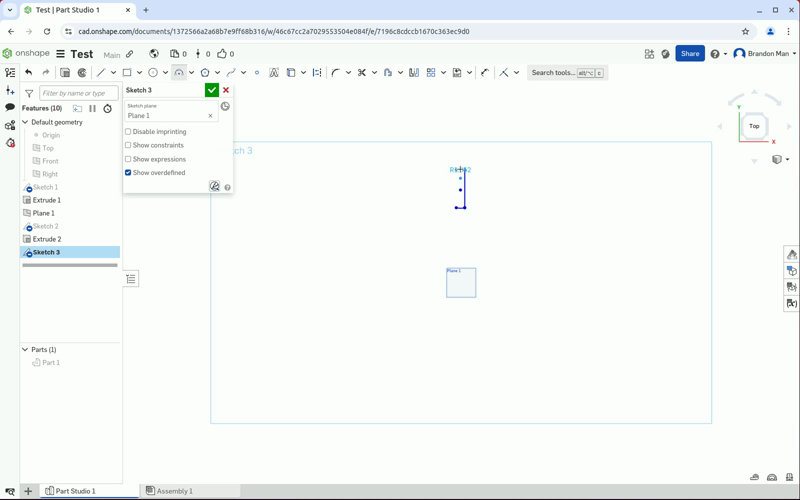
key_up(shift)
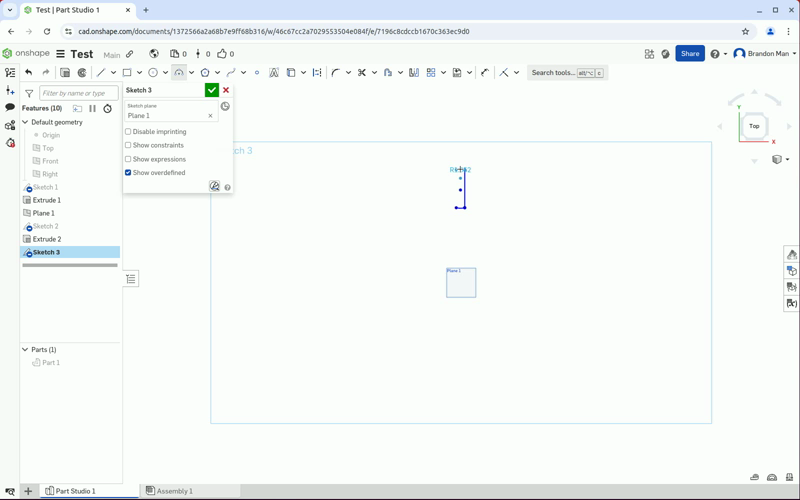
key(esc)
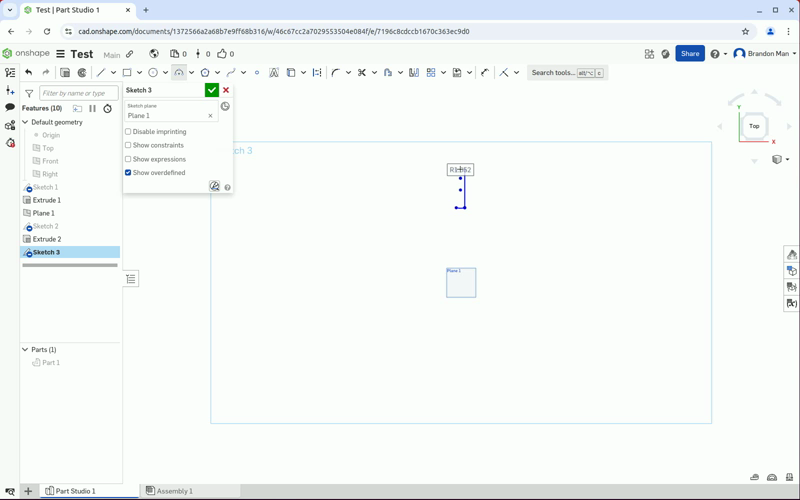
key(l)
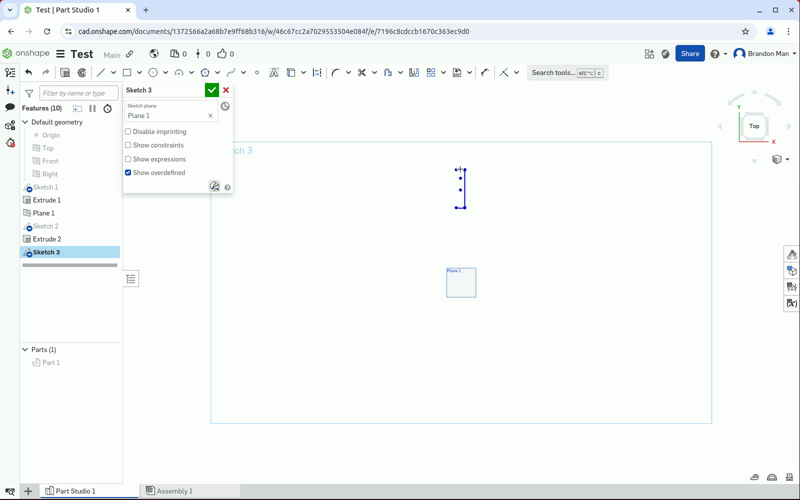
mouse_move(456, 169)
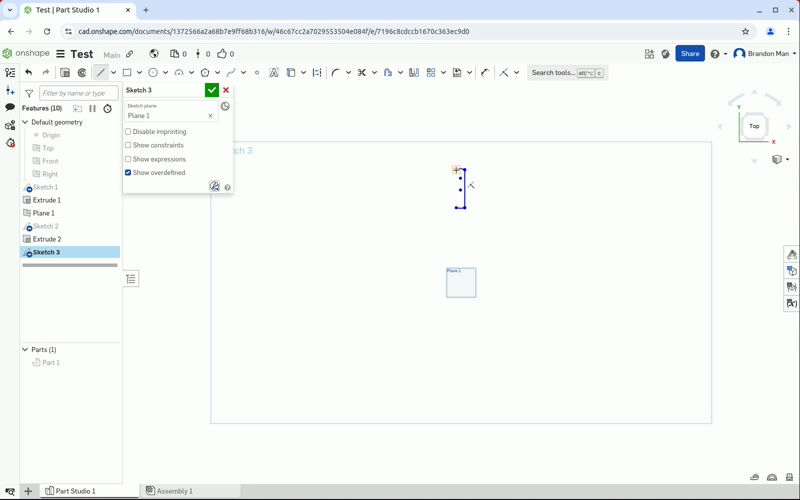
click(456, 169)
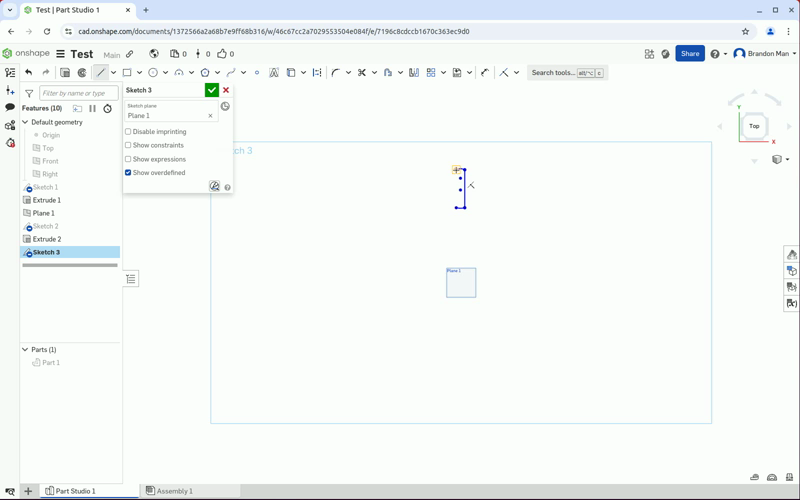
mouse_move(486, 169)
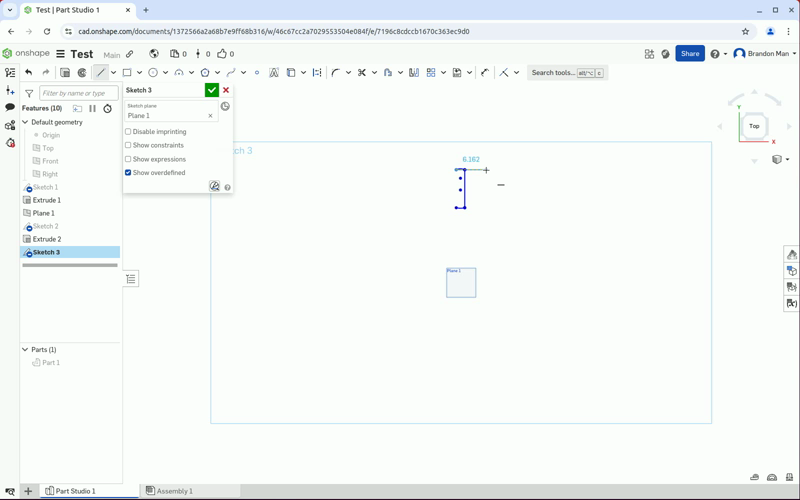
key_down(shift)
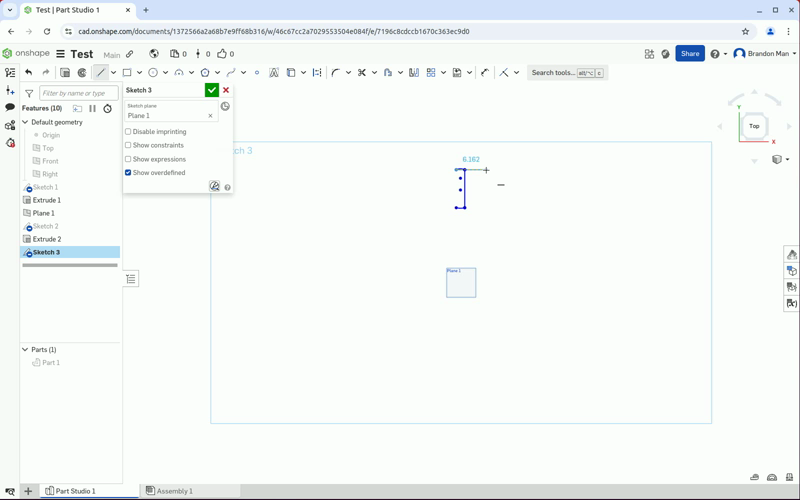
mouse_move(456, 207)
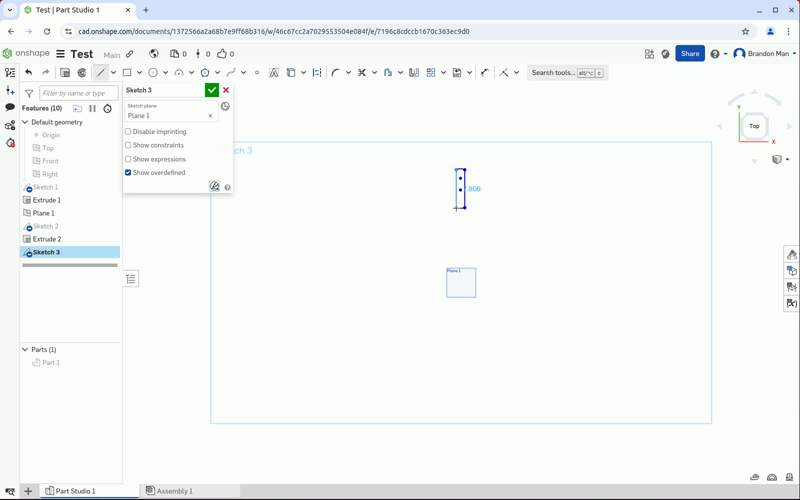
key_up(shift)
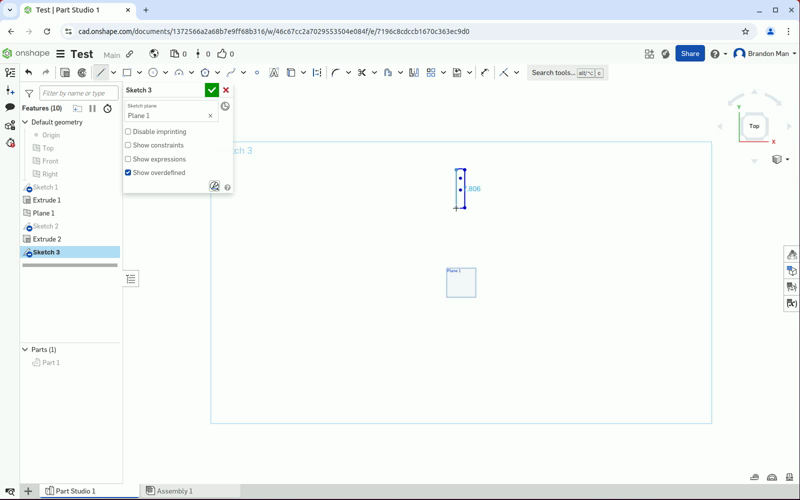
click(456, 207)
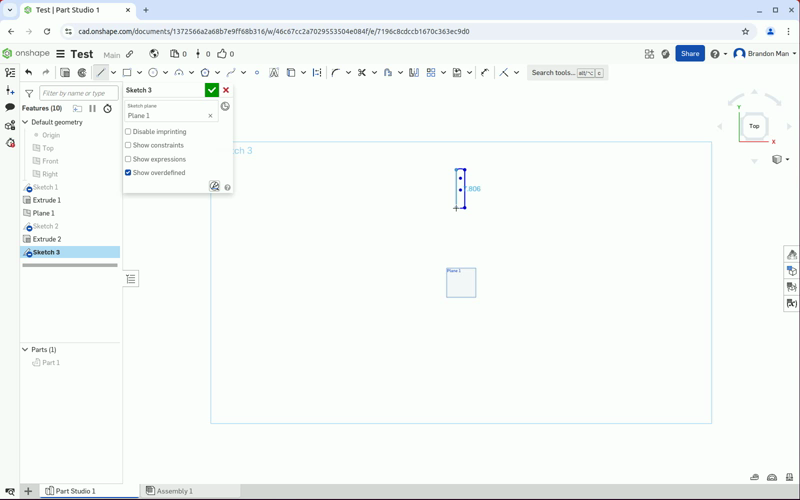
key(esc)
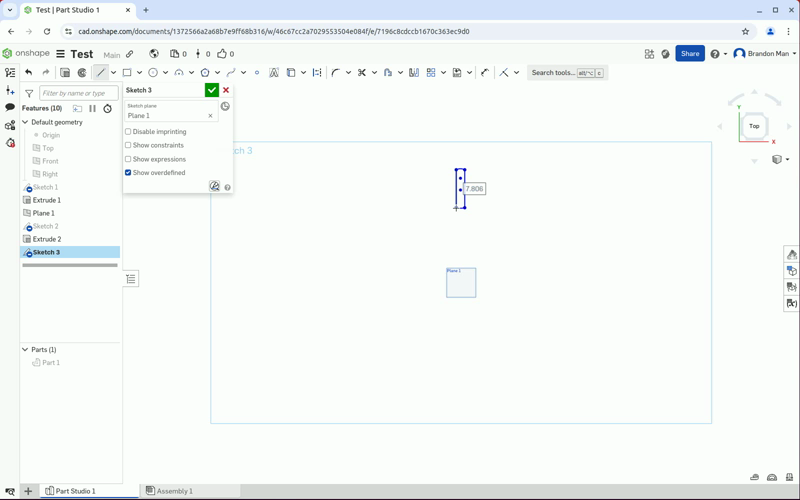
mouse_move(464, 193)
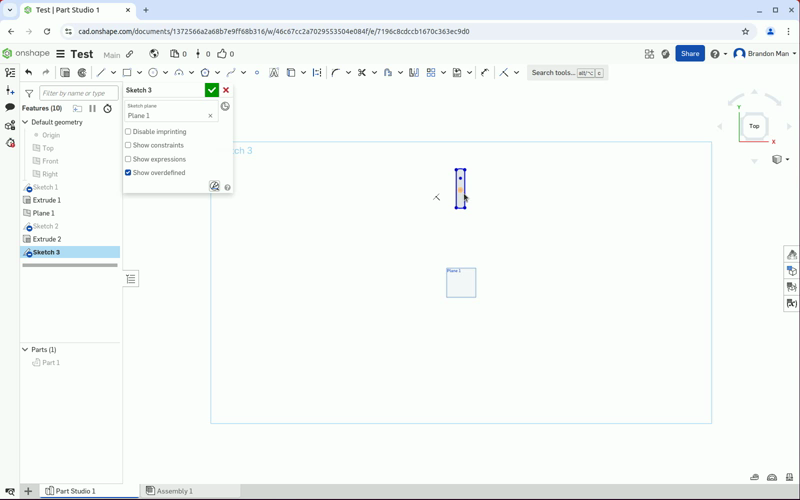
scroll(6)
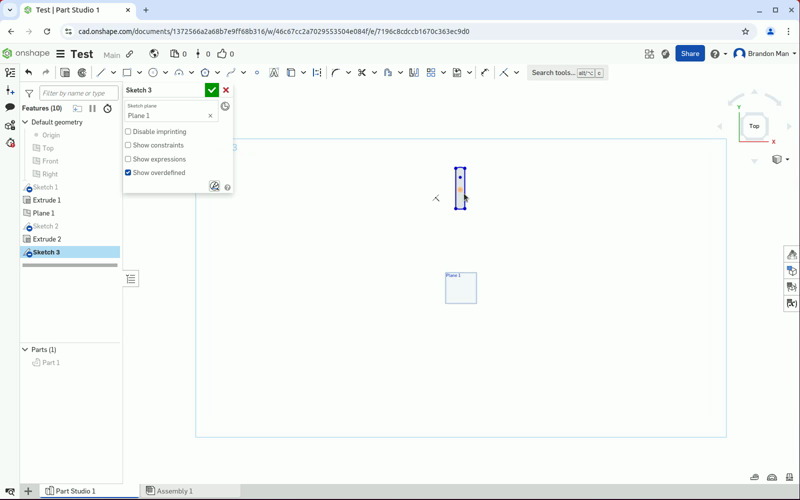
scroll(6)
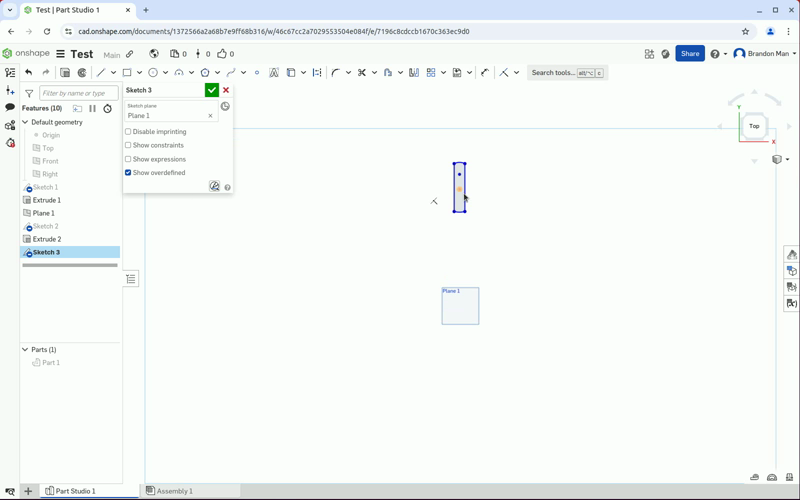
scroll(6)
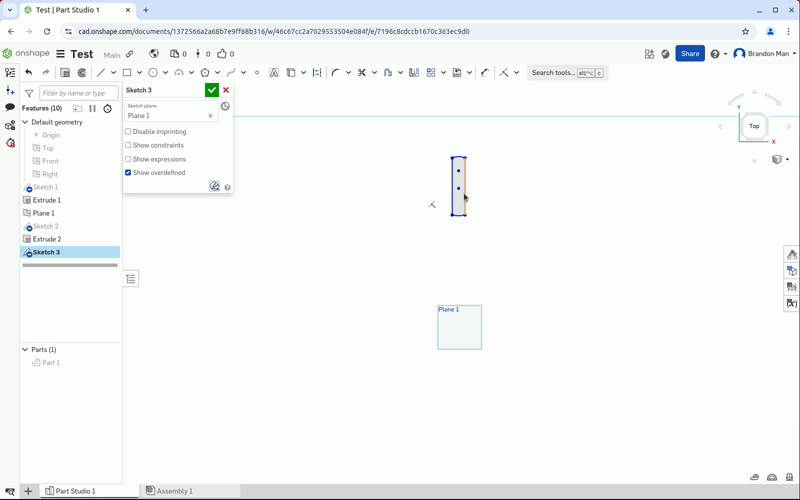
scroll(6)
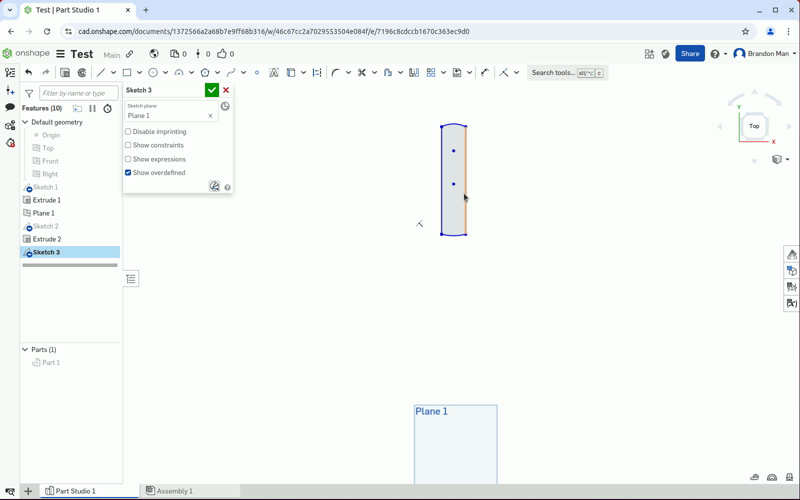
scroll(6)
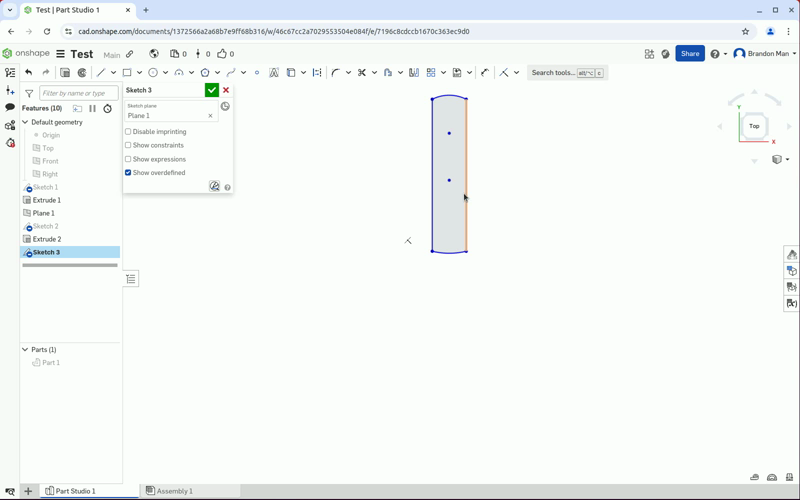
scroll(6)
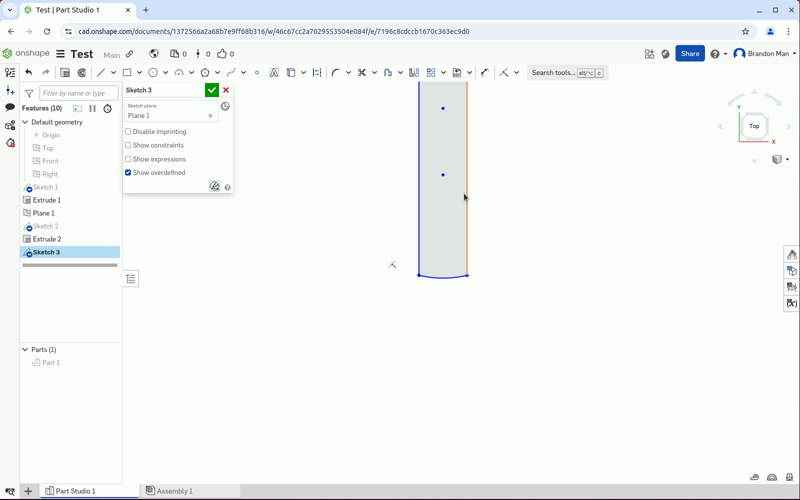
scroll(6)
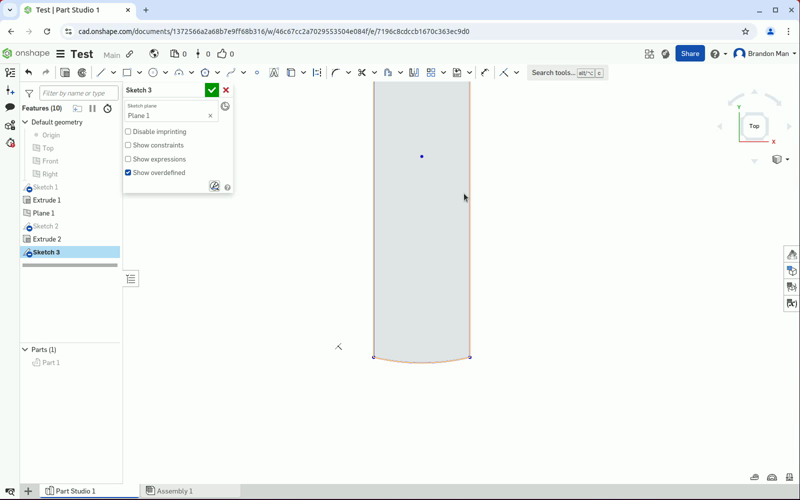
click(464, 193)
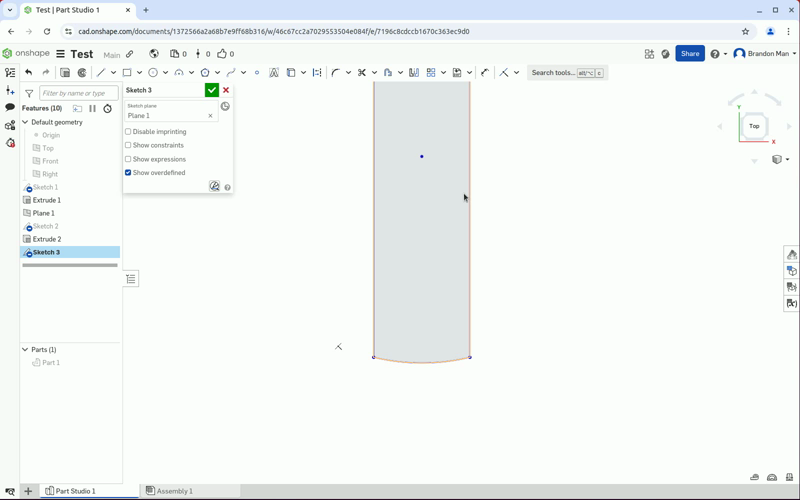
scroll(-6)
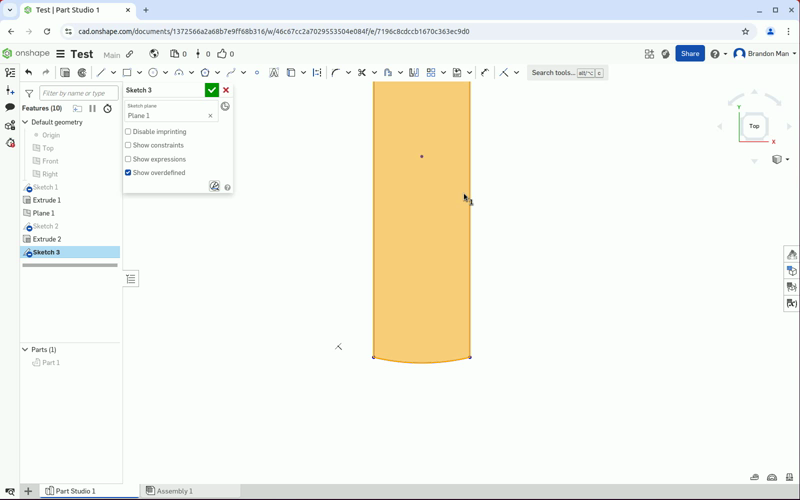
scroll(-6)
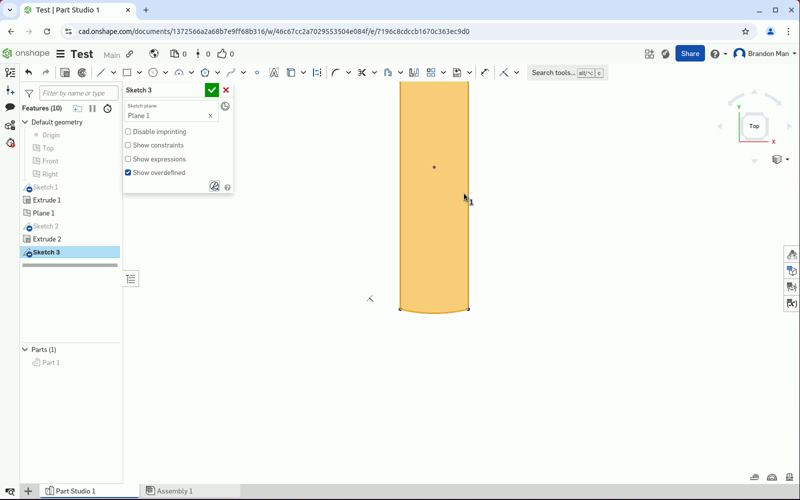
scroll(-6)
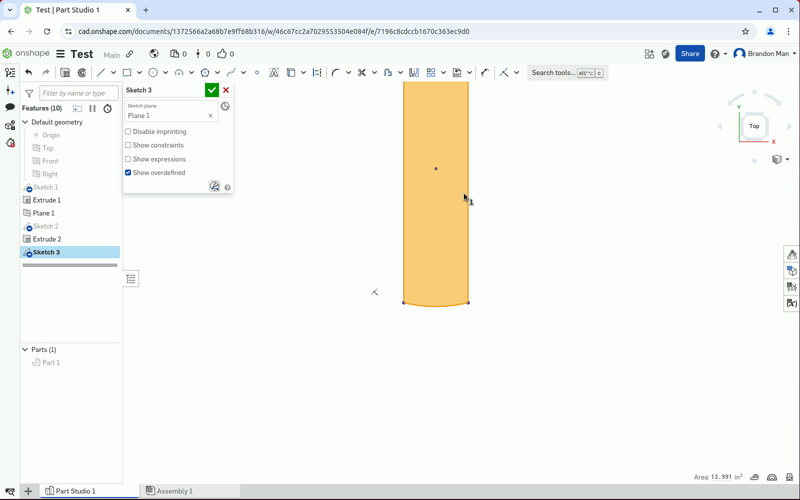
scroll(-6)
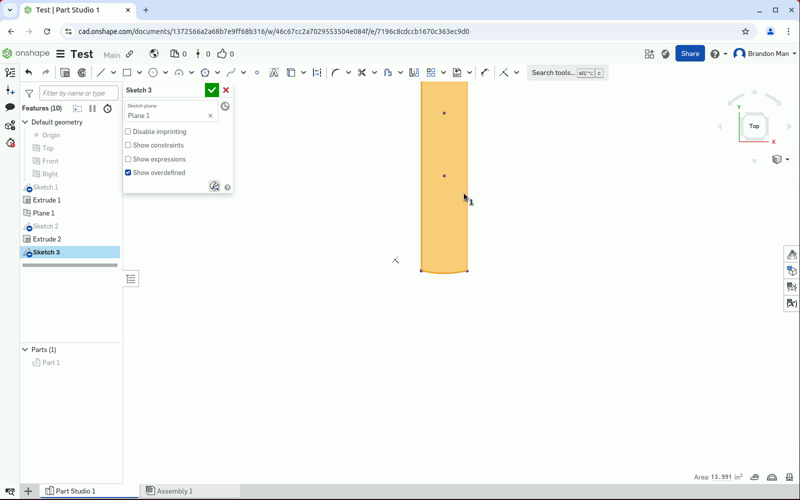
scroll(-6)
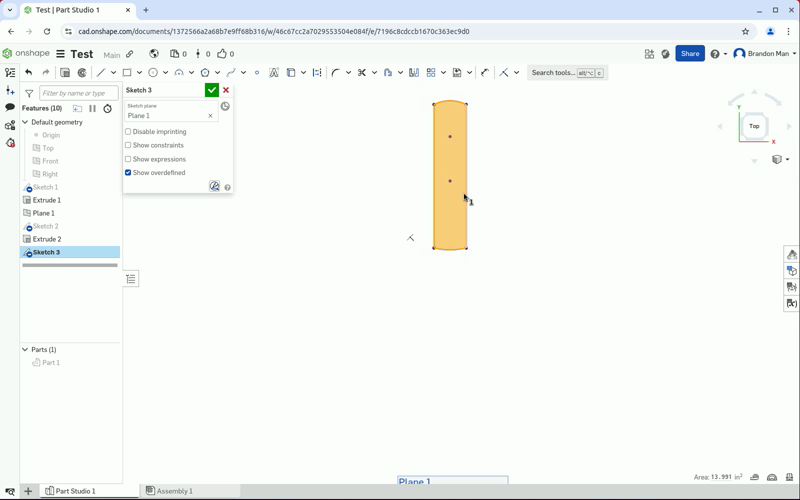
scroll(-6)
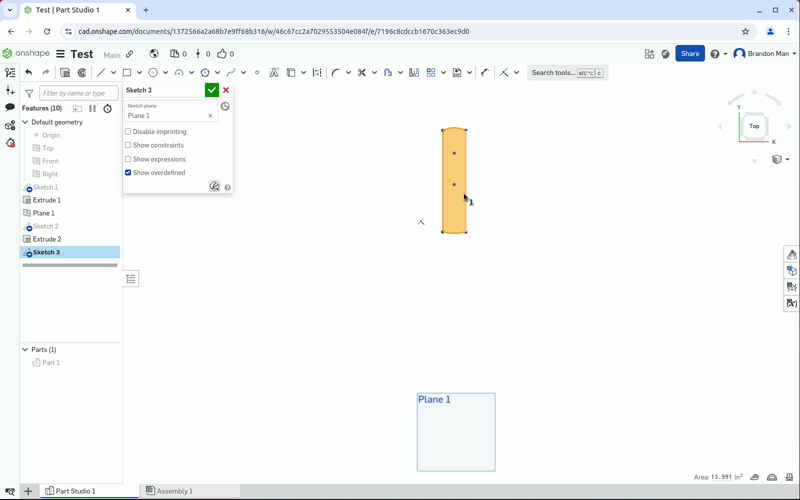
scroll(-6)
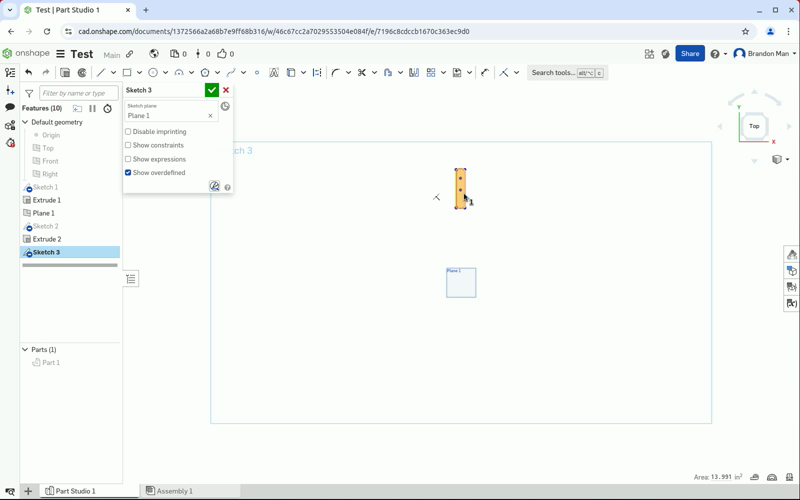
mouse_move(73, 352)
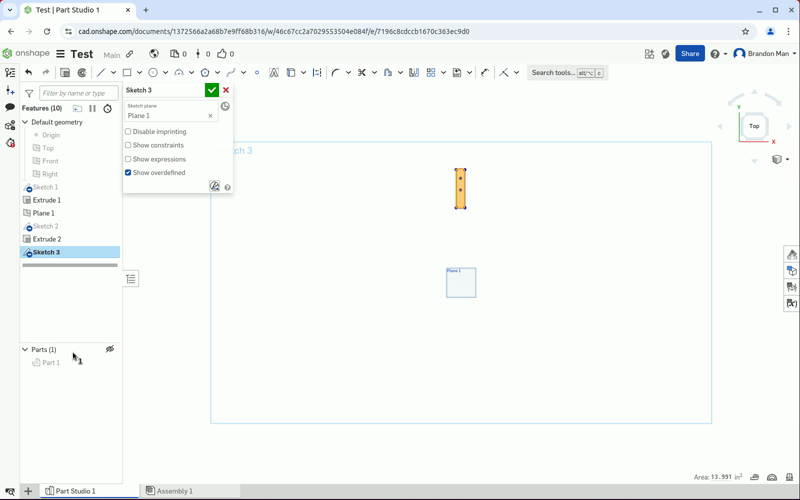
key(shift+y)
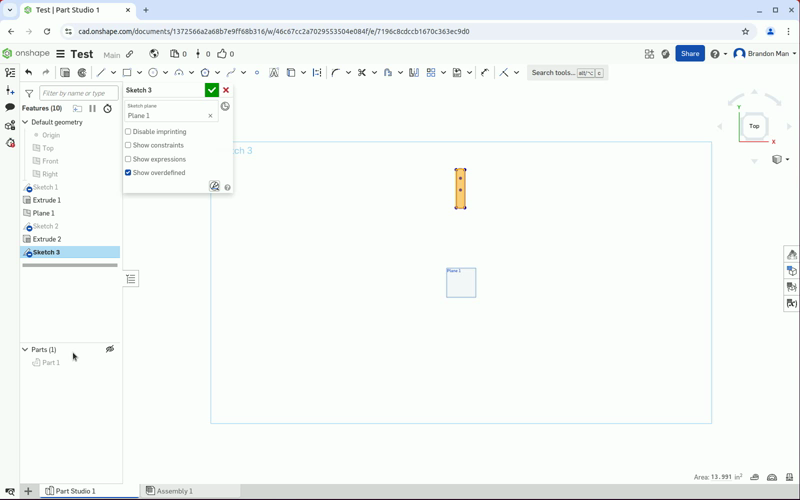
key(shift+e)
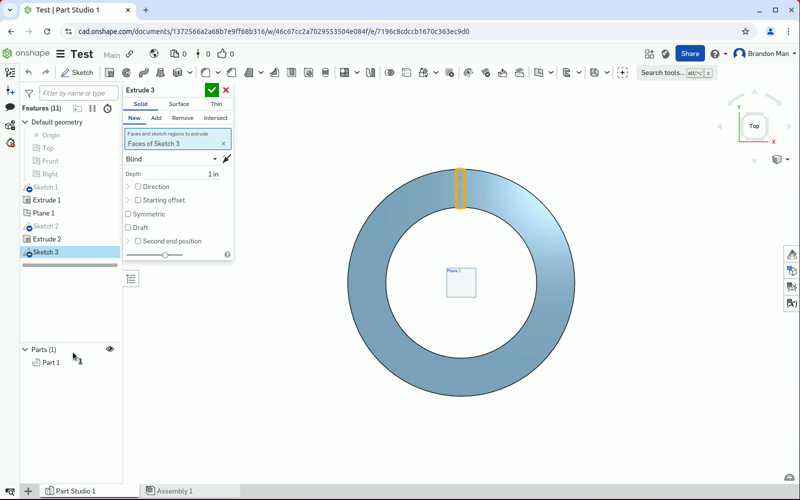
mouse_move(143, 106)
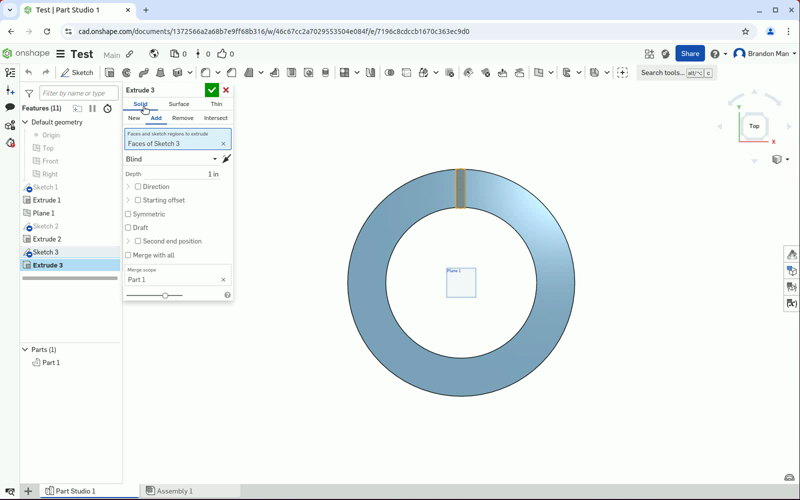
click(143, 106)
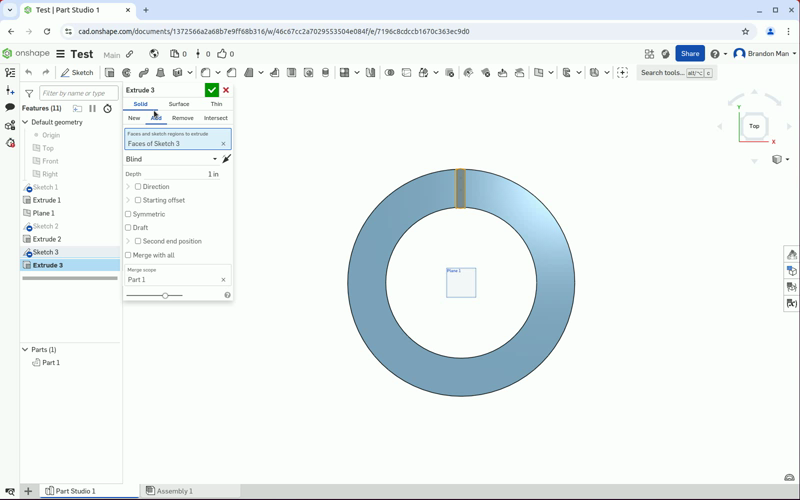
mouse_move(186, 120)
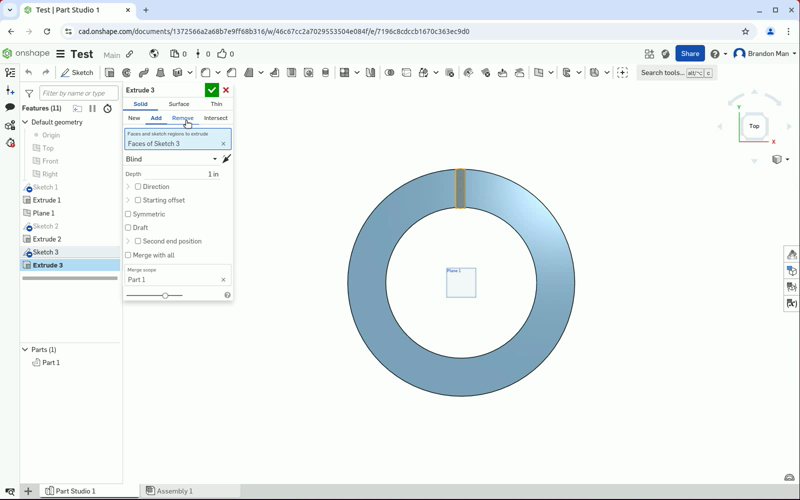
click(186, 120)
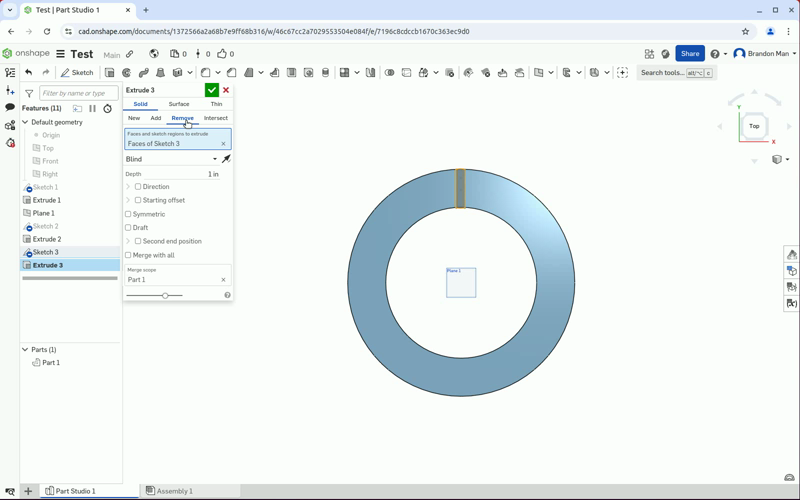
key(tab, 4)
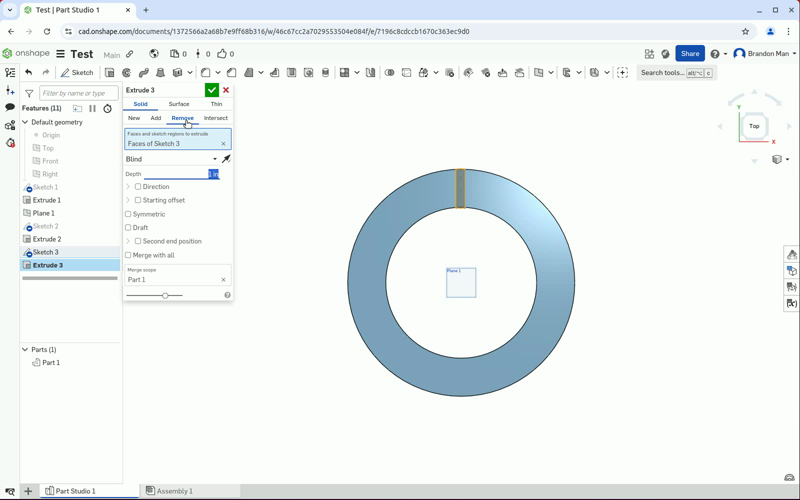
text(22.627)
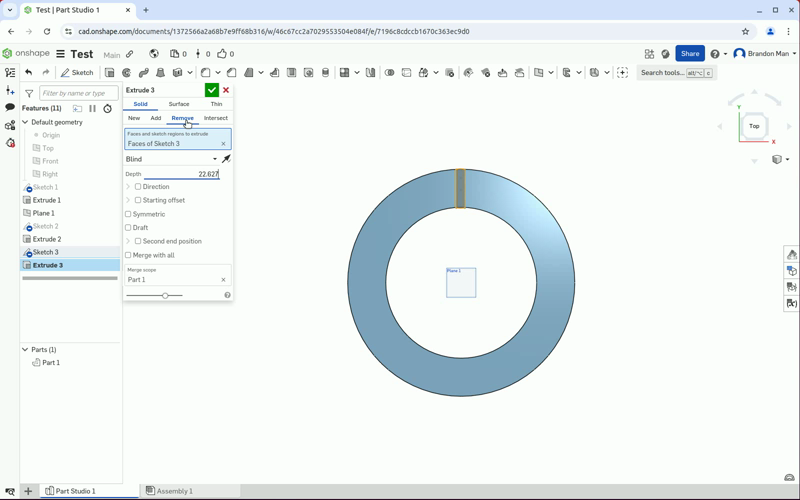
key(tab, 6)
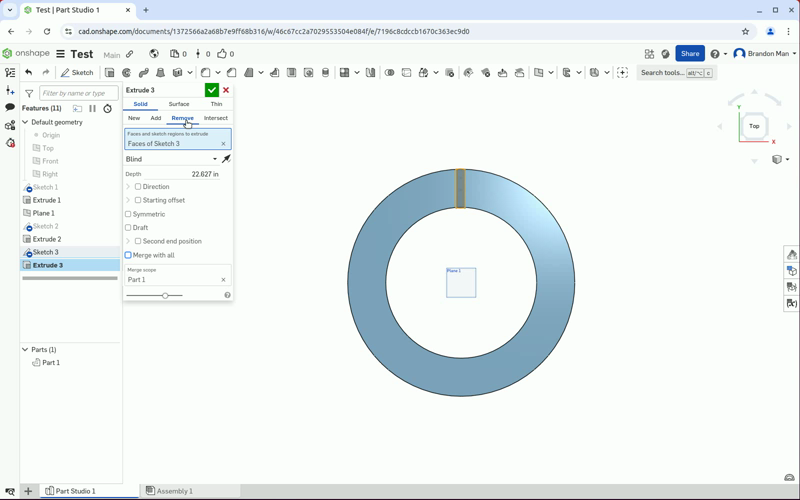
key(space)
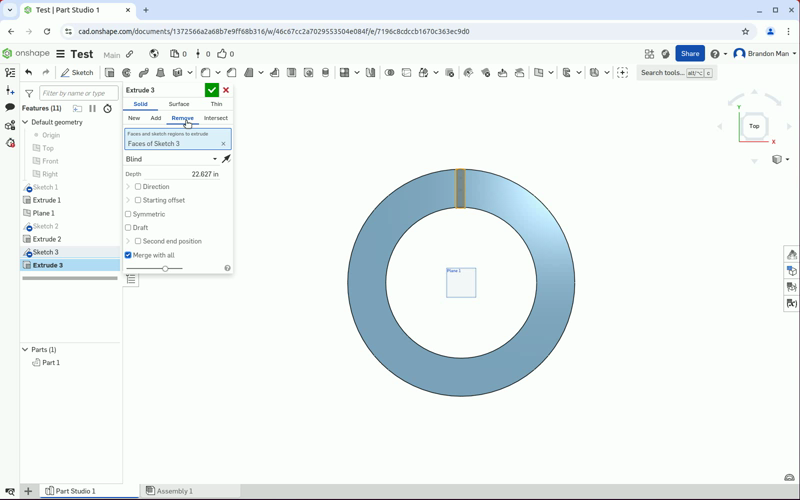
key(enter)
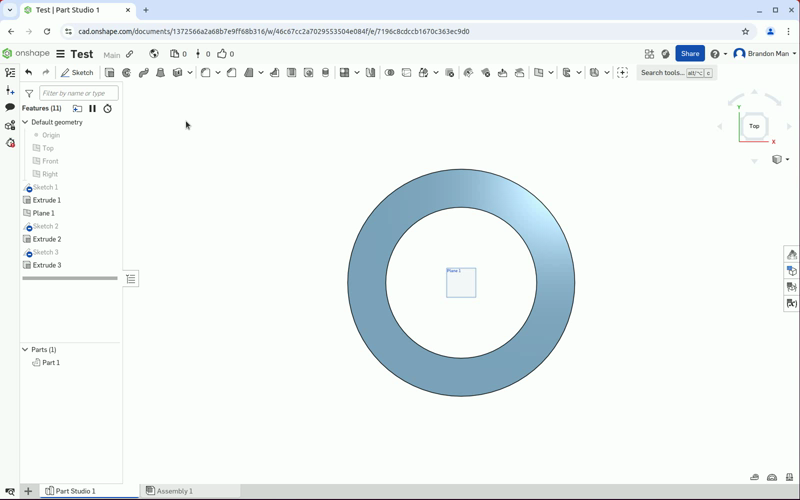
key(shift+h)
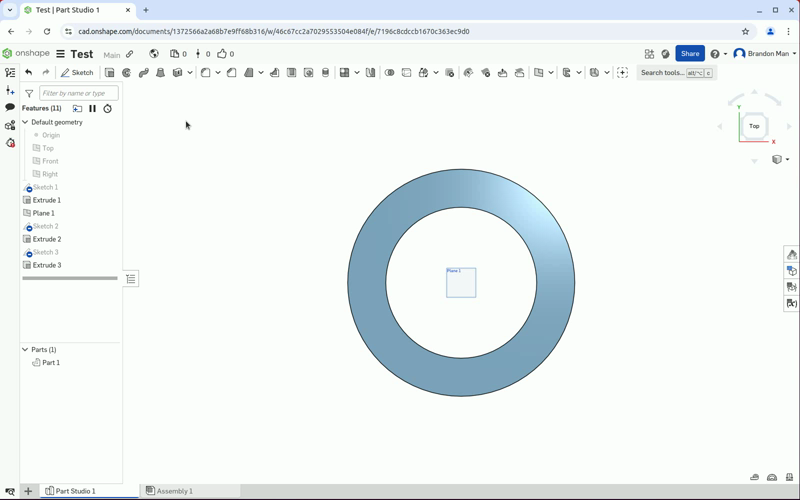
key(shift+h)
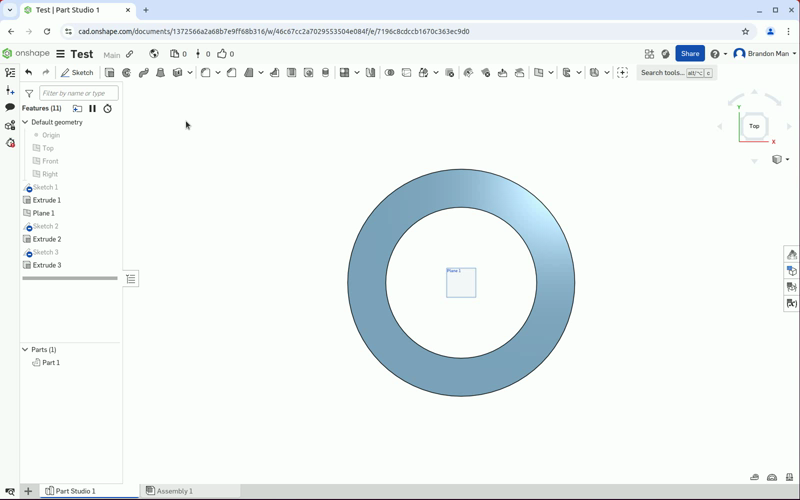
mouse_move(73, 189)
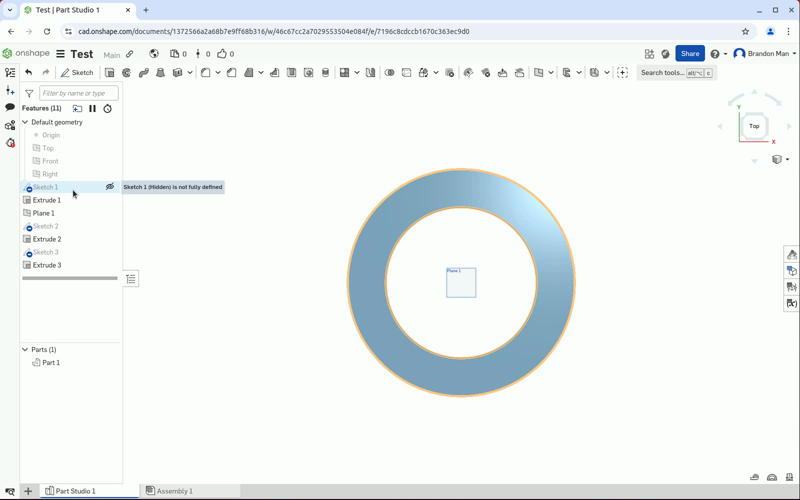
click(73, 189)
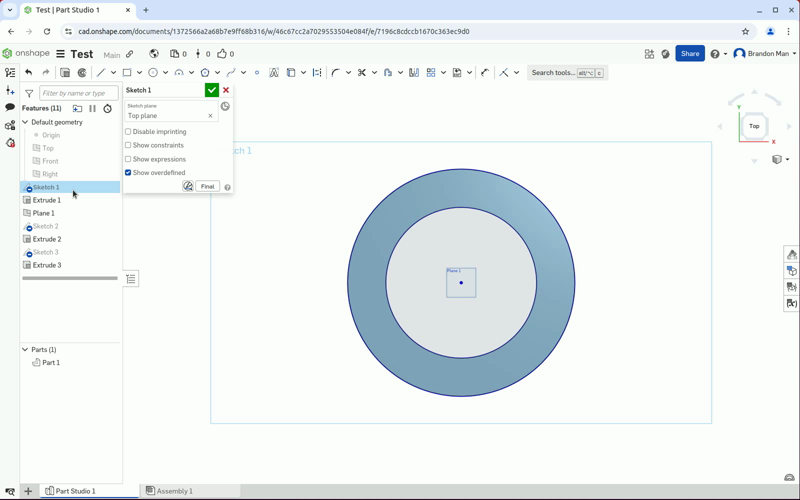
mouse_move(229, 92)
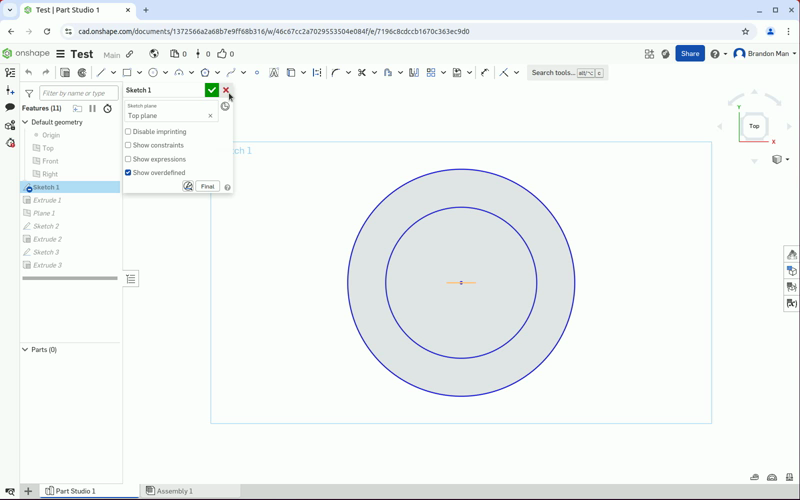
click(229, 92)
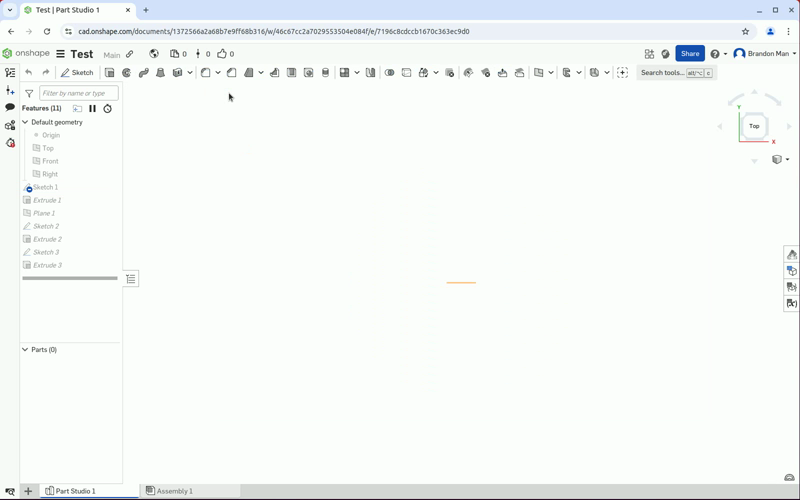
key(shift+s)
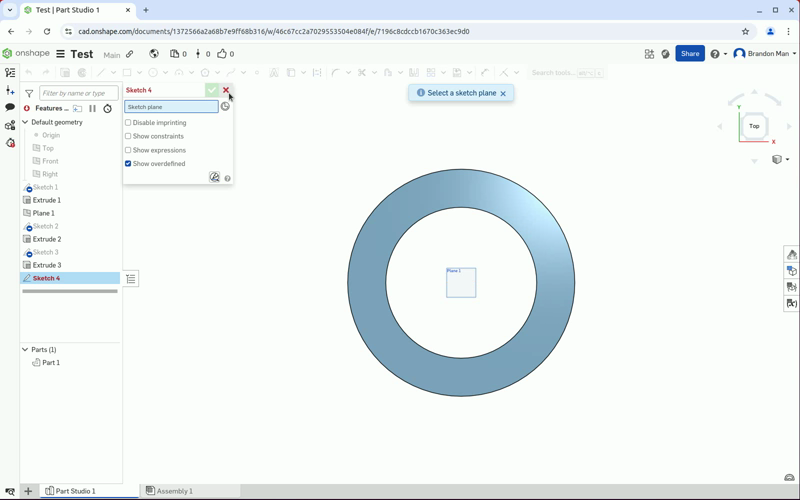
mouse_move(73, 215)
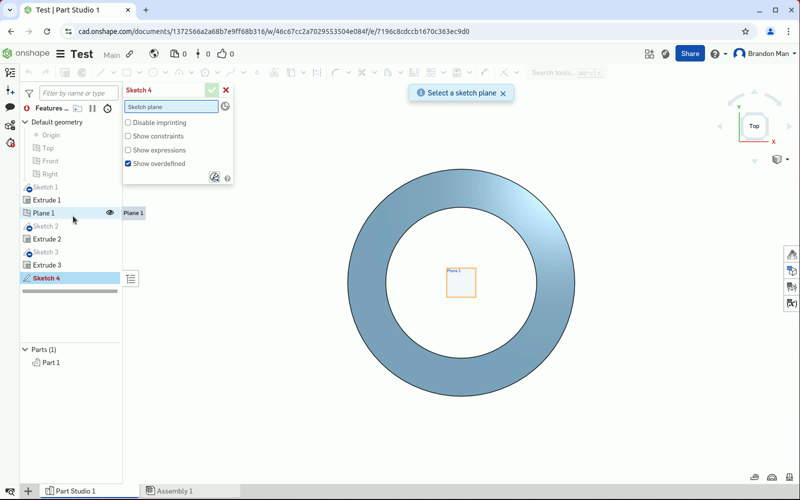
click(73, 215)
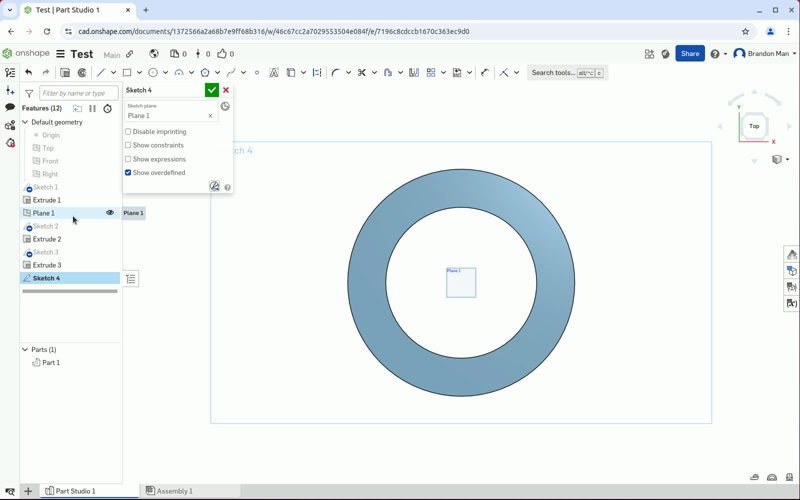
mouse_move(73, 352)
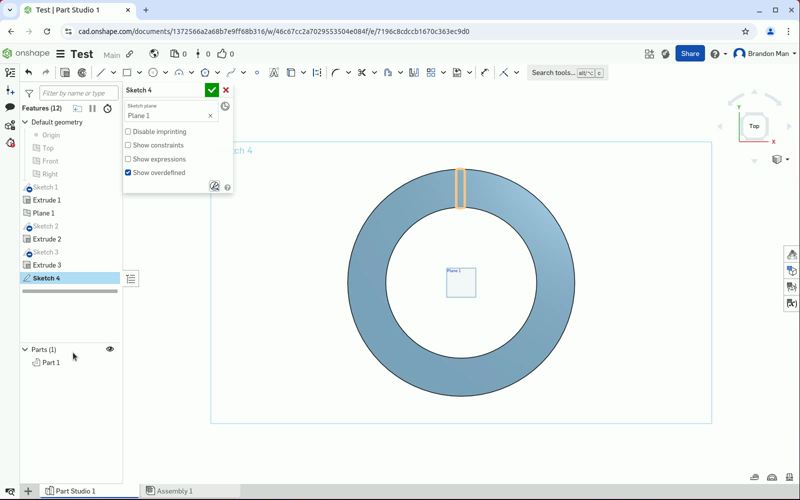
key(y)
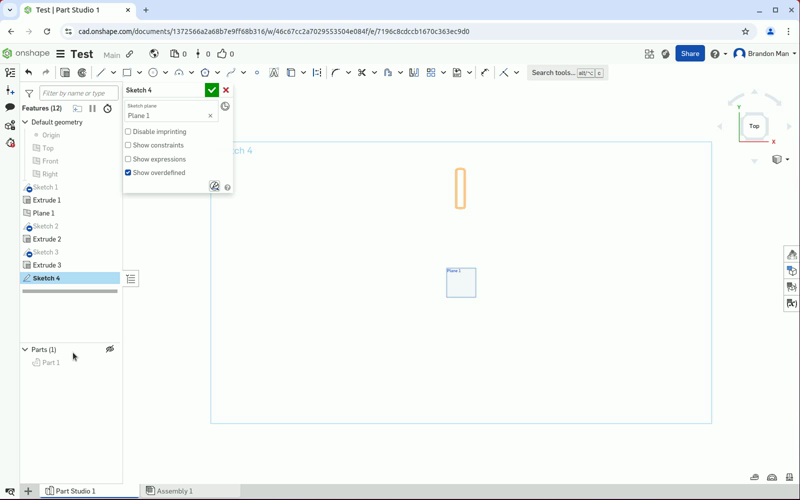
key(l)
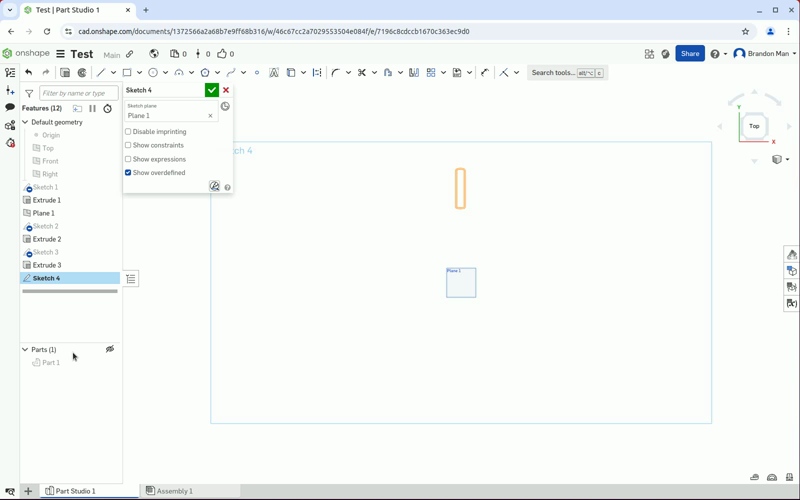
key_down(shift)
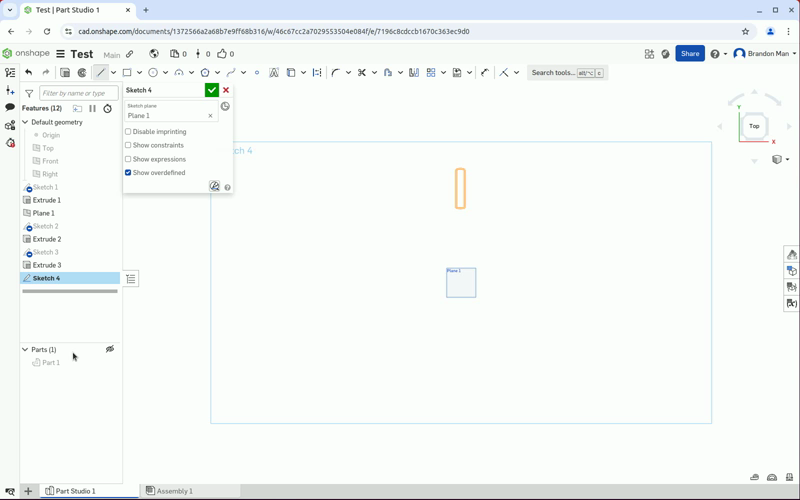
mouse_move(456, 222)
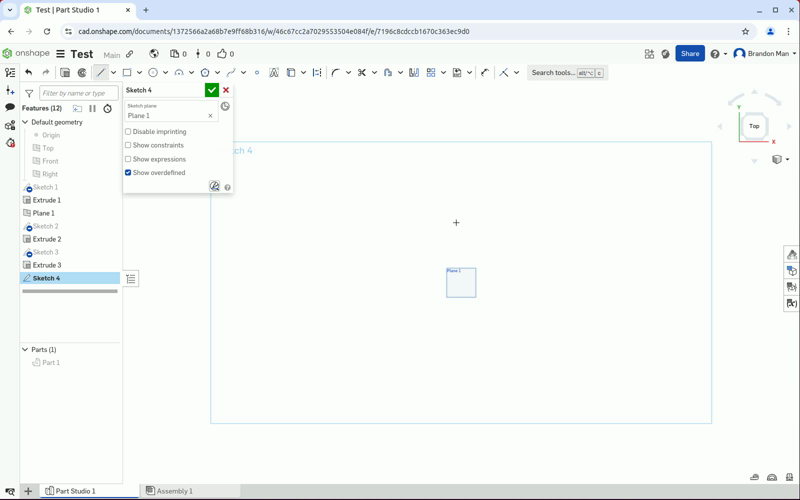
click(456, 222)
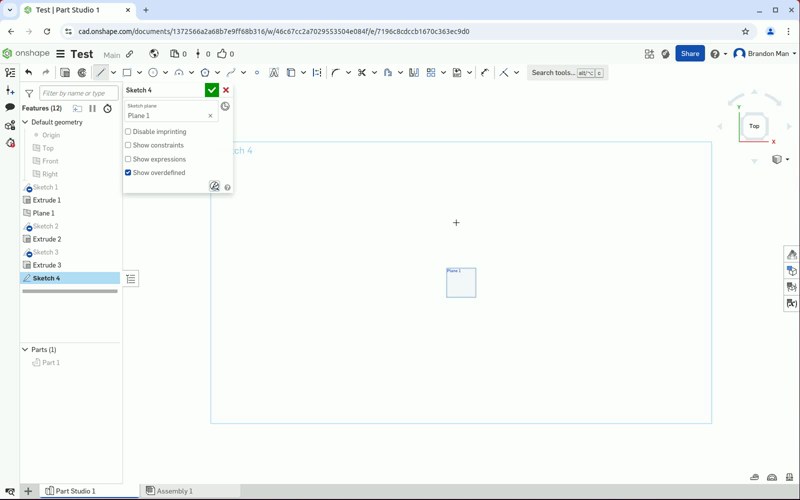
key_up(shift)
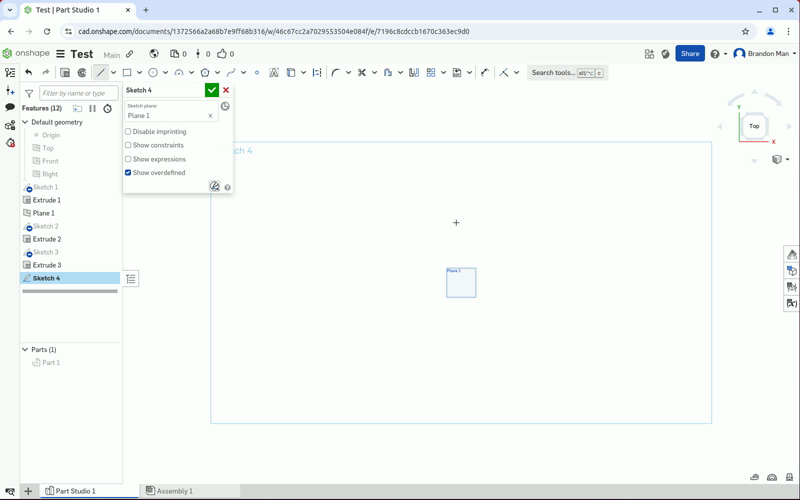
key_down(shift)
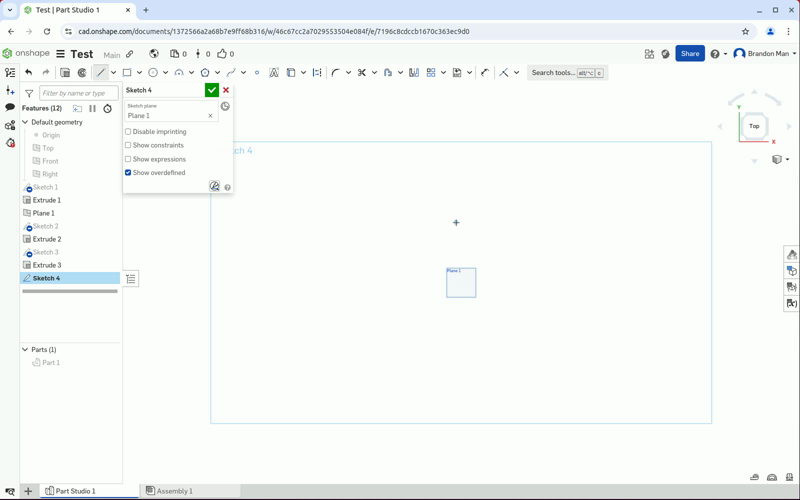
mouse_move(486, 222)
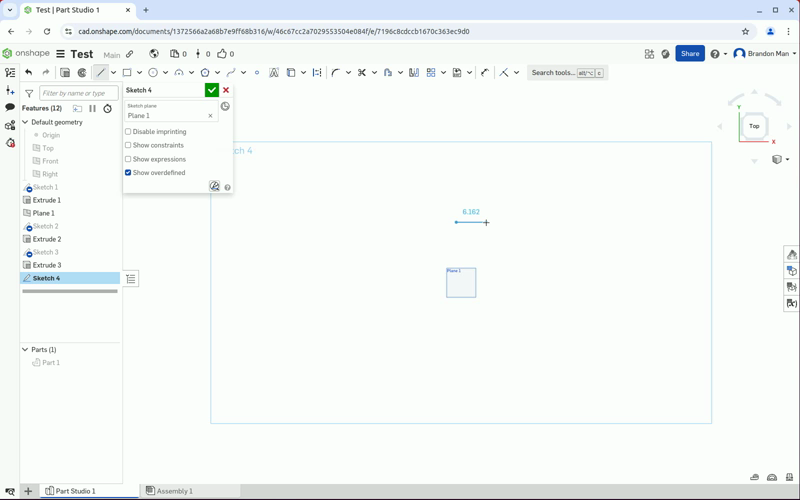
mouse_move(465, 222)
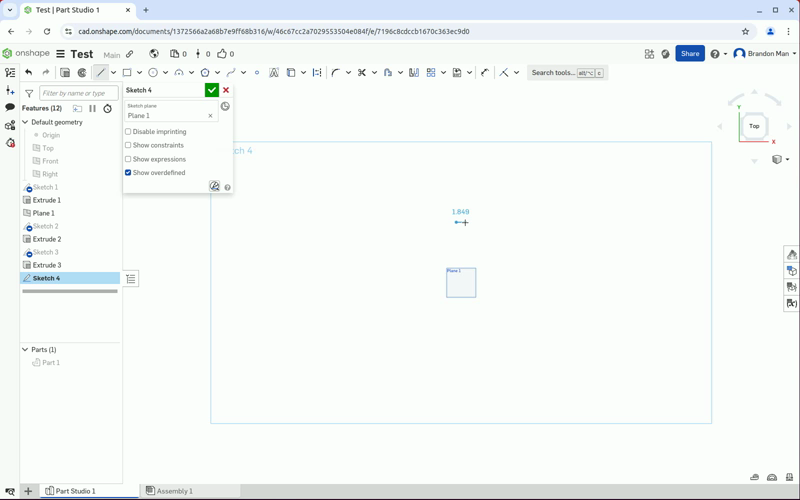
click(465, 222)
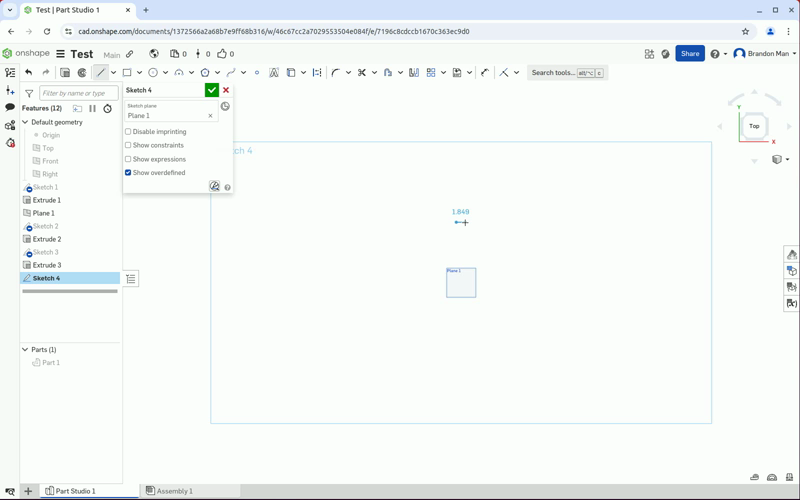
key_up(shift)
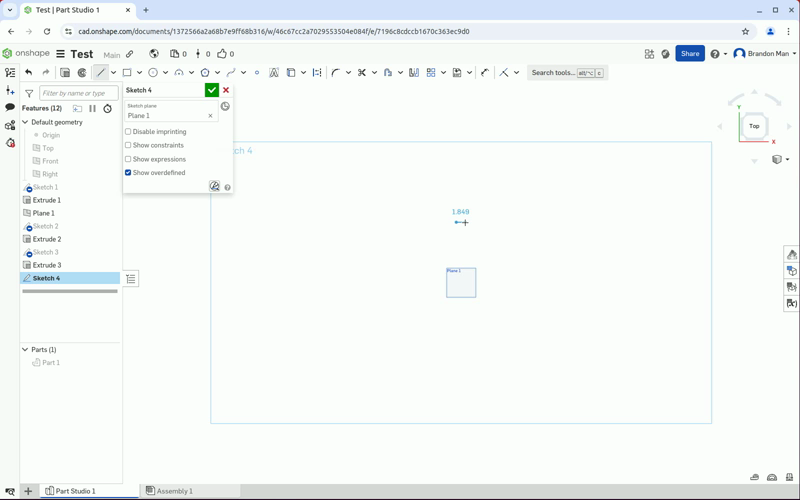
key_down(shift)
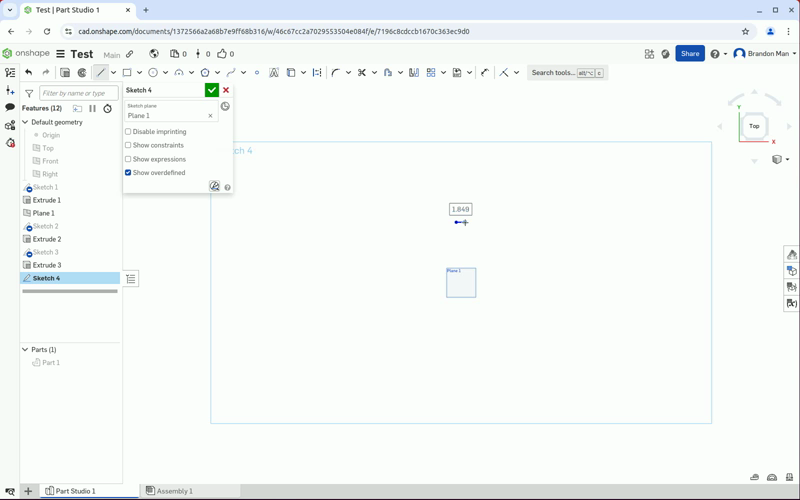
mouse_move(495, 222)
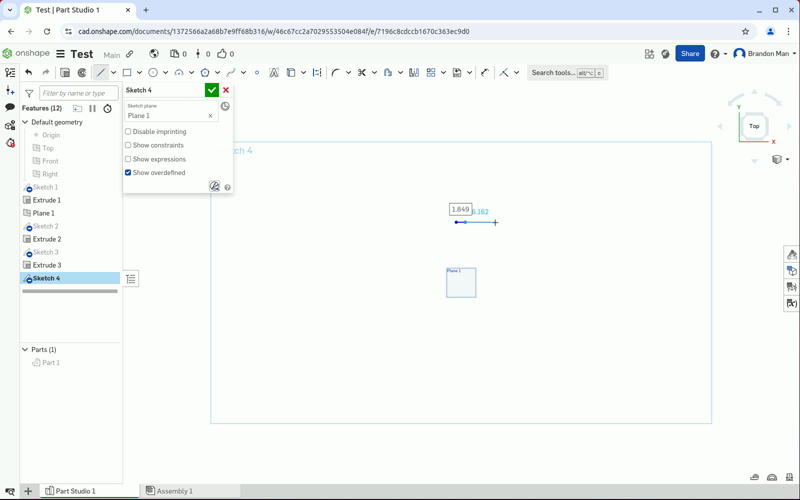
mouse_move(465, 207)
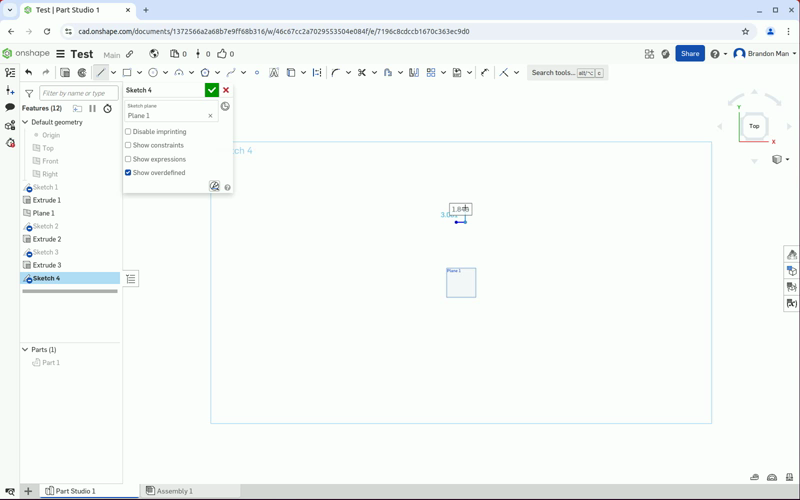
click(465, 207)
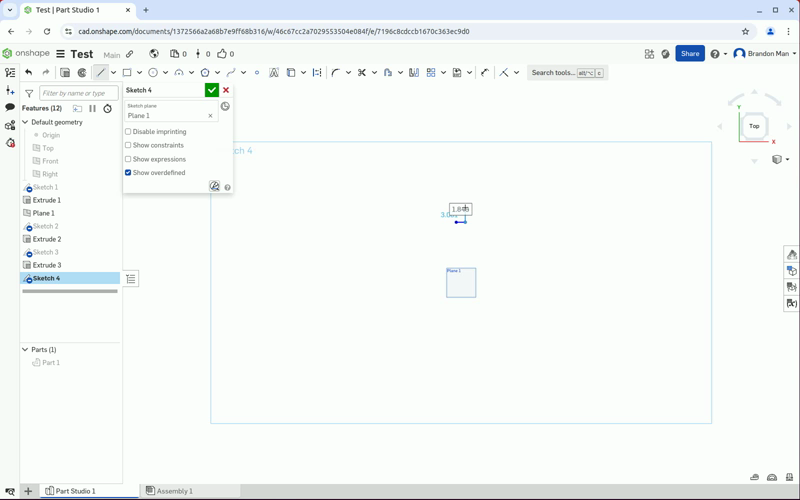
key_up(shift)
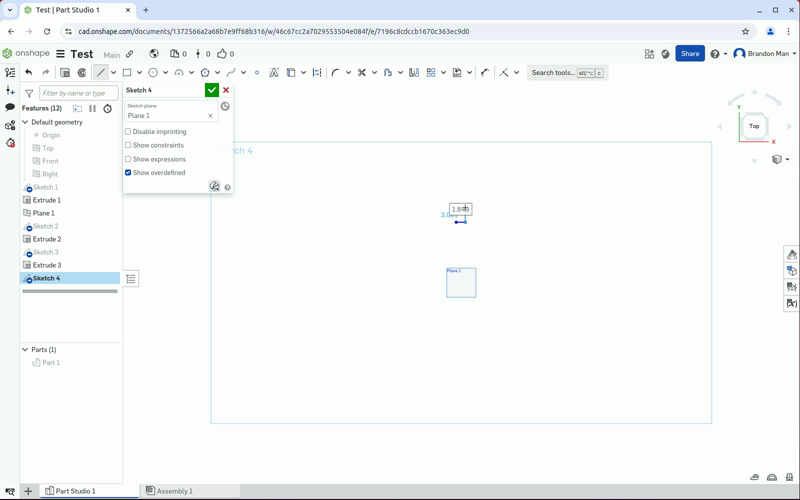
key(esc)
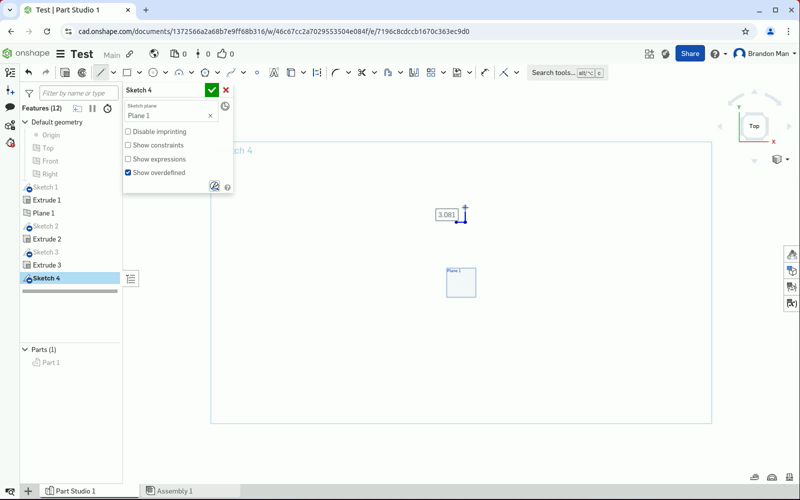
key(a)
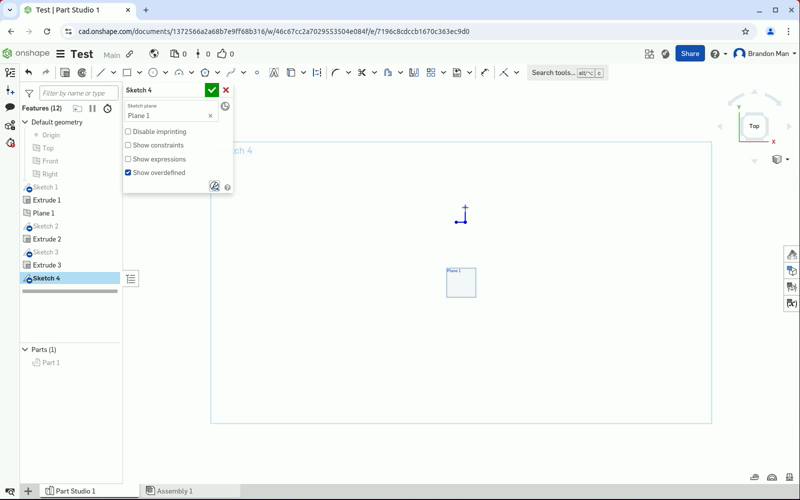
mouse_move(465, 207)
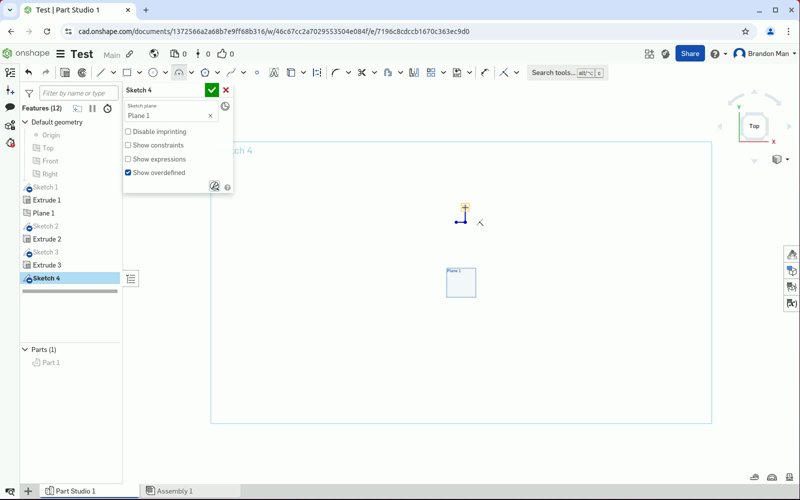
click(465, 207)
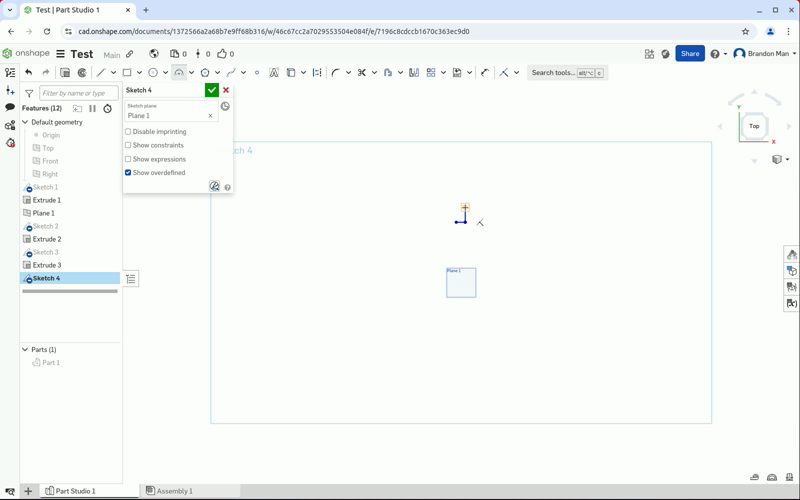
key_down(shift)
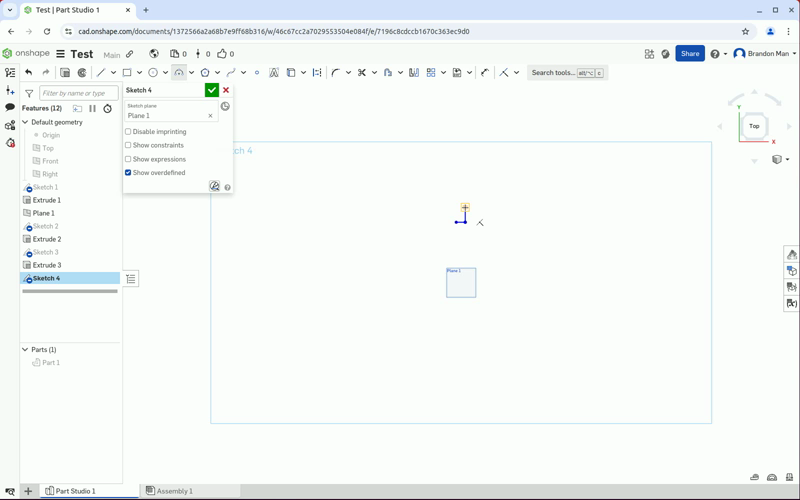
mouse_move(456, 207)
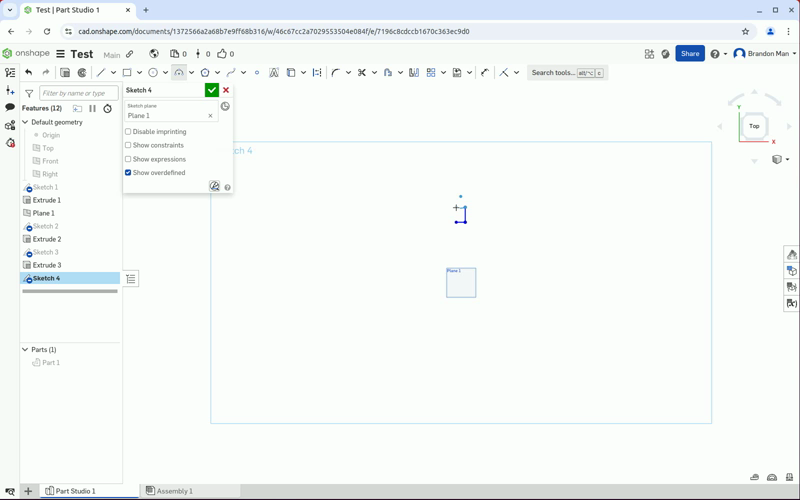
click(456, 207)
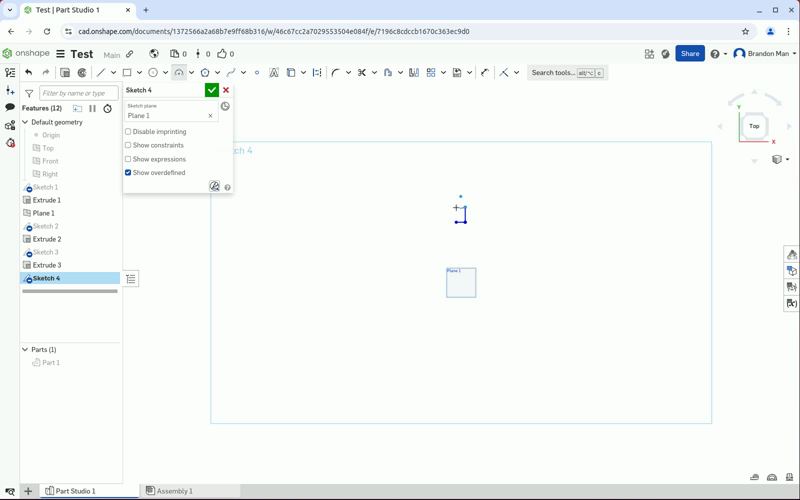
mouse_move(460, 206)
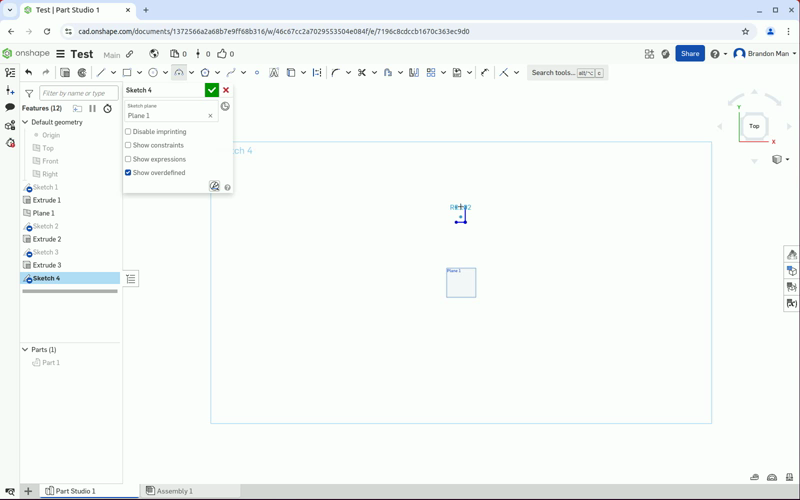
click(460, 206)
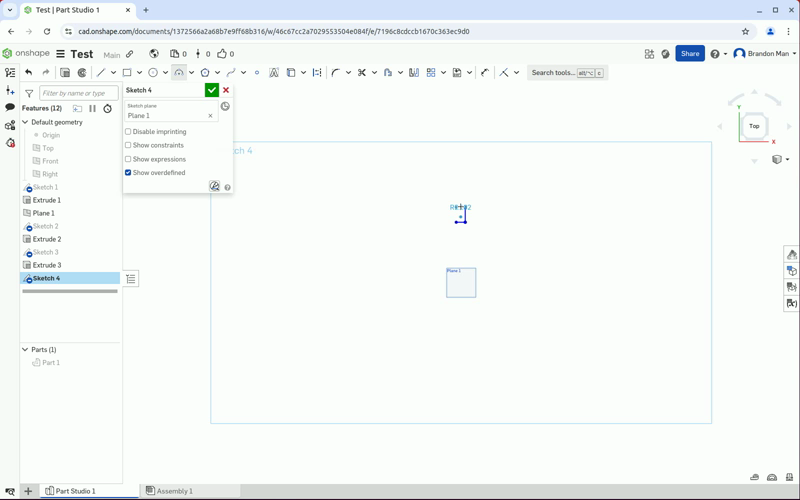
key_up(shift)
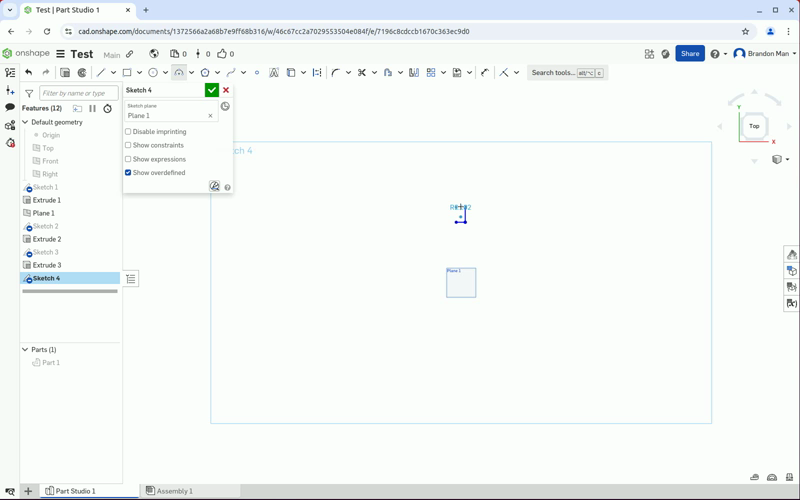
key(esc)
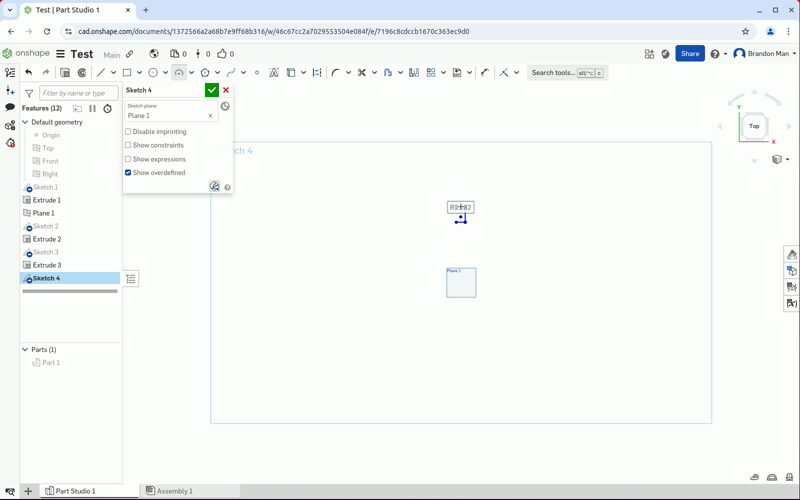
key(l)
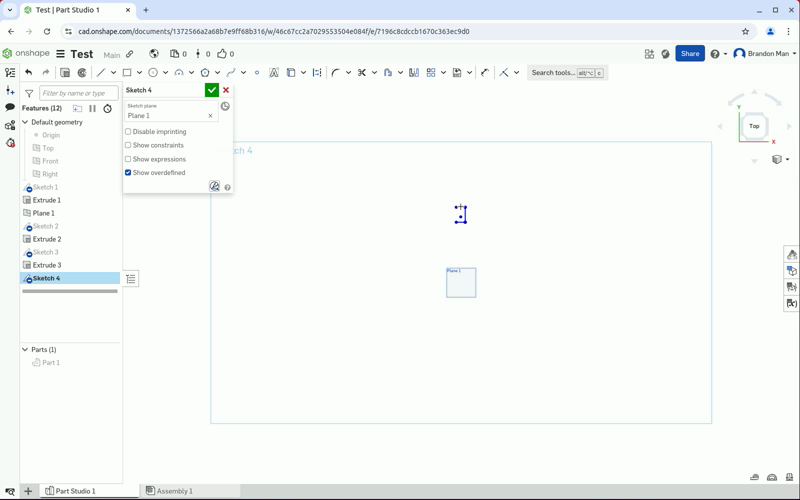
mouse_move(456, 207)
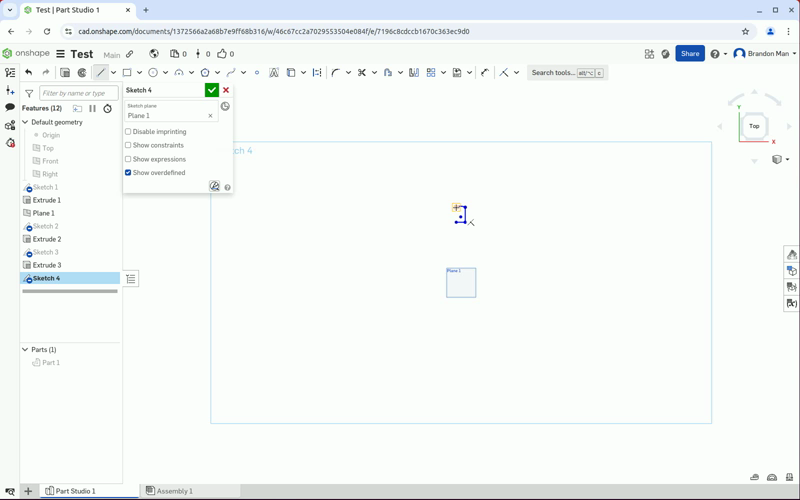
click(456, 207)
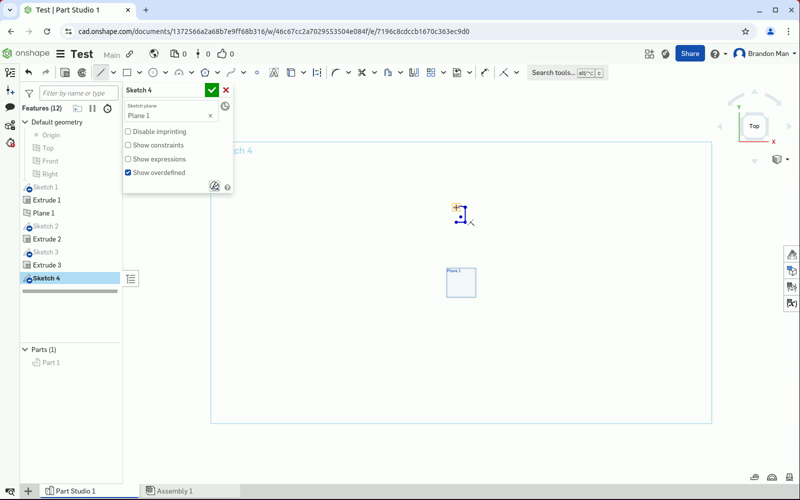
mouse_move(486, 207)
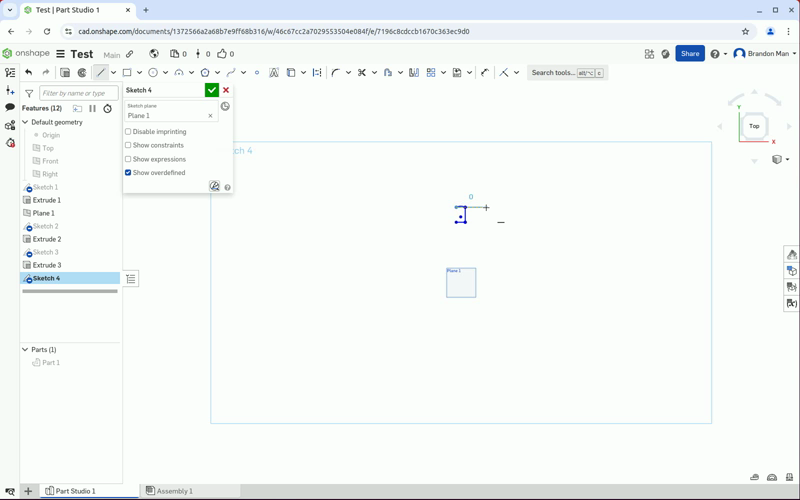
key_down(shift)
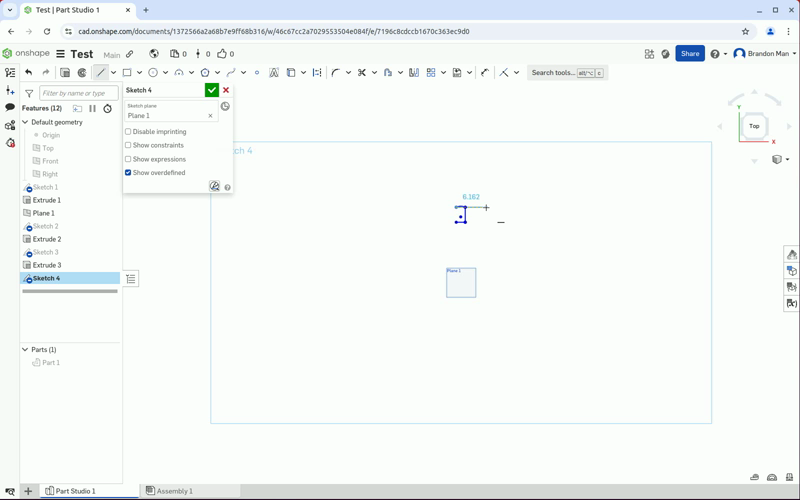
mouse_move(456, 222)
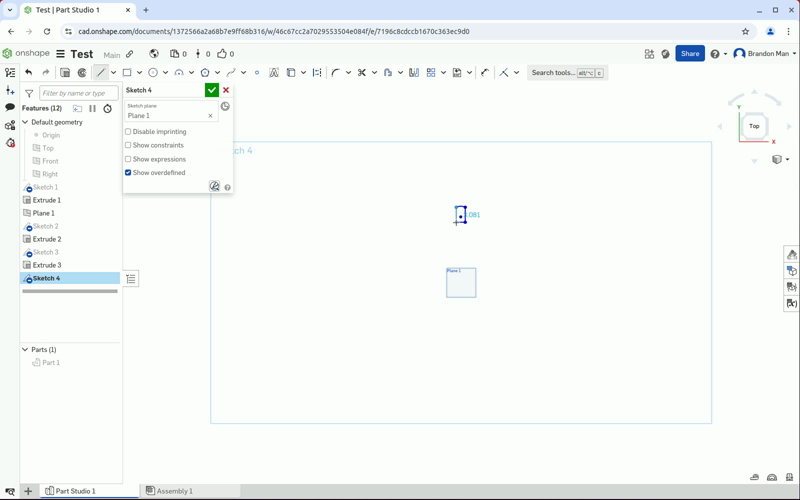
key_up(shift)
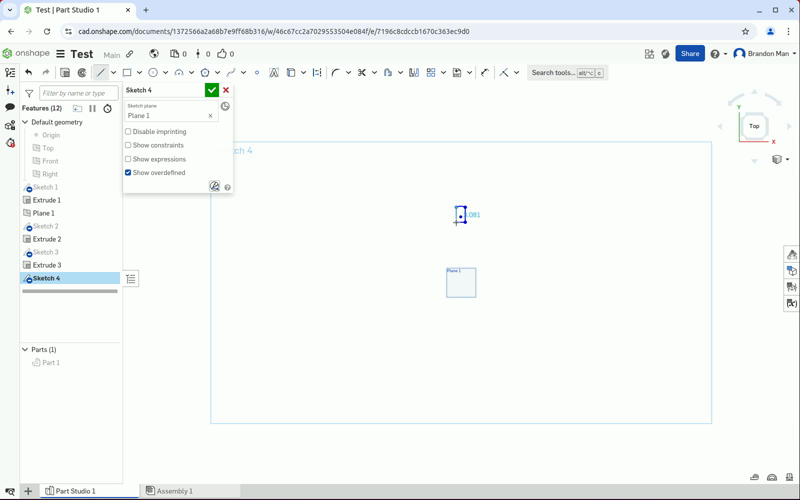
click(456, 222)
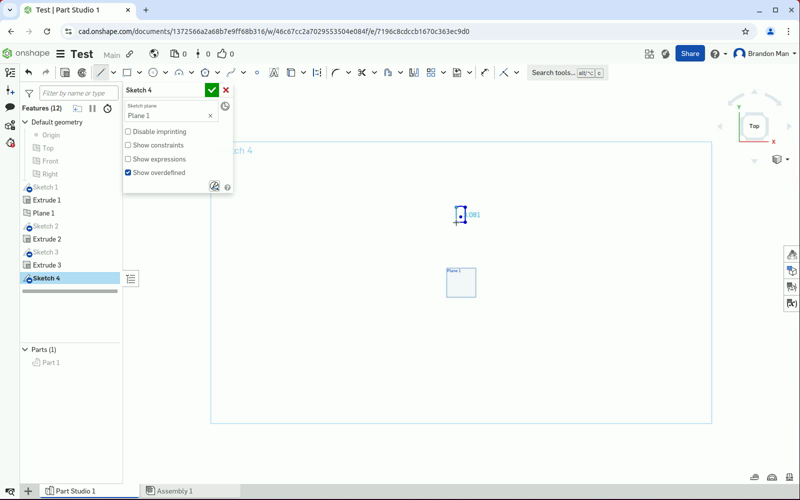
key(esc)
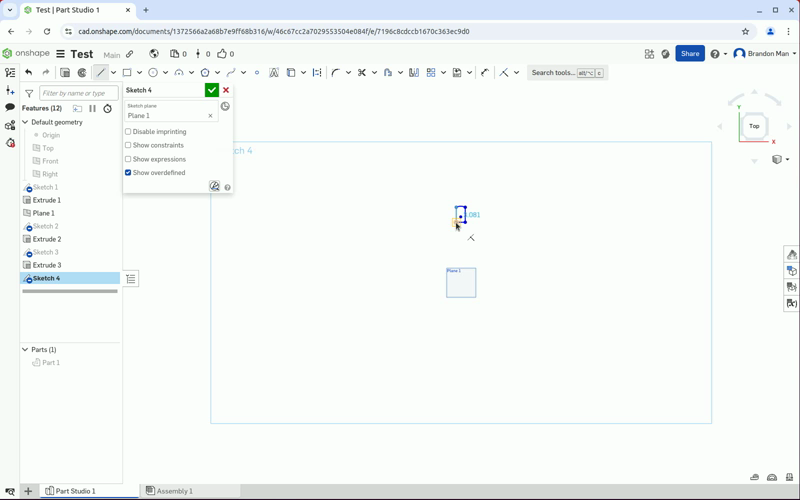
mouse_move(459, 210)
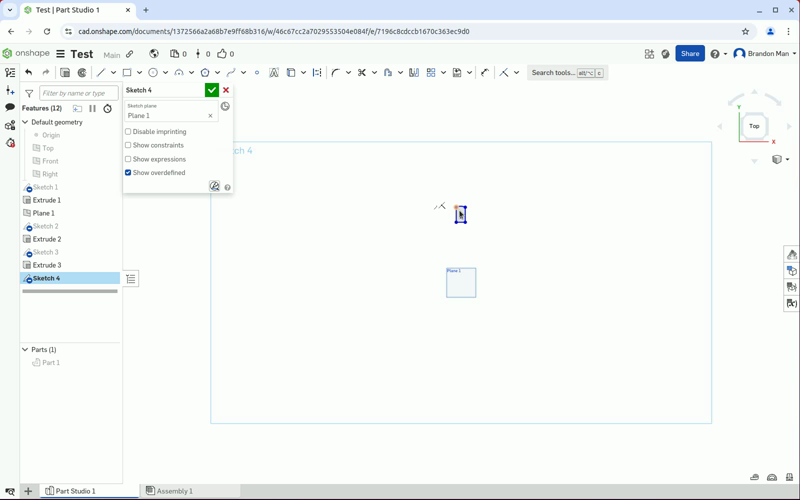
scroll(6)
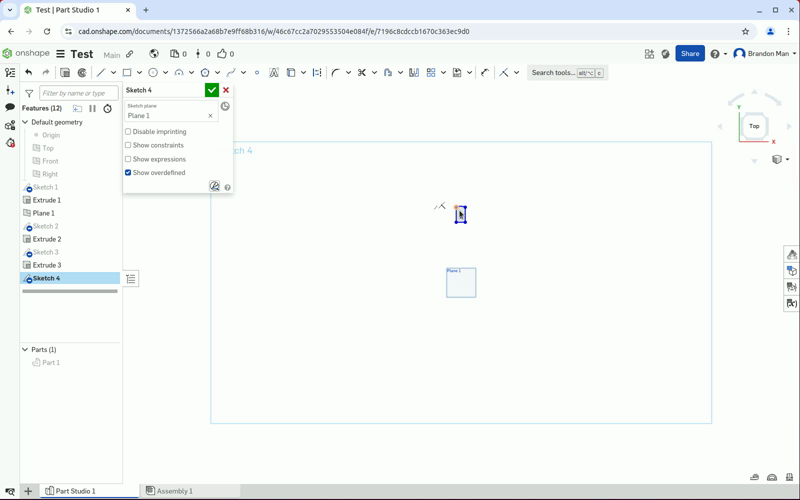
scroll(6)
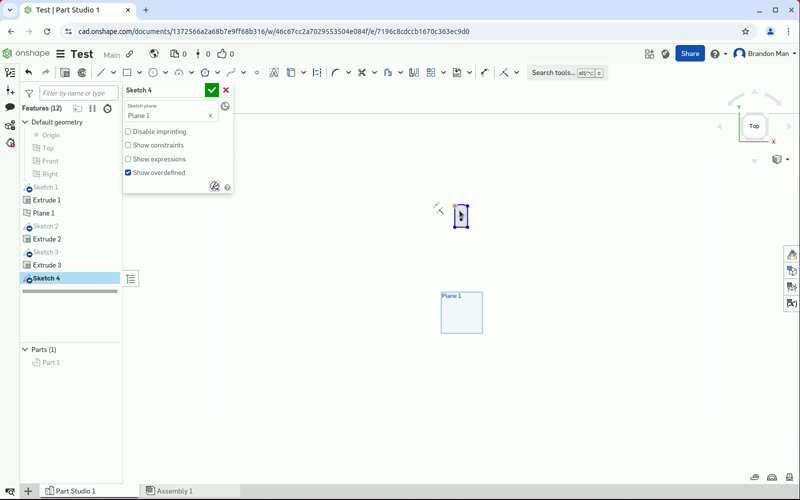
scroll(6)
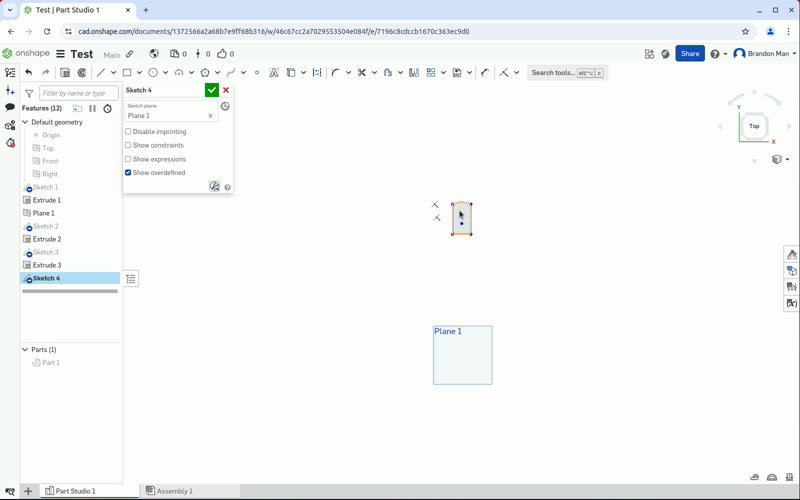
scroll(6)
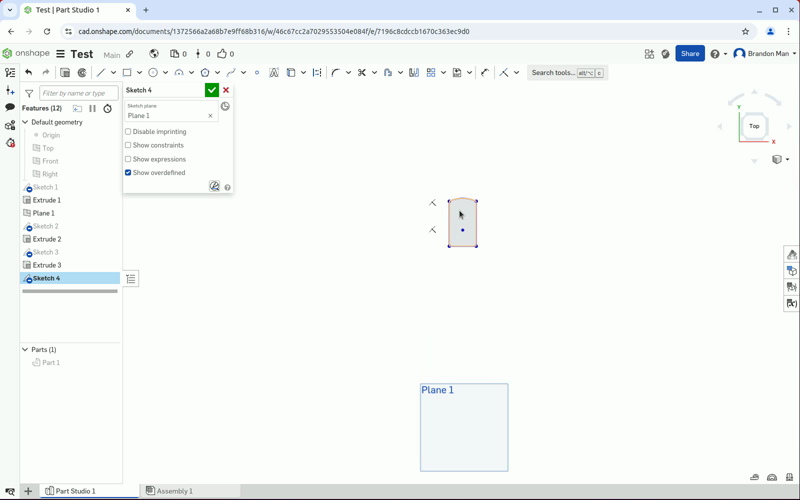
scroll(6)
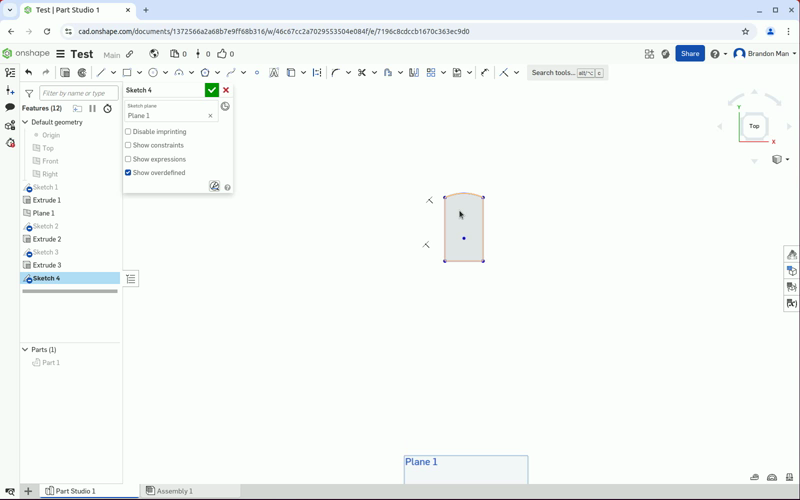
scroll(6)
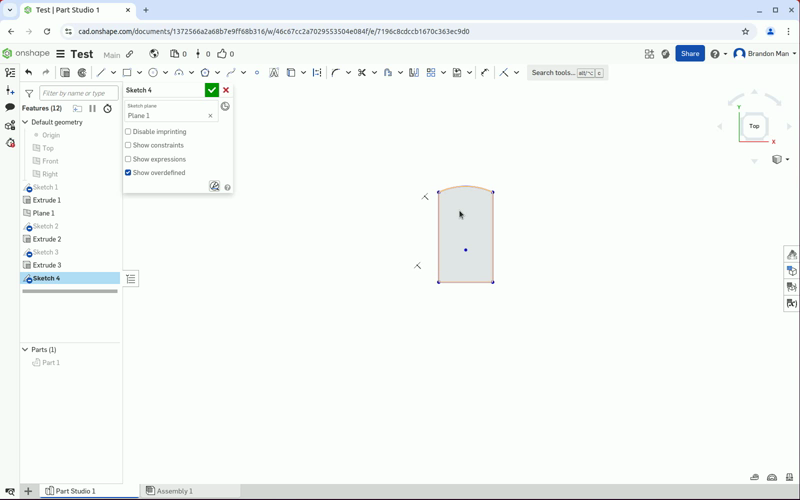
scroll(6)
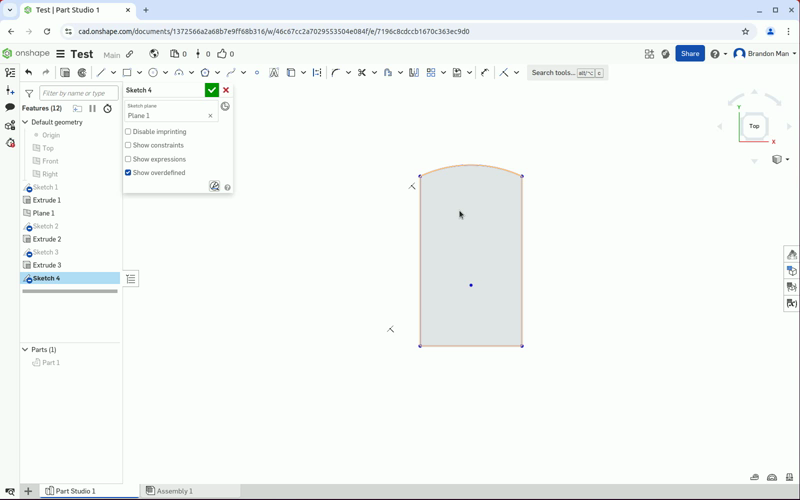
click(459, 210)
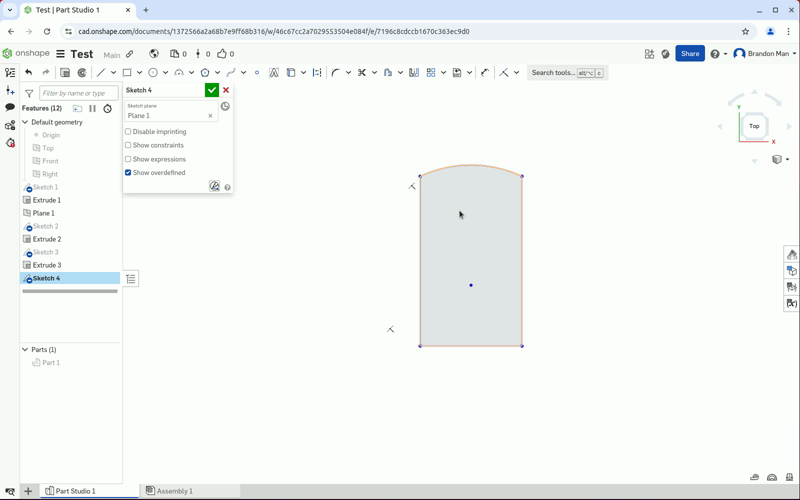
scroll(-6)
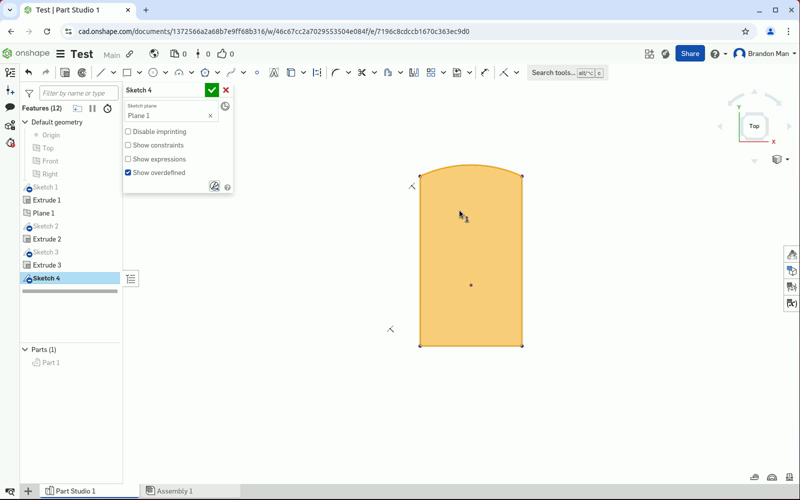
scroll(-6)
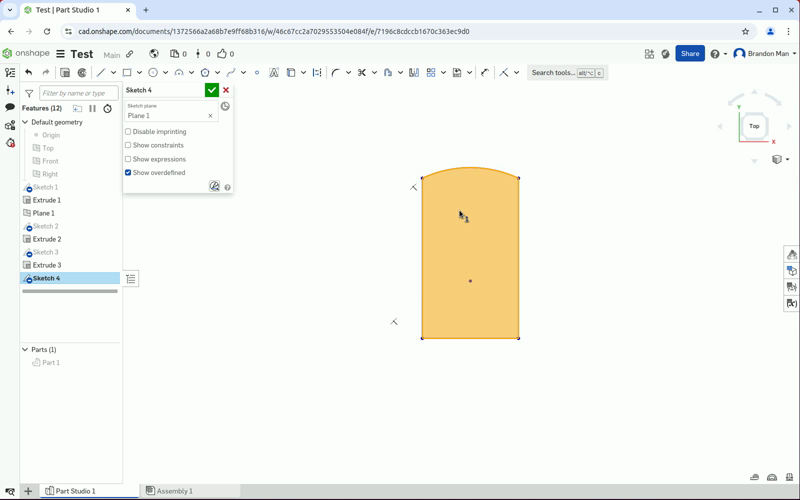
scroll(-6)
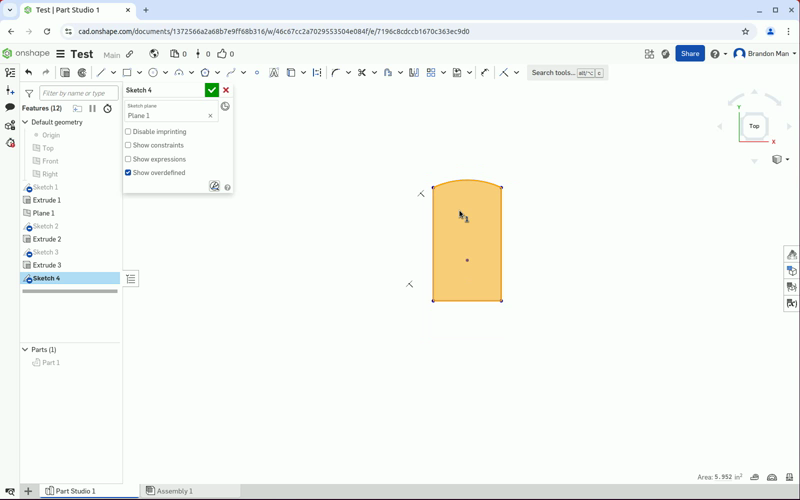
scroll(-6)
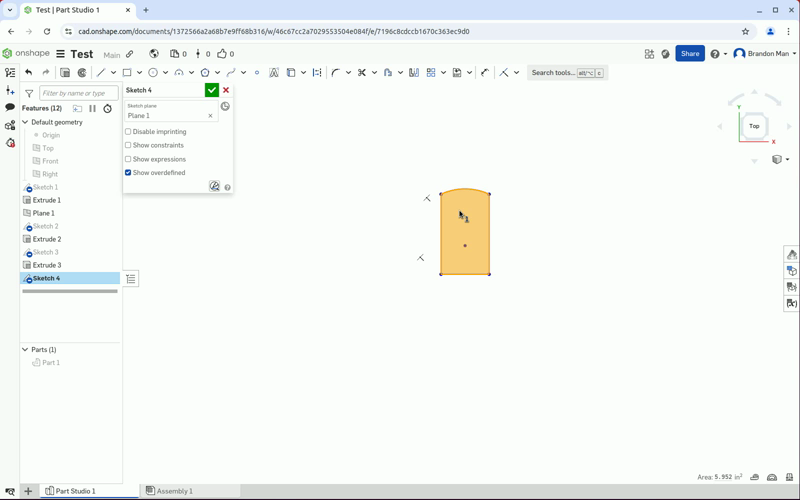
scroll(-6)
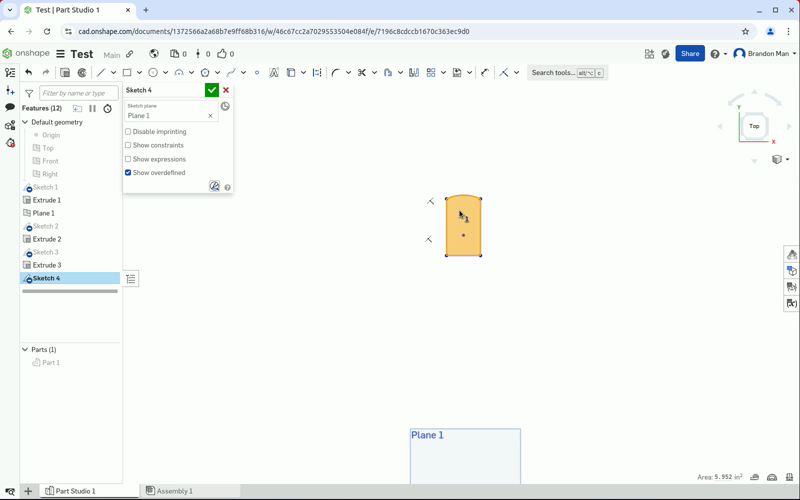
scroll(-6)
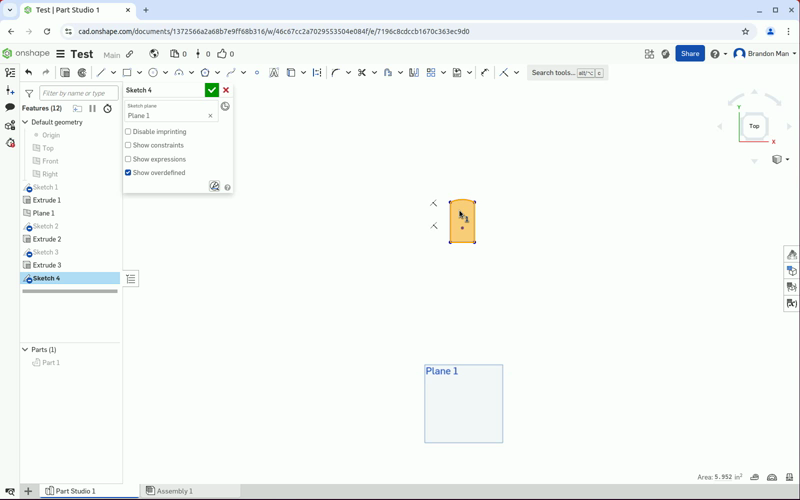
scroll(-6)
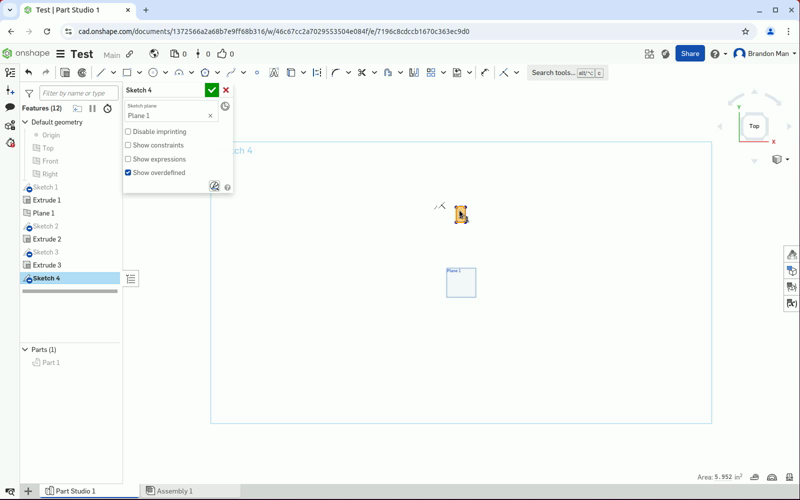
mouse_move(73, 352)
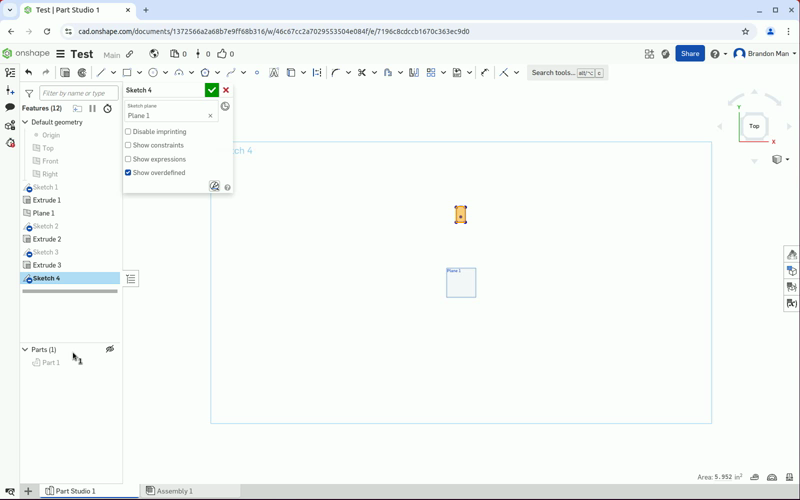
key(shift+y)
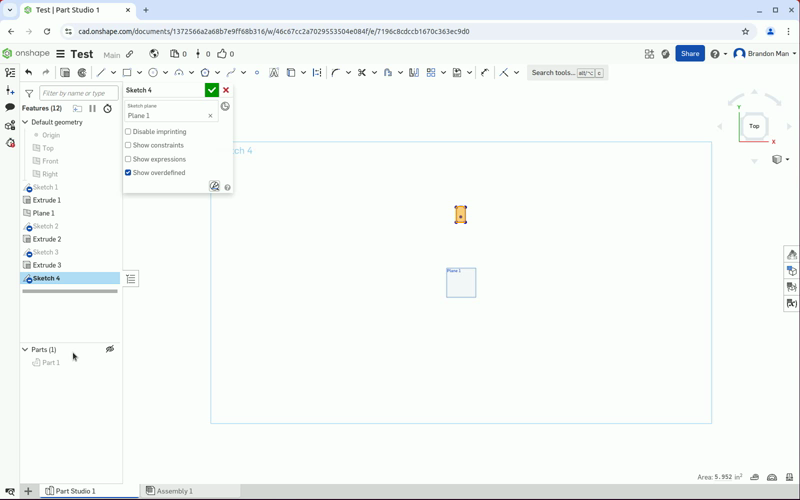
key(shift+e)
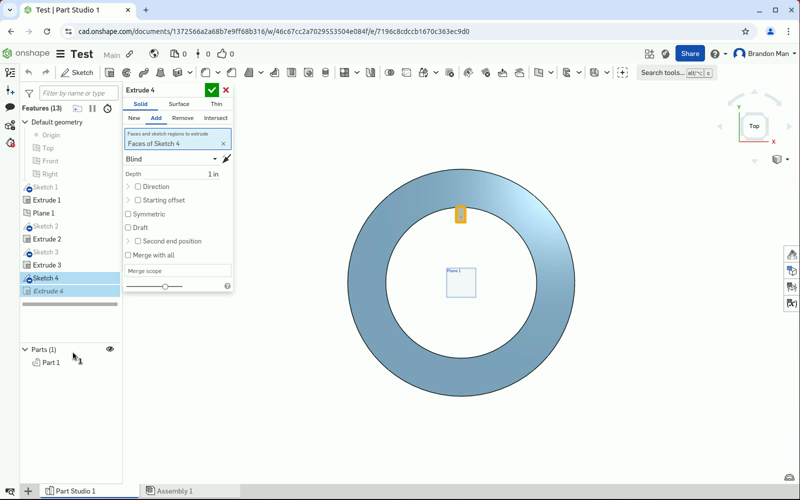
mouse_move(143, 106)
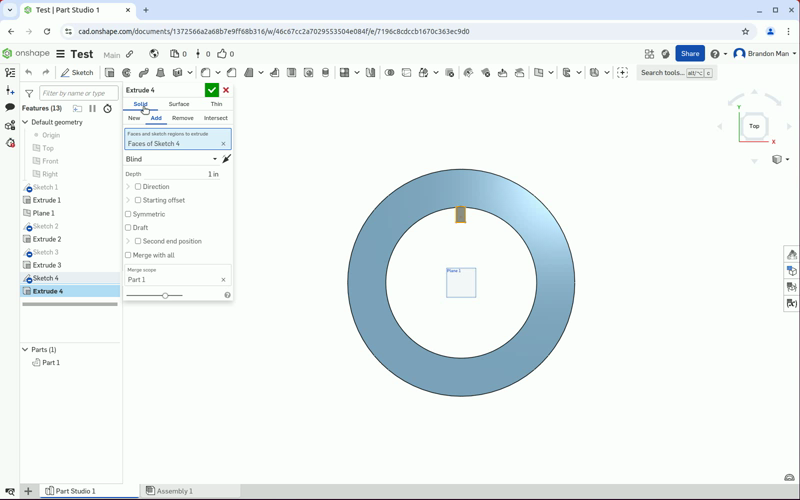
click(143, 106)
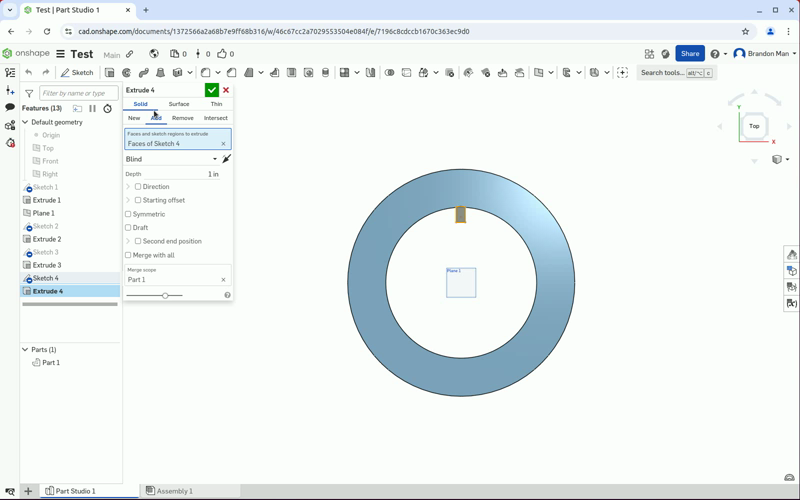
mouse_move(186, 120)
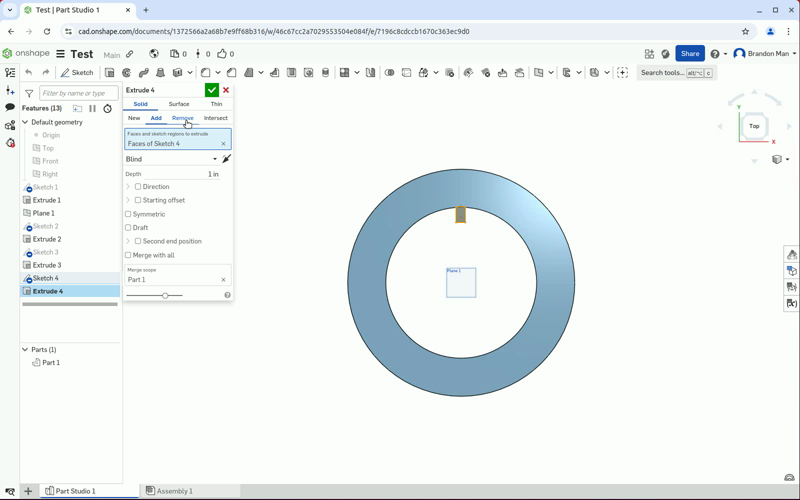
click(186, 120)
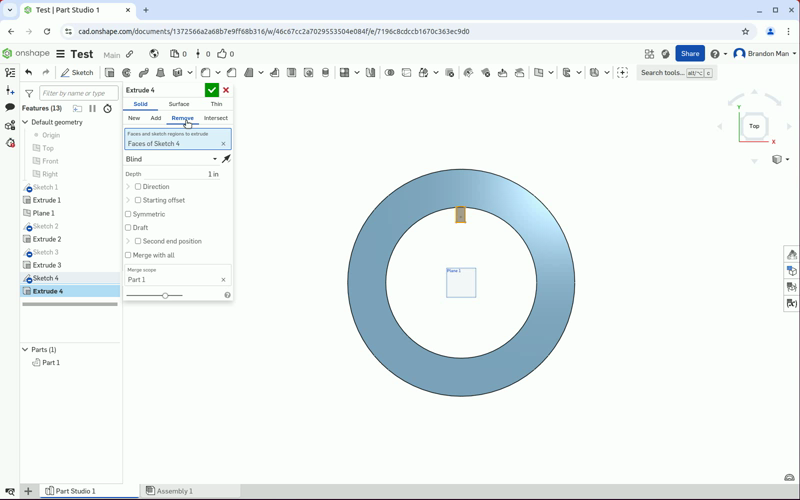
key(tab, 4)
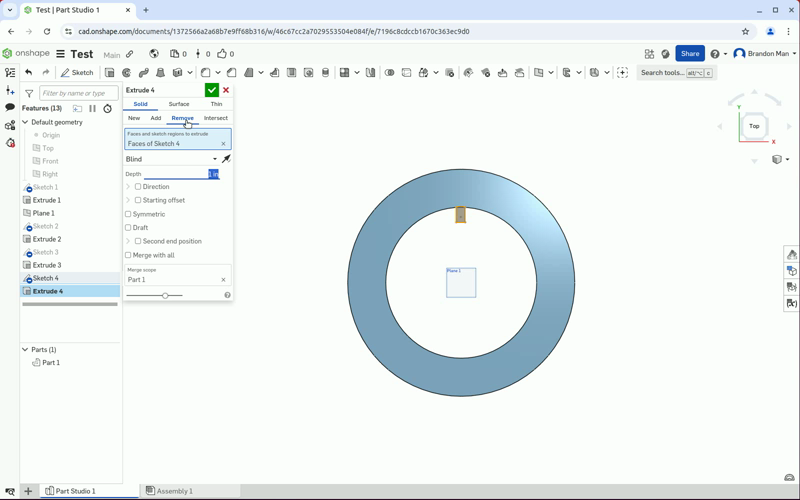
text(22.627)
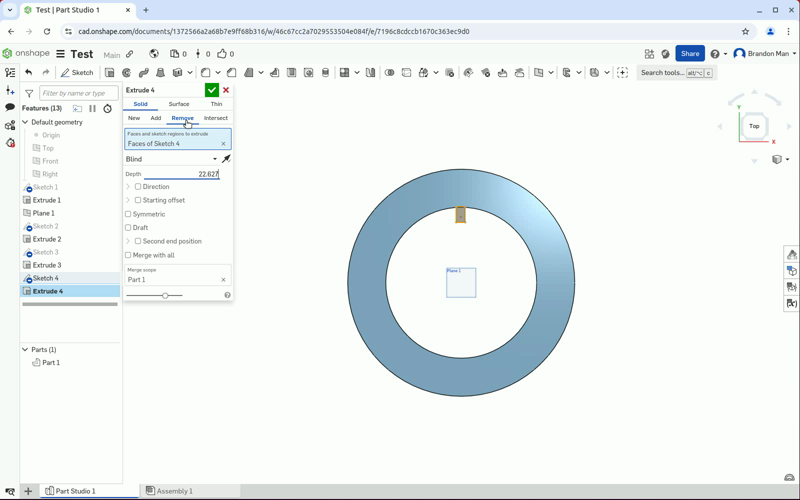
key(tab, 6)
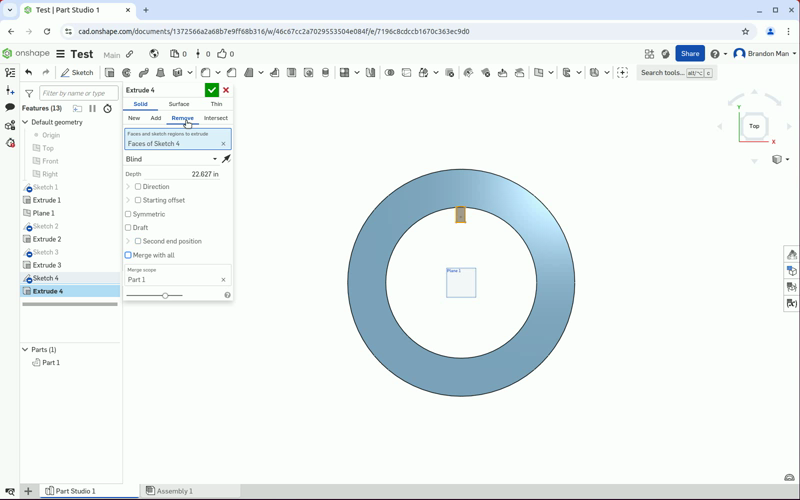
key(space)
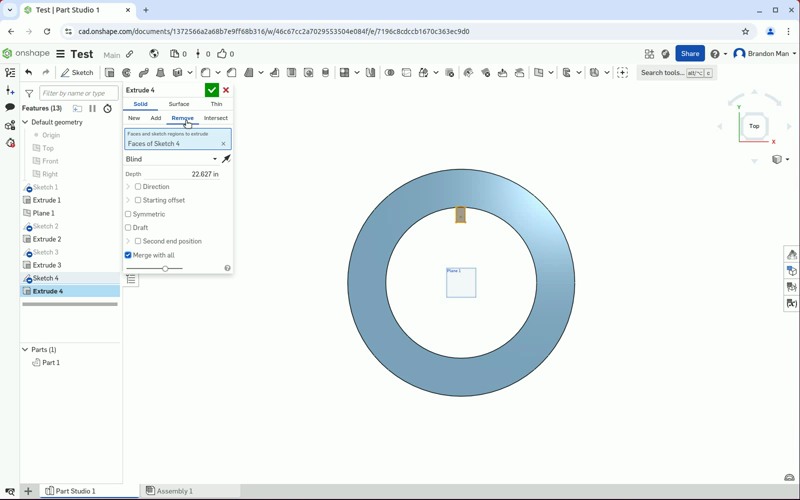
key(enter)
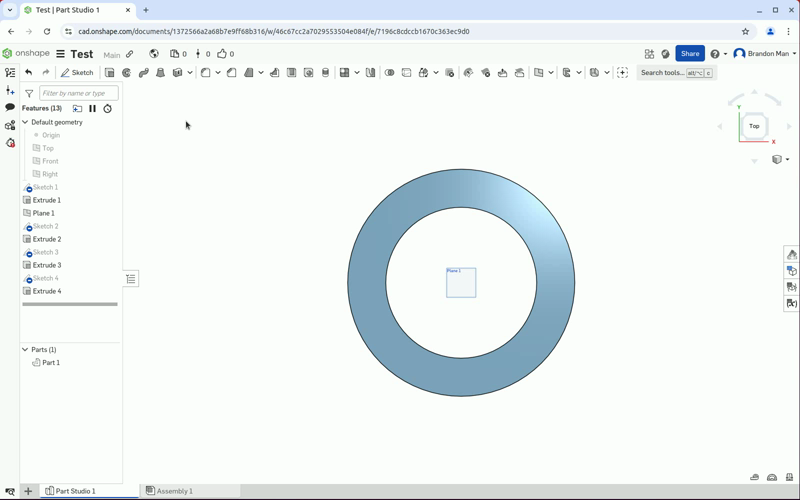
key(shift+h)
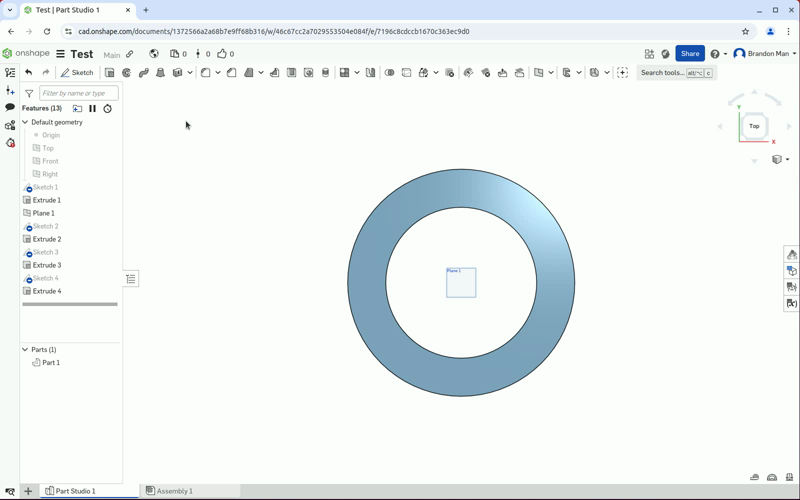
key(shift+h)
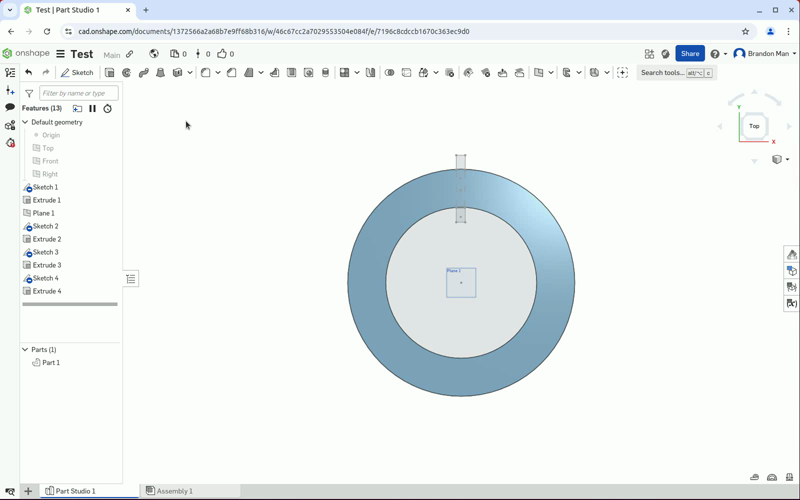
key(shift+7)
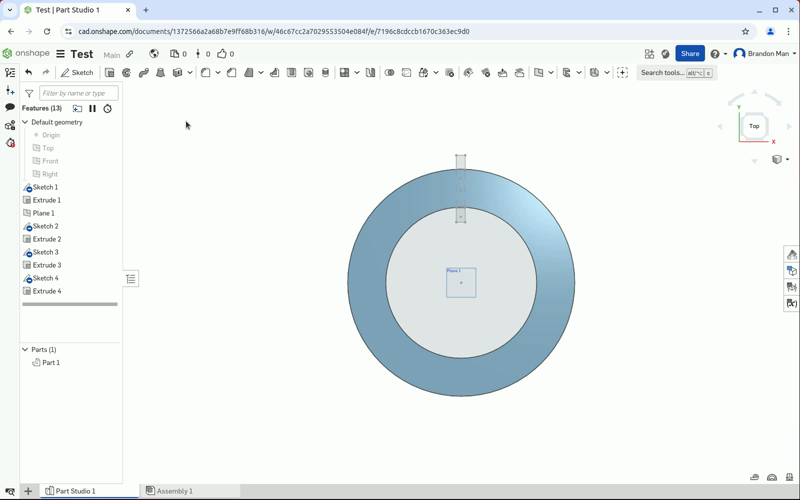
key(up, 3)
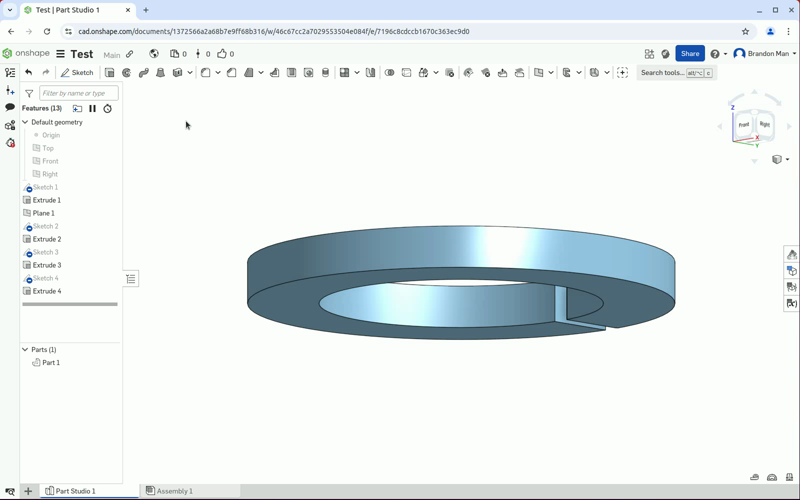
key(left, 3)
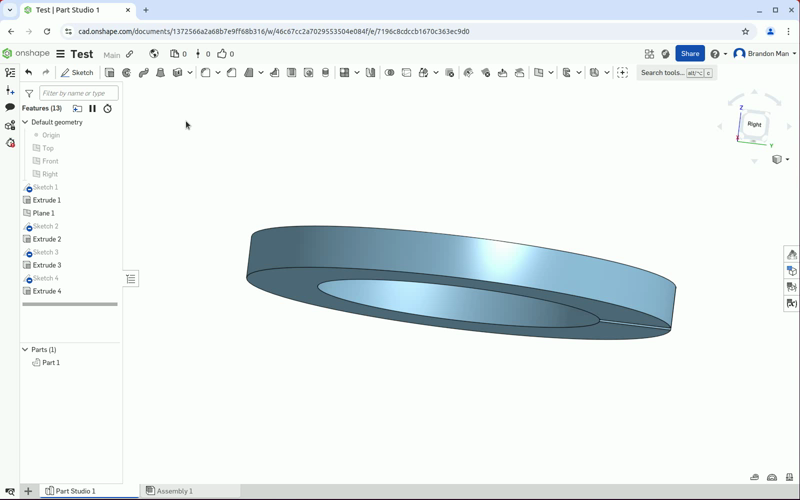
key(right, 3)
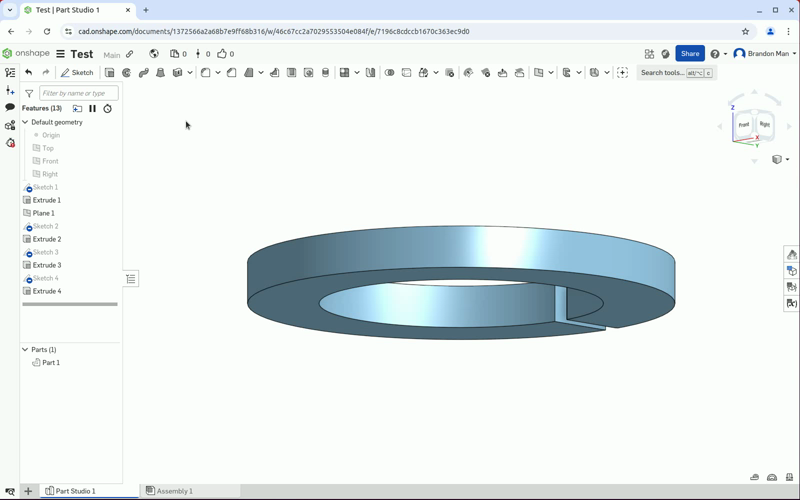
key(down, 3)
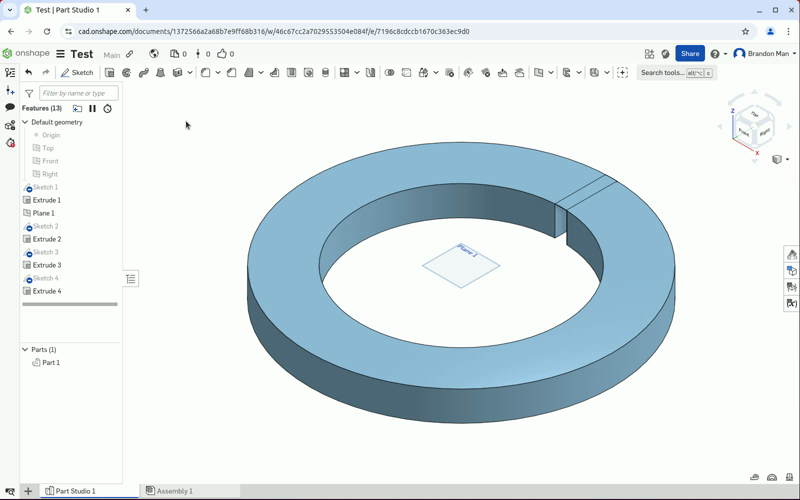
mouse_move(73, 189)
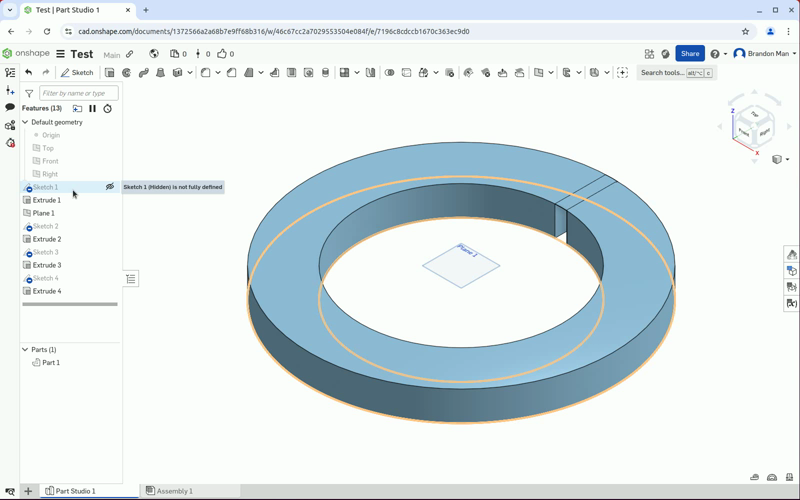
click(73, 189)